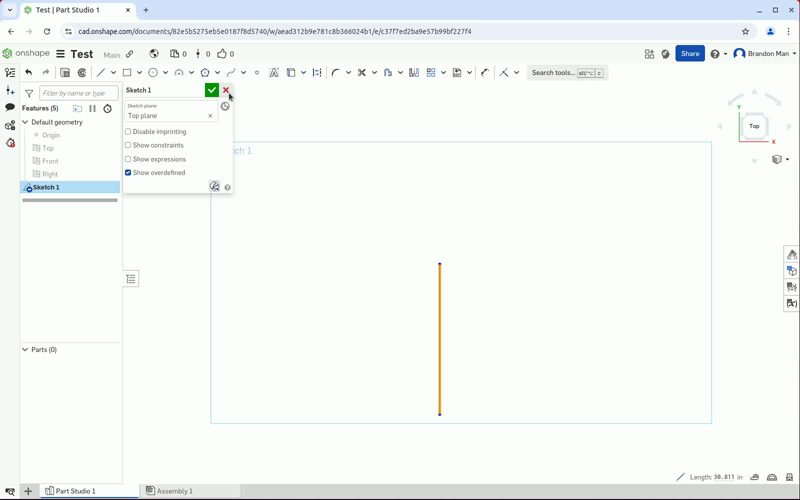
key(shift+h)
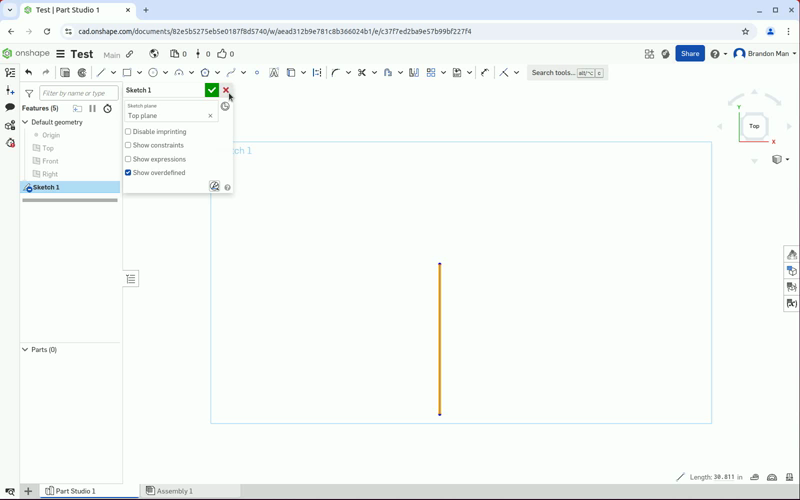
key(shift+s)
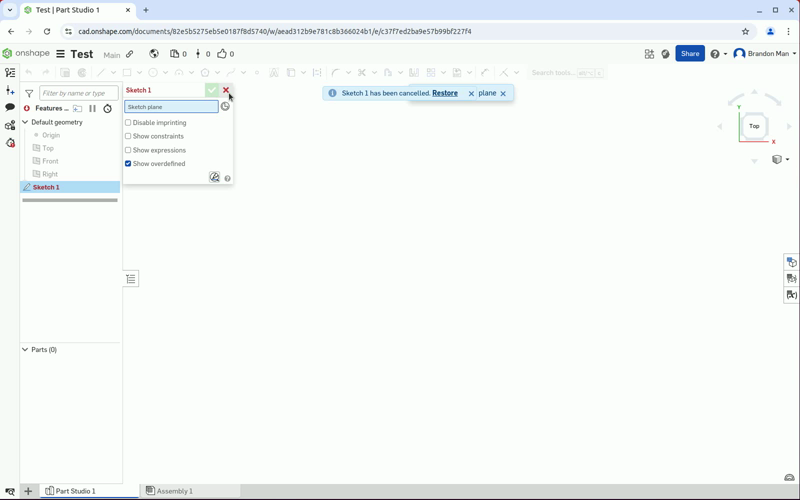
mouse_move(73, 150)
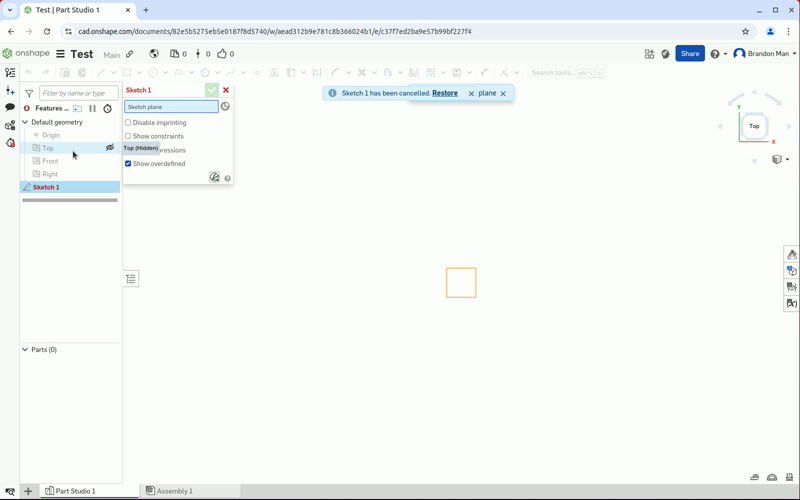
click(73, 150)
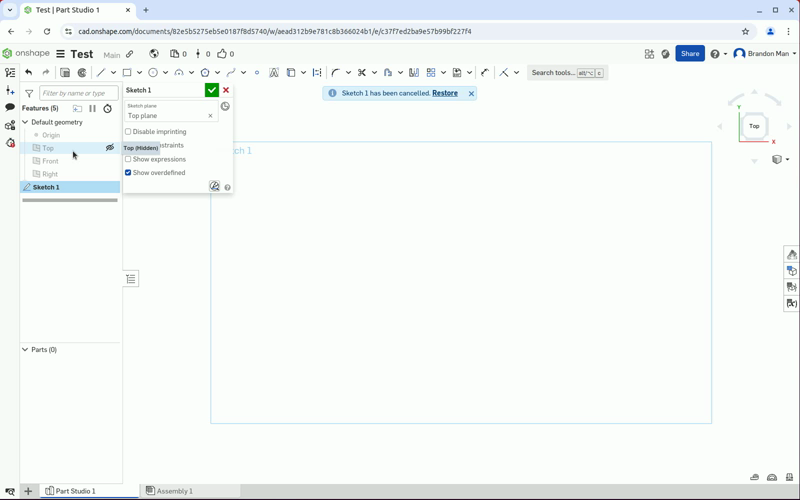
mouse_move(73, 352)
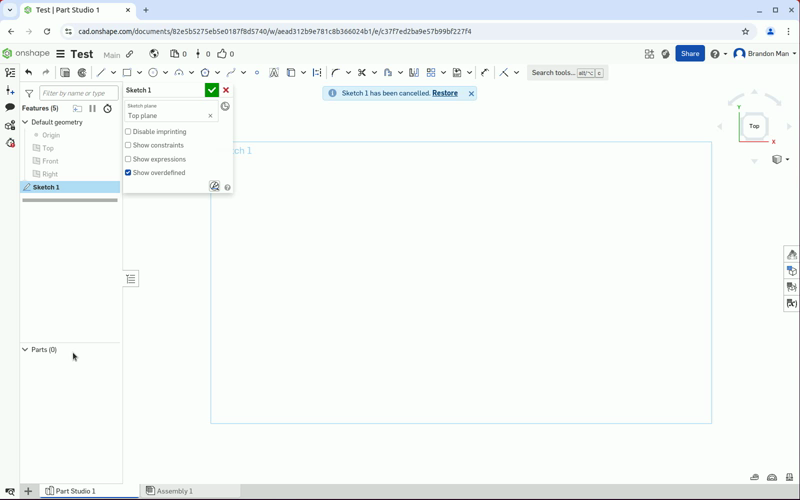
key(y)
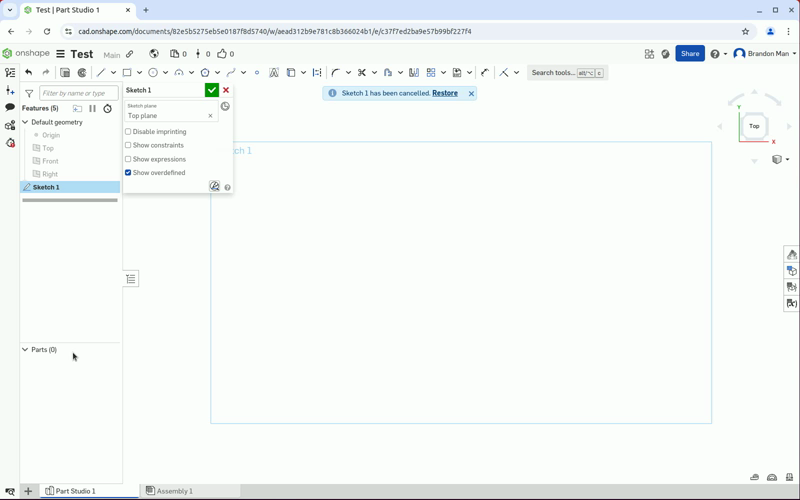
key(l)
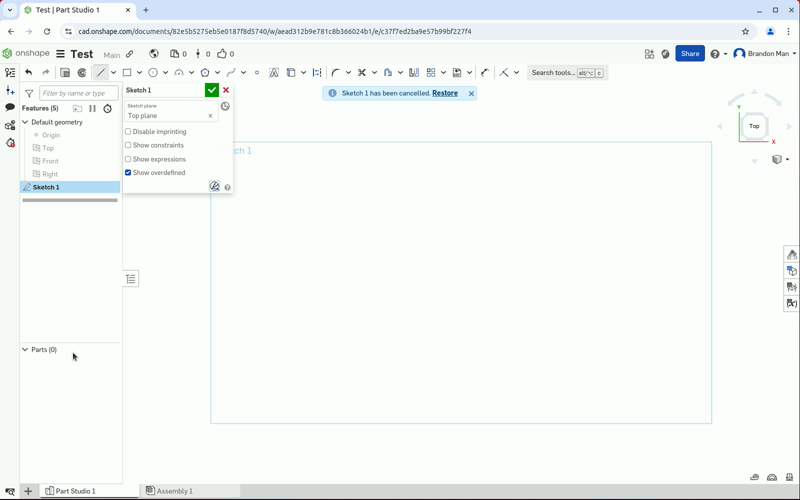
key_down(shift)
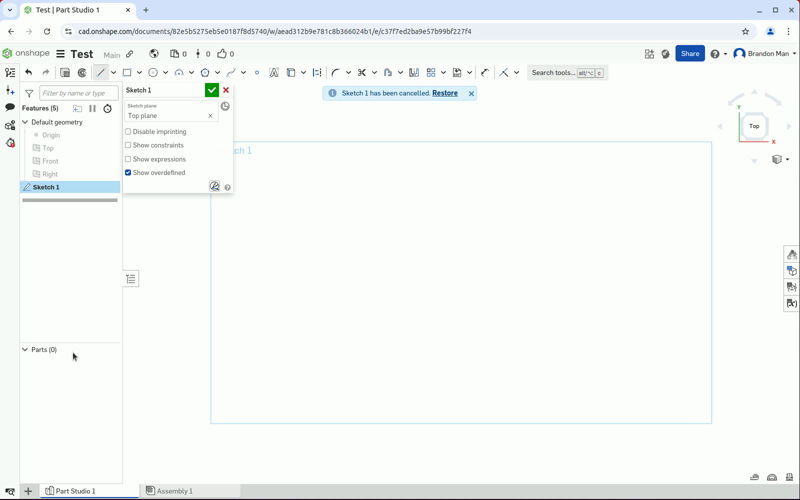
mouse_move(460, 282)
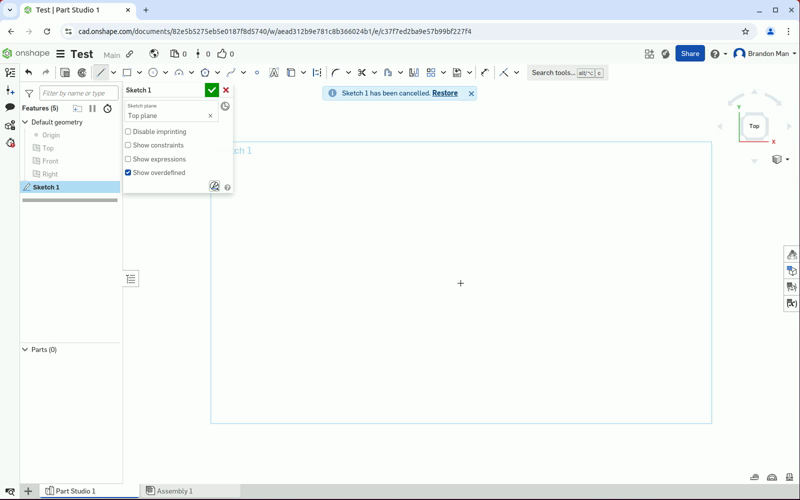
click(460, 282)
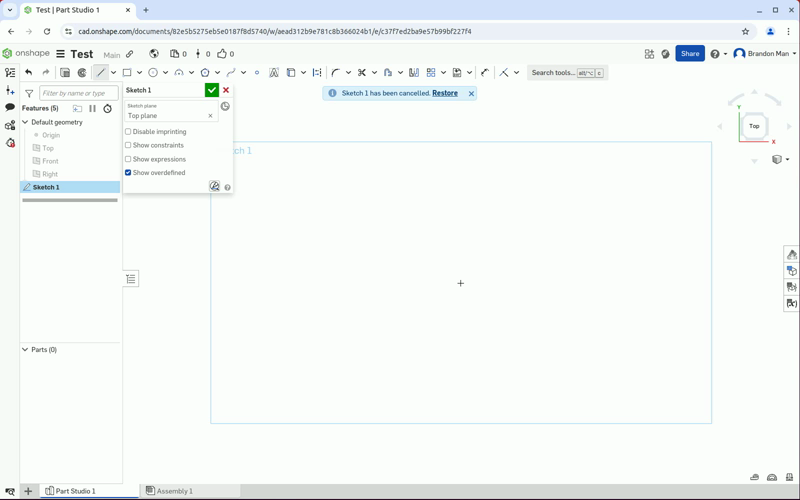
key_up(shift)
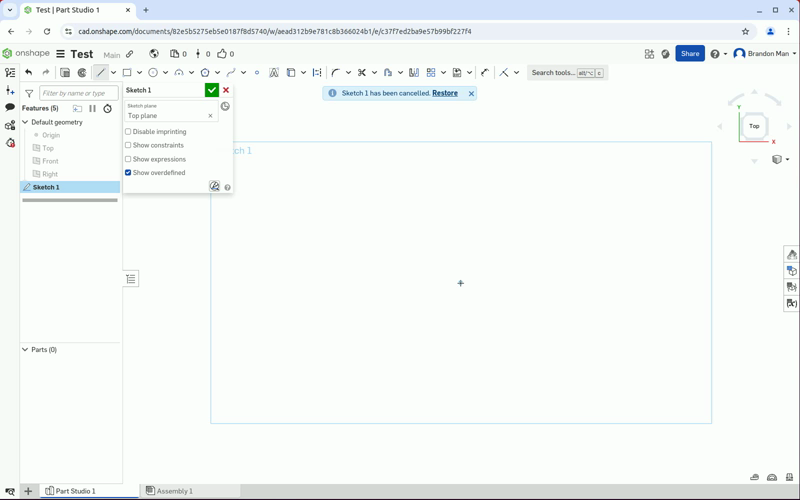
key_down(shift)
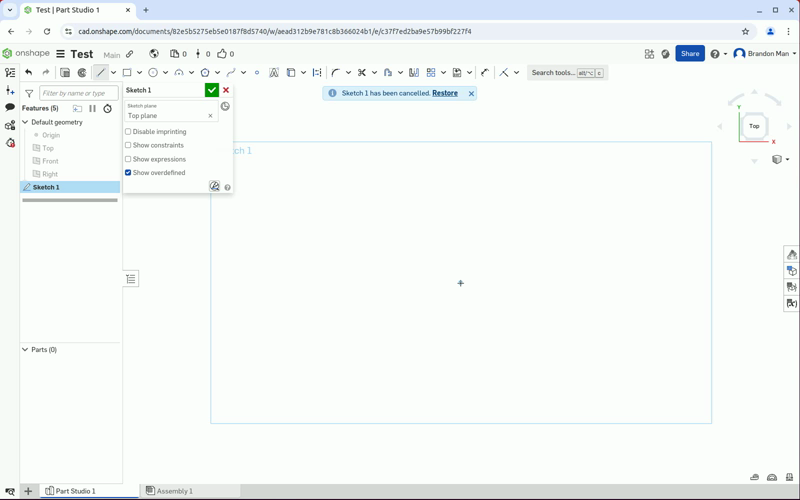
mouse_move(524, 282)
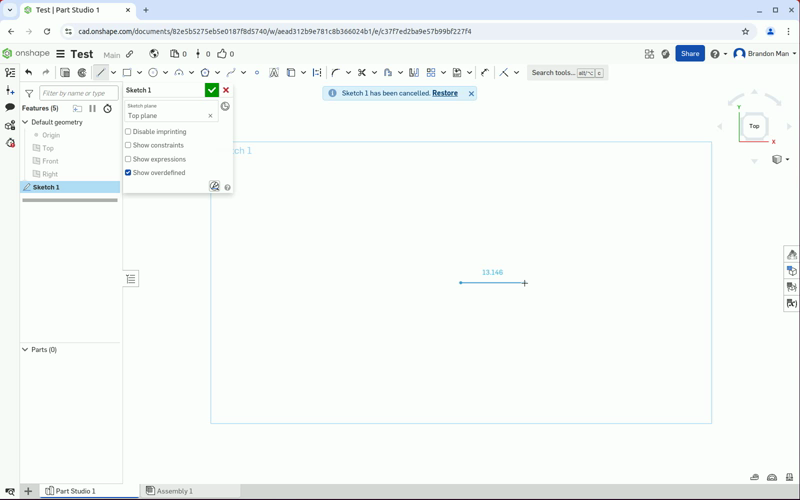
click(524, 282)
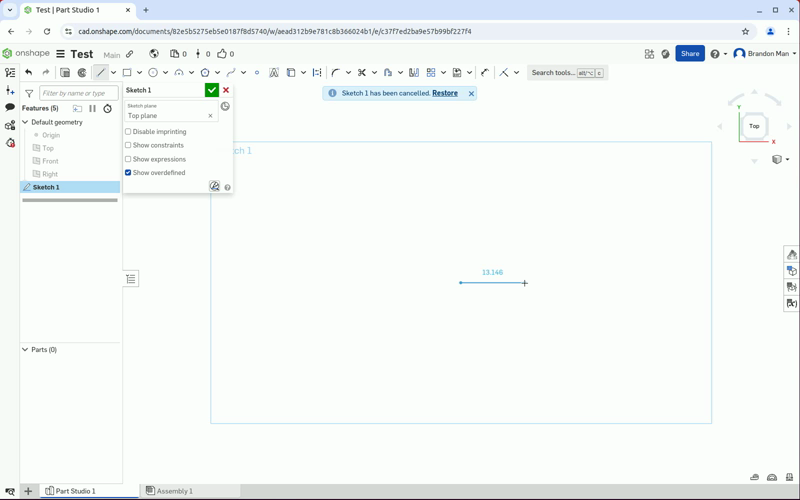
key_up(shift)
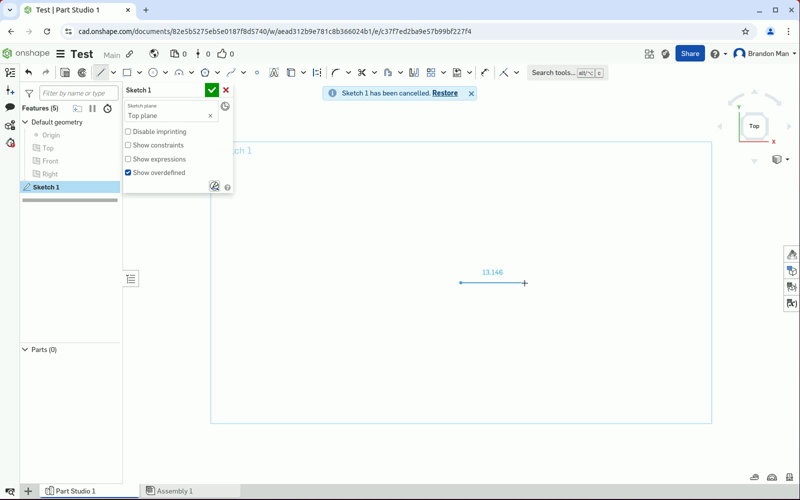
key_down(shift)
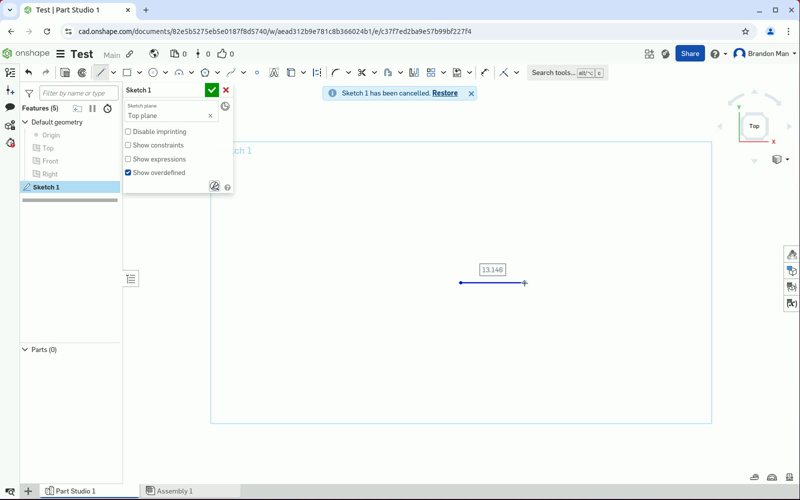
mouse_move(554, 282)
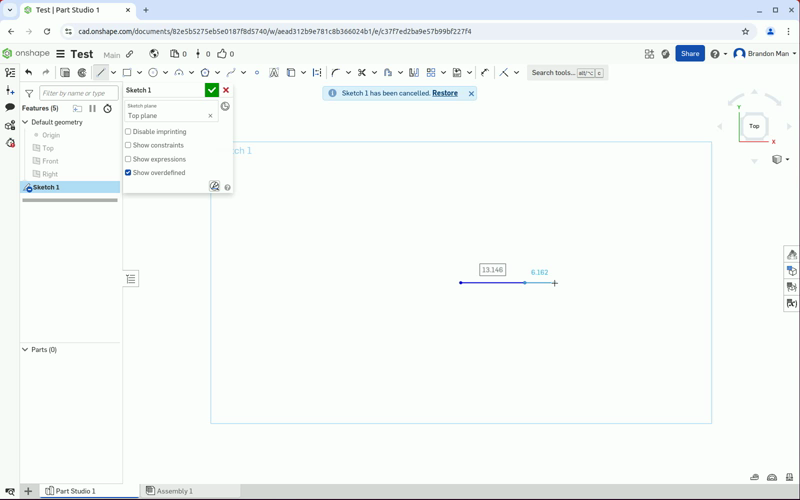
mouse_move(524, 240)
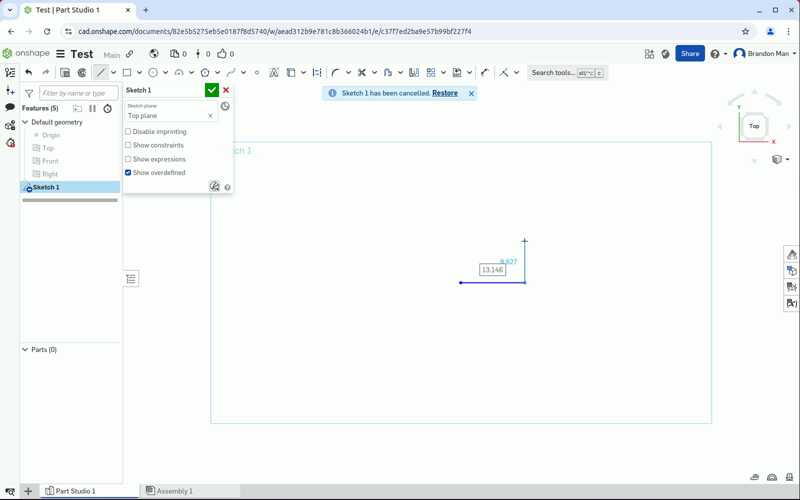
click(524, 240)
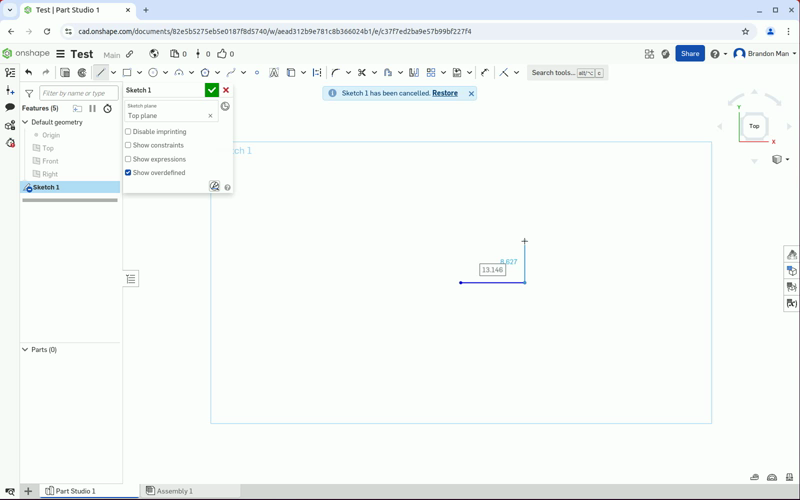
key_up(shift)
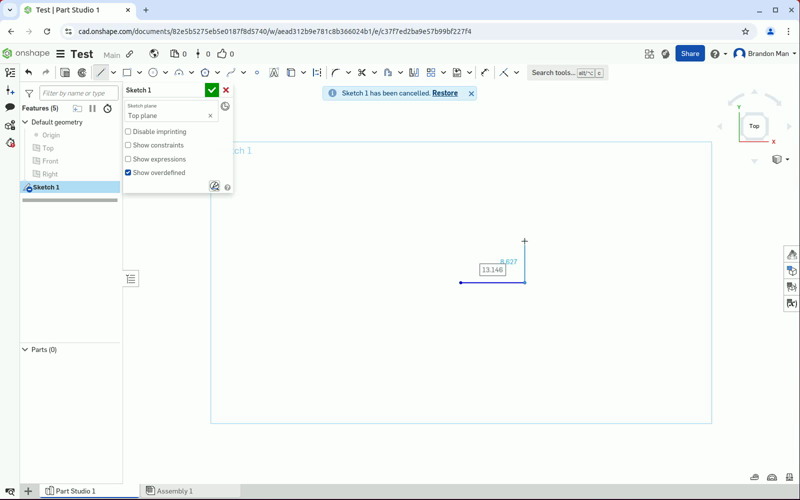
key_down(shift)
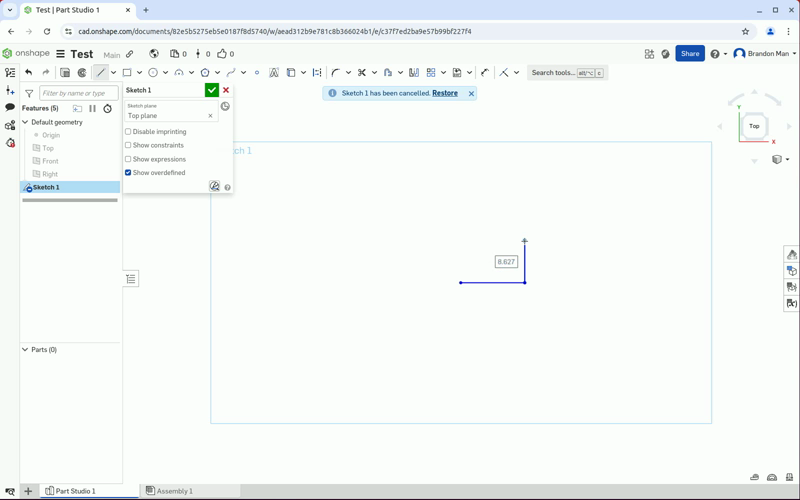
mouse_move(460, 240)
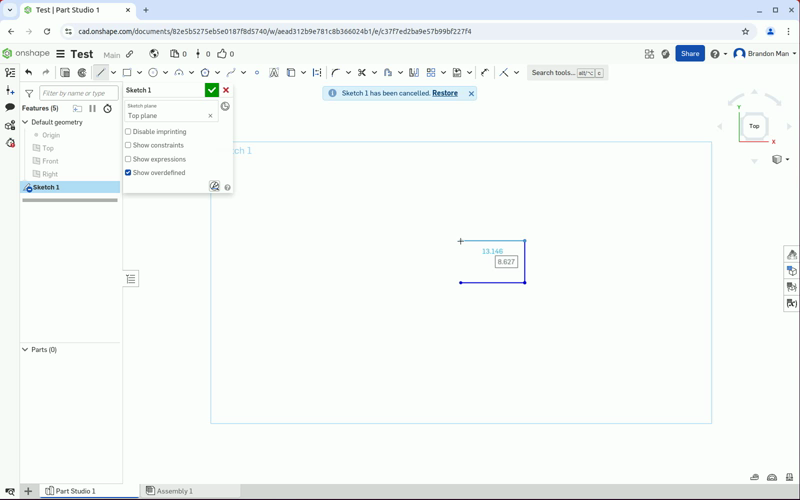
click(460, 240)
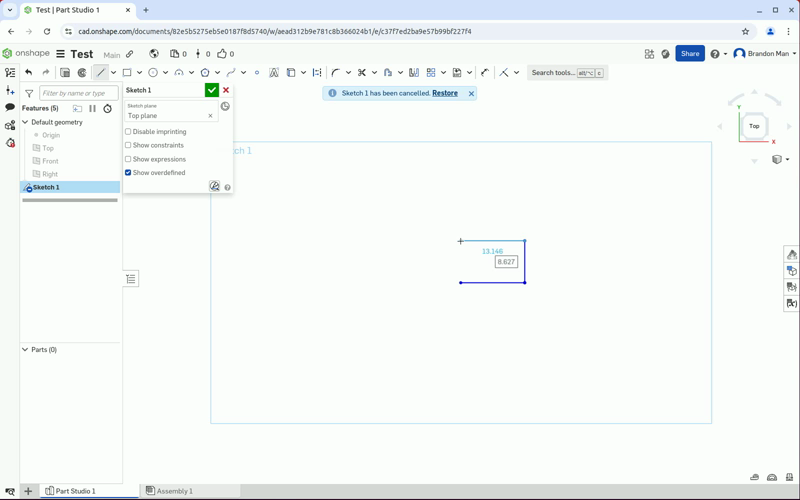
key_up(shift)
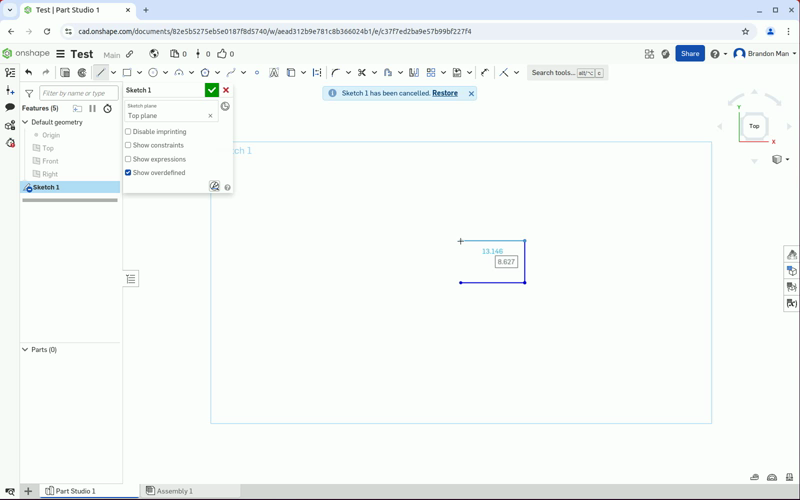
mouse_move(490, 240)
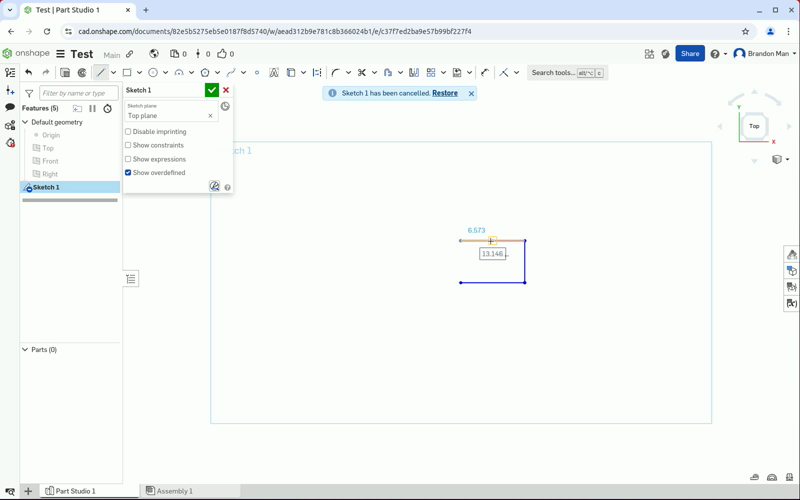
key_down(shift)
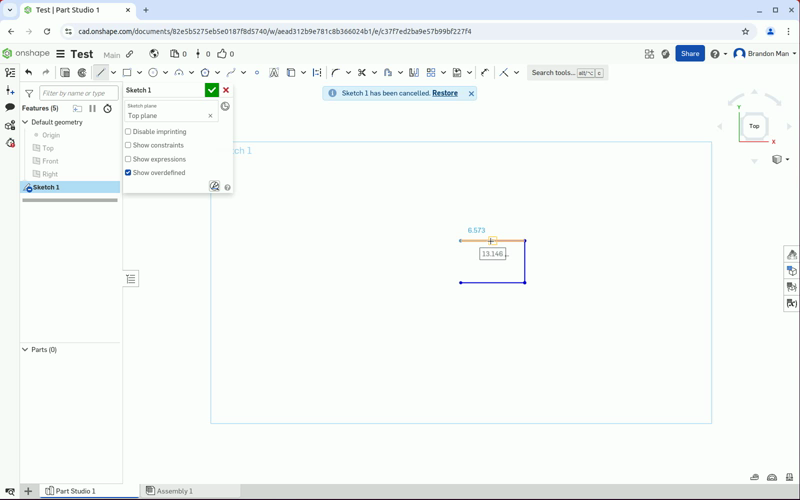
mouse_move(460, 282)
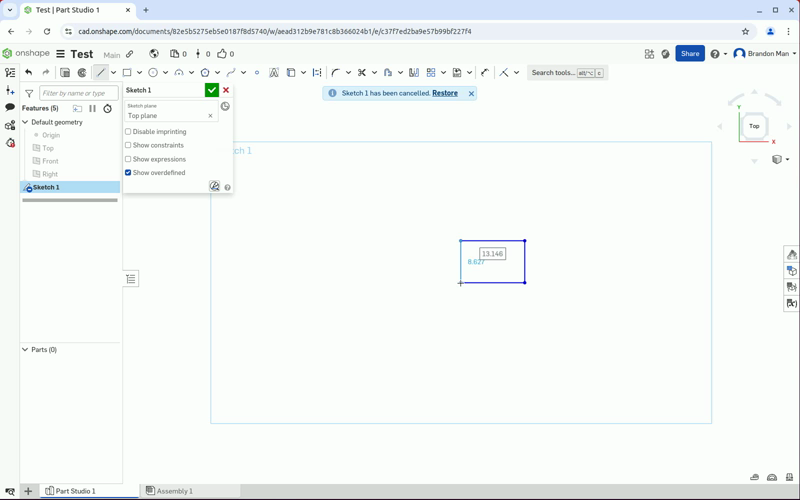
key_up(shift)
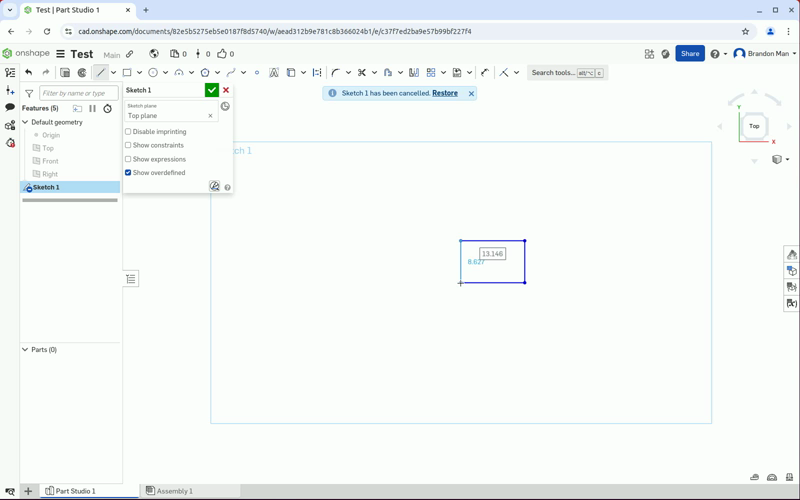
click(460, 282)
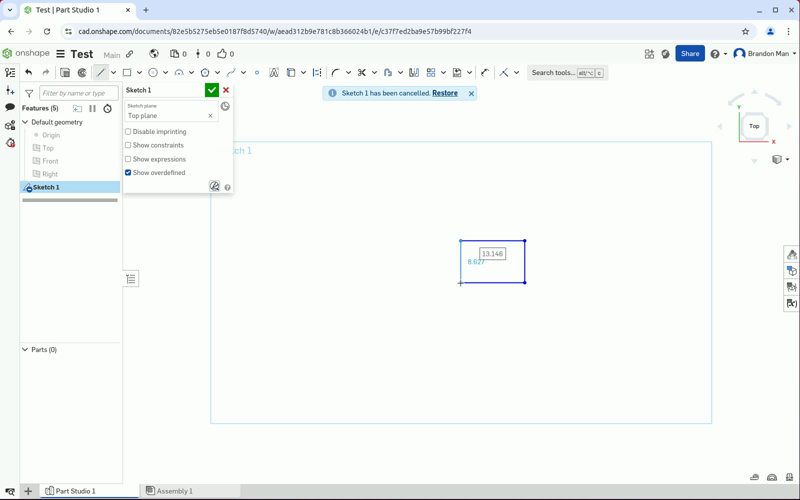
key(esc)
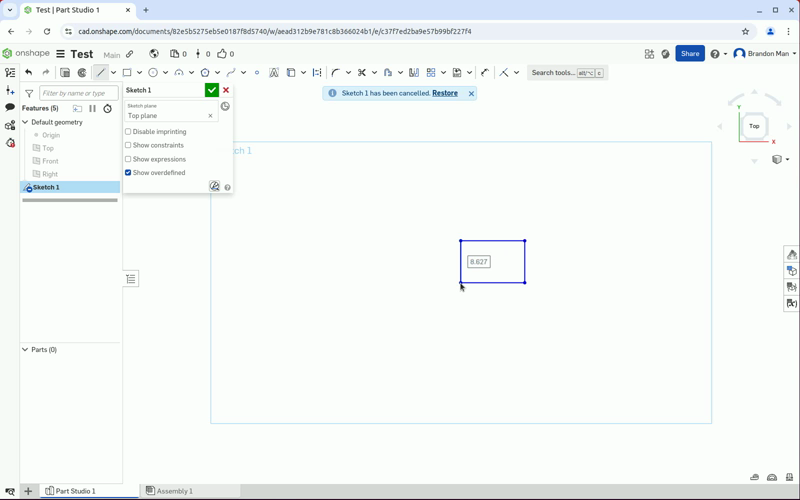
mouse_move(504, 245)
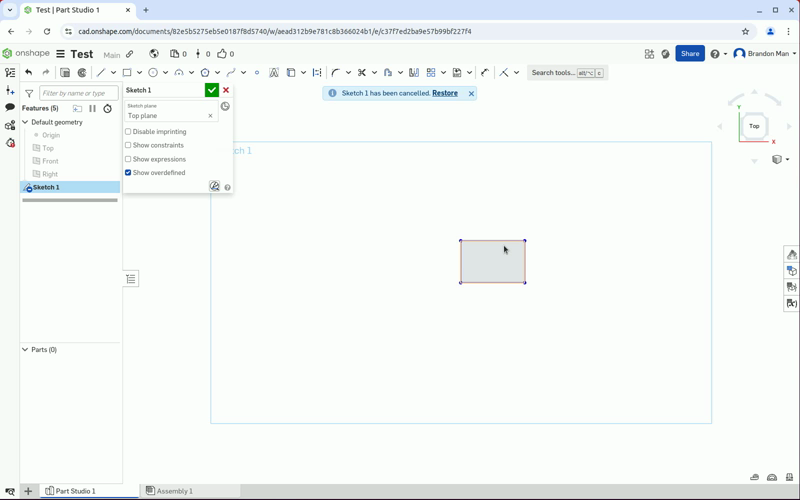
click(504, 245)
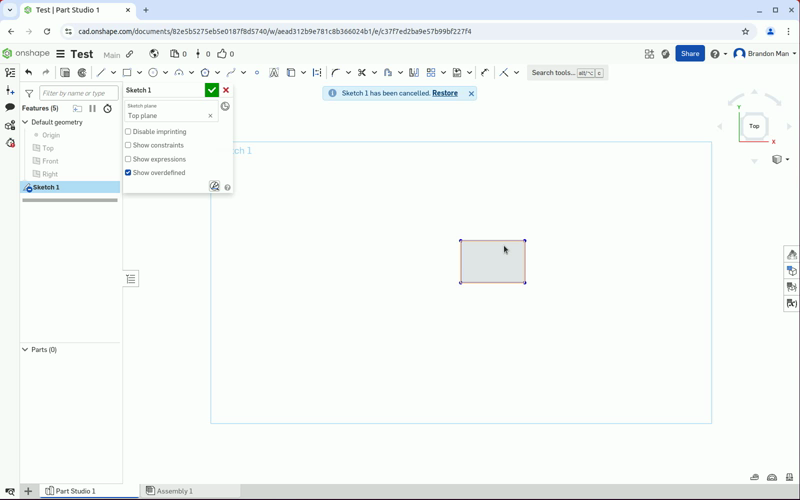
mouse_move(73, 352)
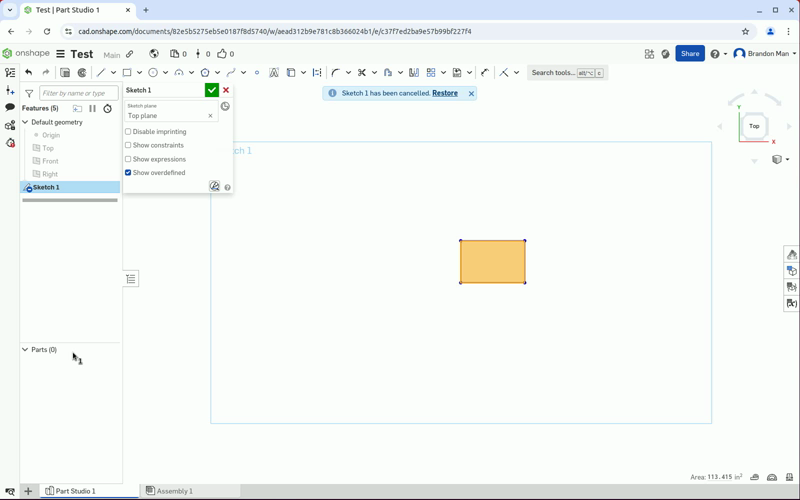
key(shift+y)
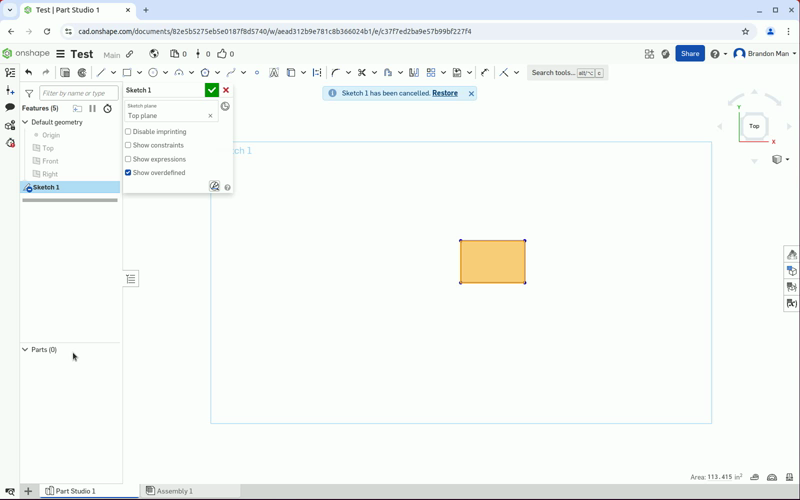
key(shift+e)
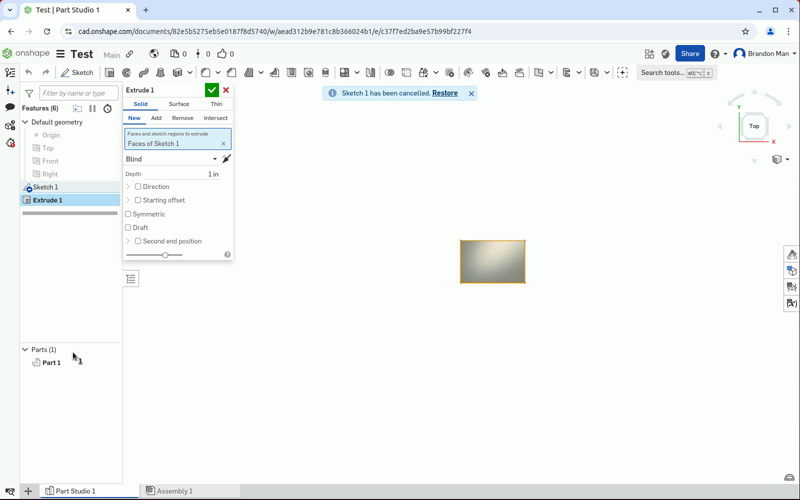
mouse_move(143, 106)
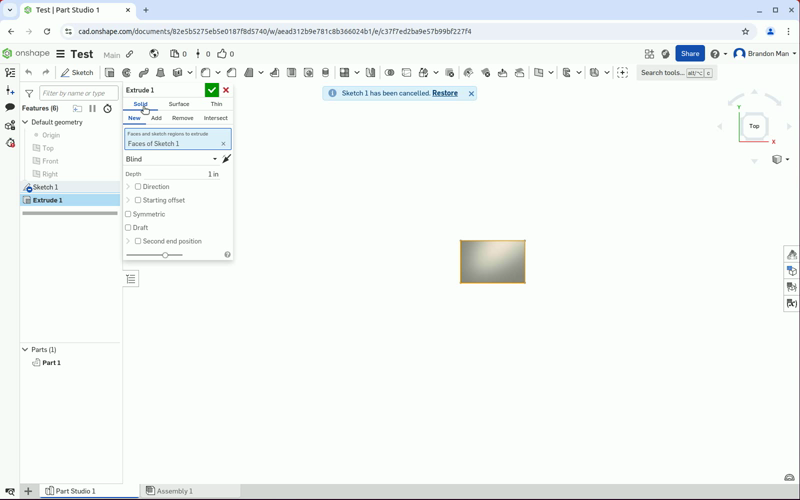
click(143, 106)
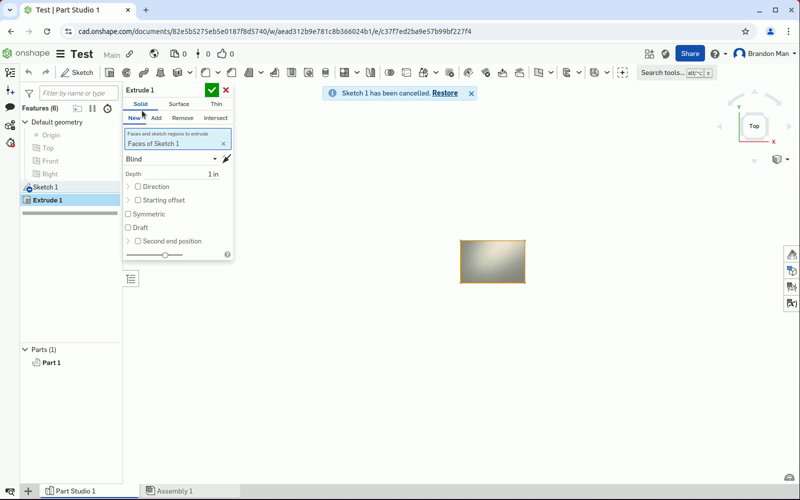
mouse_move(137, 120)
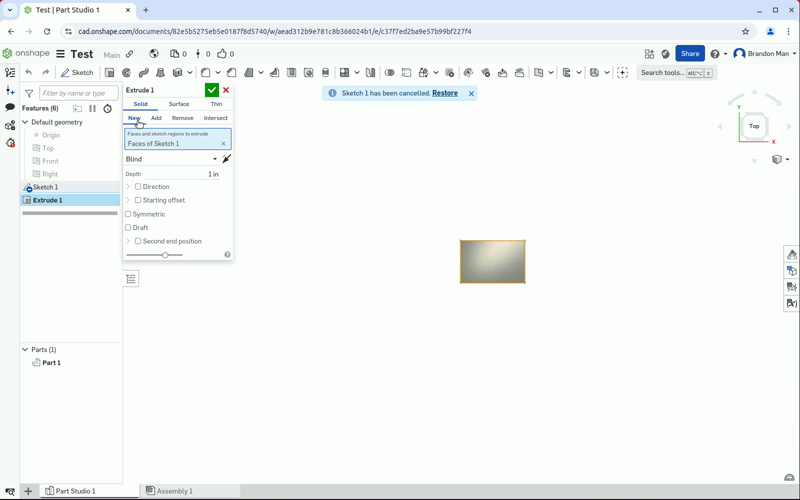
click(137, 120)
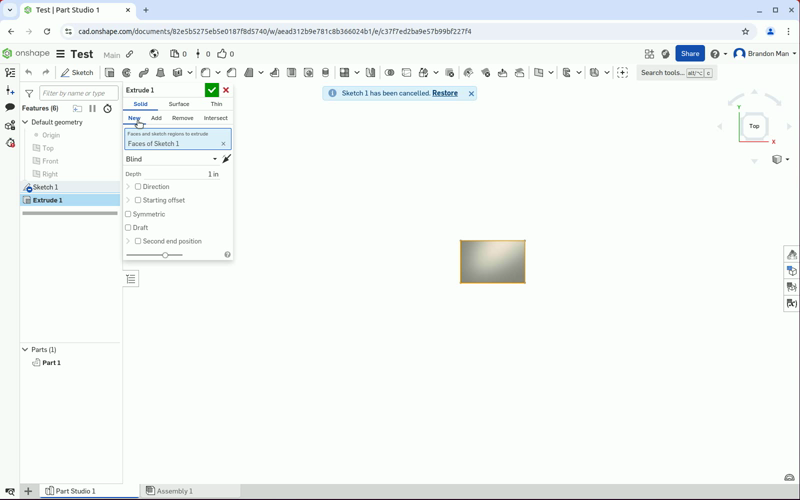
key(tab, 4)
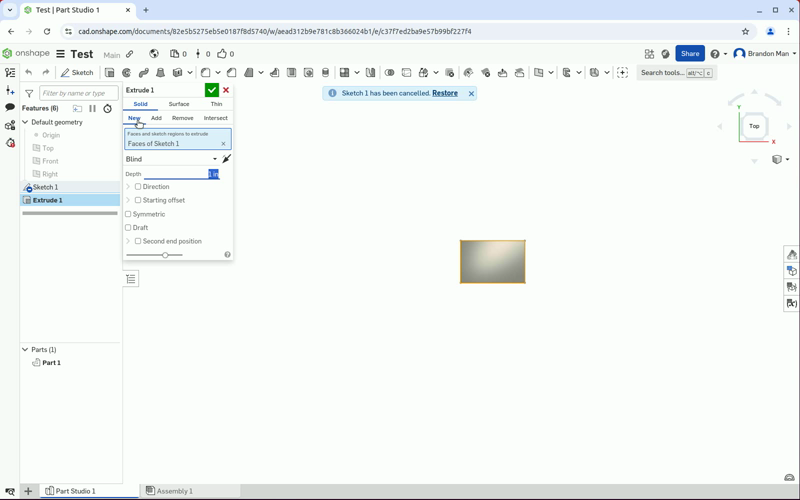
text(7.221)
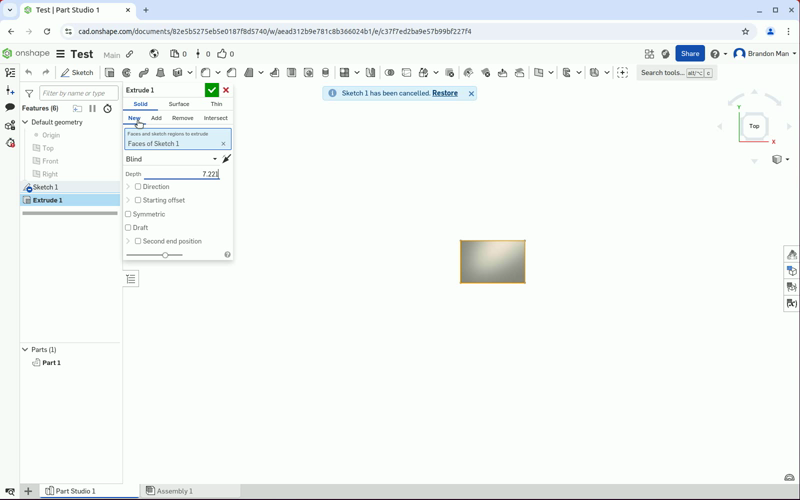
key(enter)
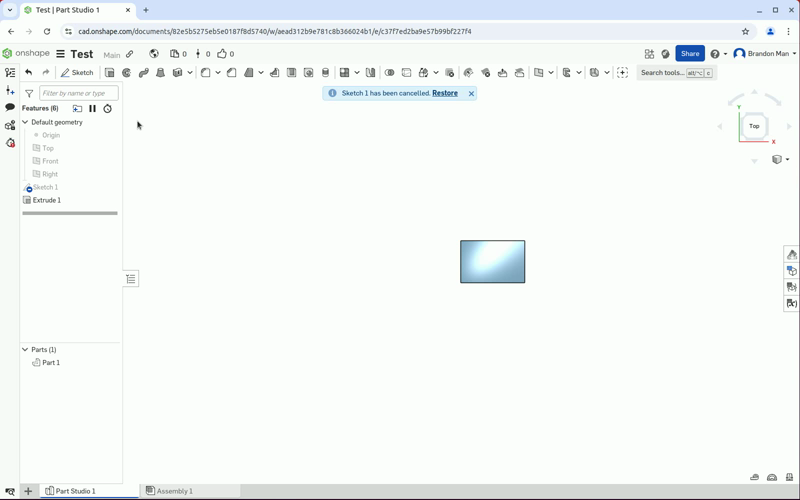
key(shift+h)
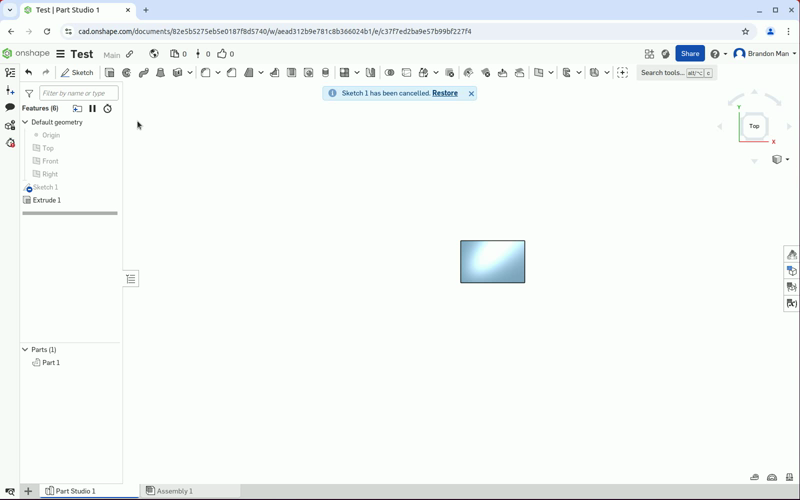
key(shift+h)
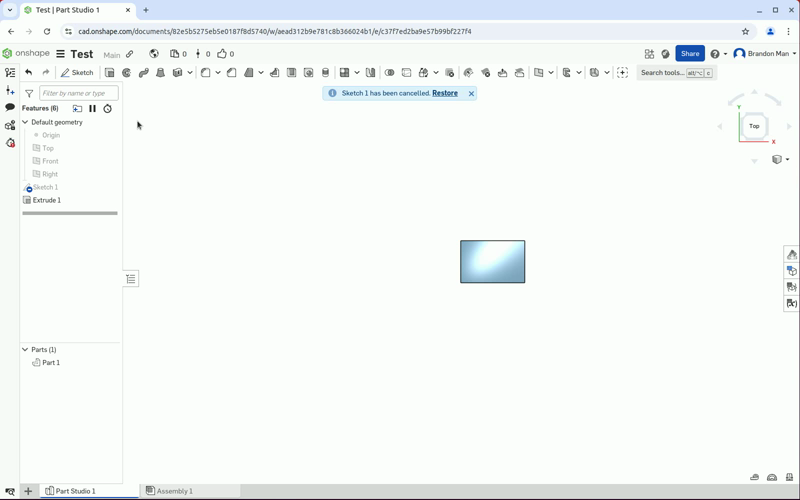
mouse_move(73, 189)
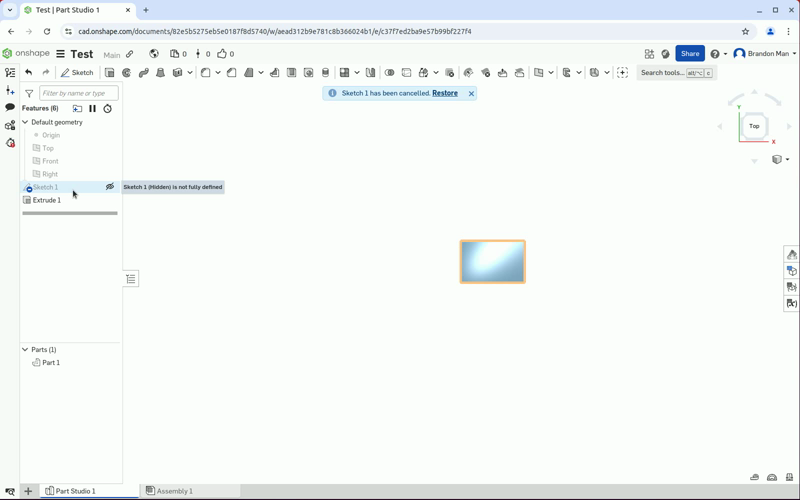
click(73, 189)
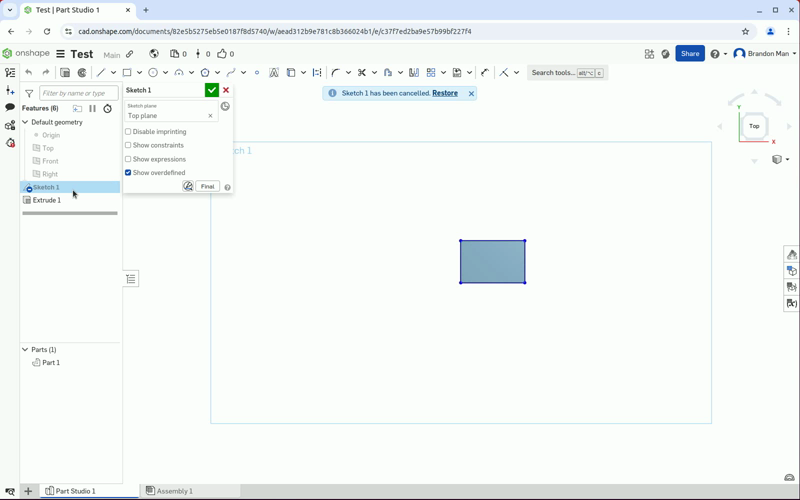
mouse_move(229, 92)
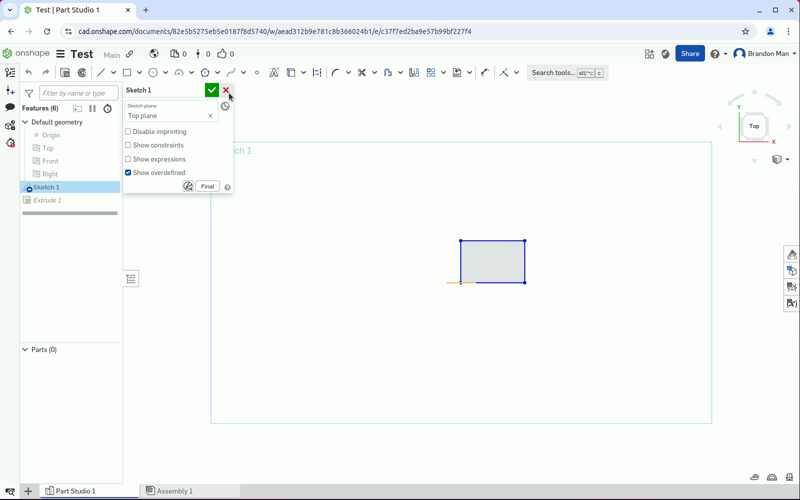
click(229, 92)
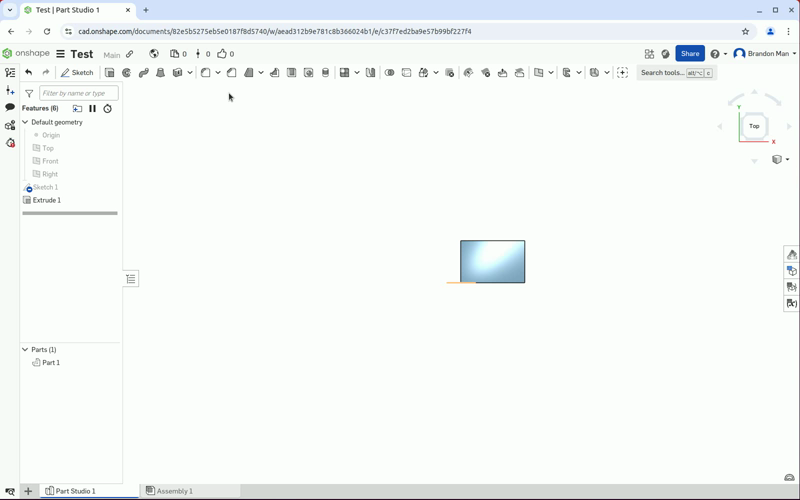
mouse_move(541, 75)
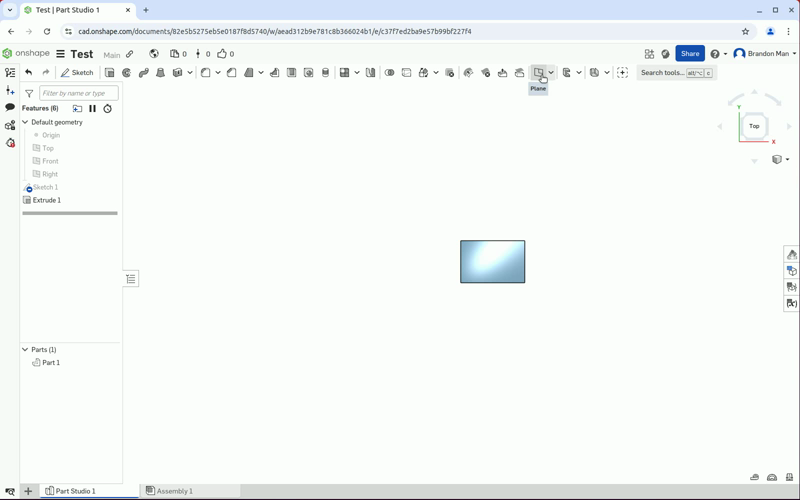
click(541, 75)
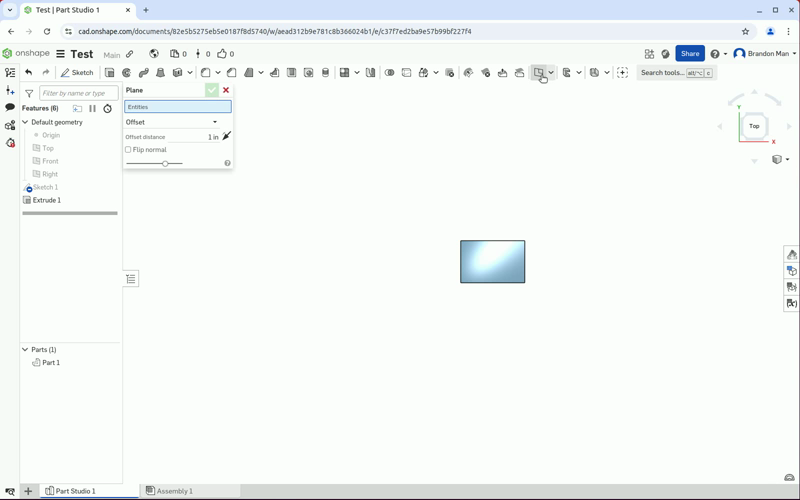
mouse_move(73, 150)
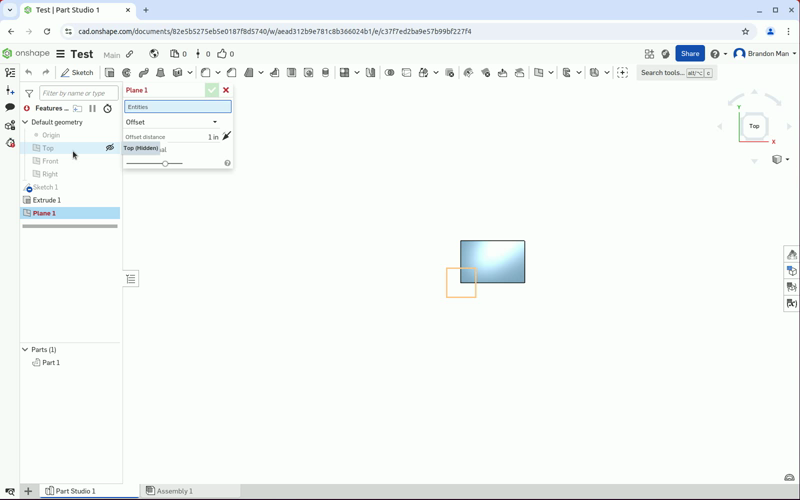
click(73, 150)
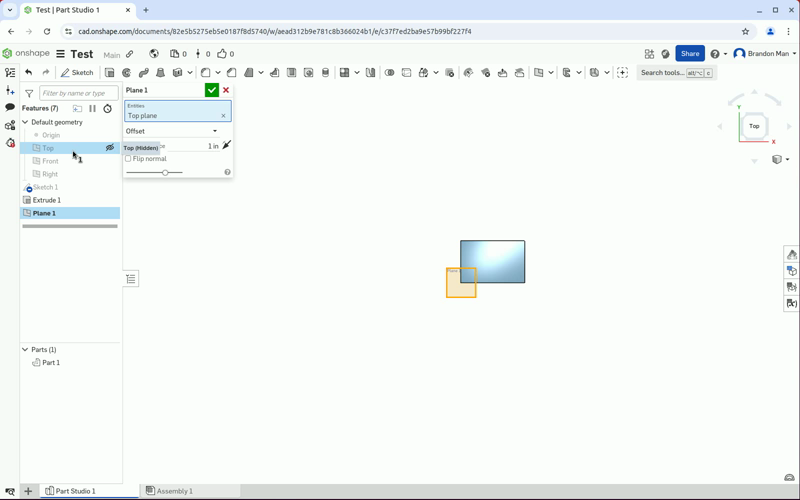
key(tab, 2)
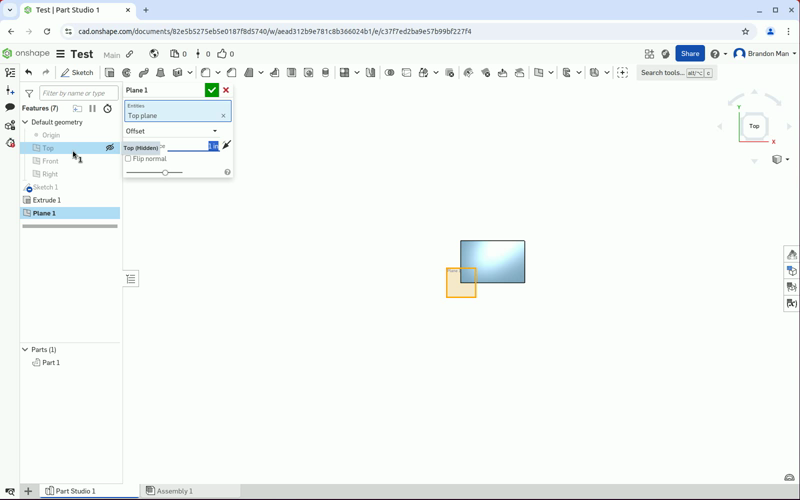
text(7.21)
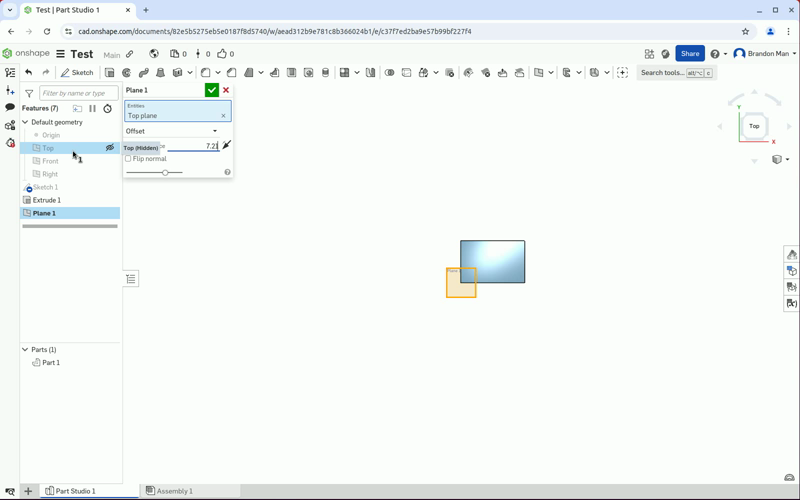
key(enter, 2)
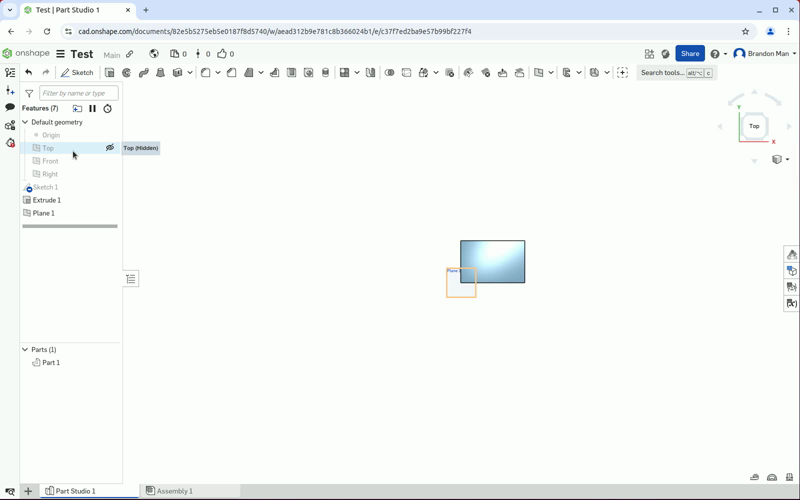
key(shift+s)
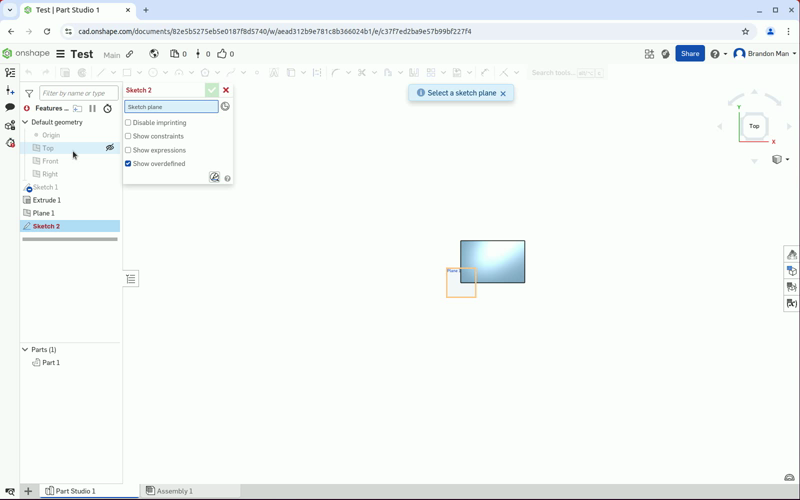
mouse_move(73, 215)
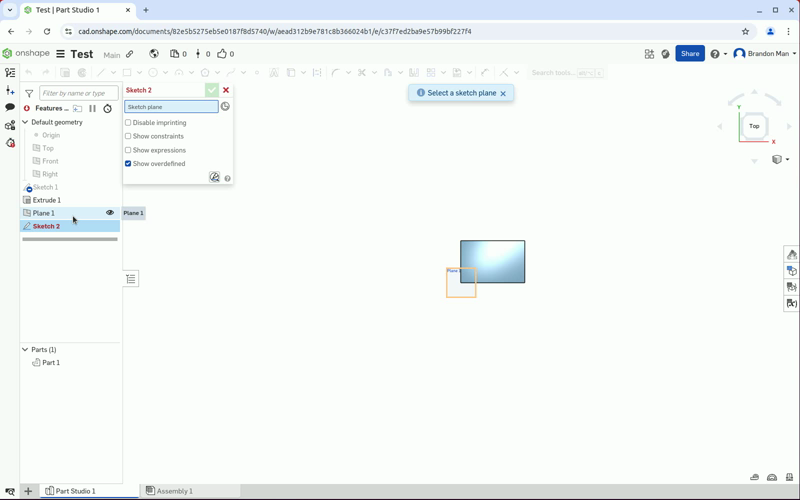
click(73, 215)
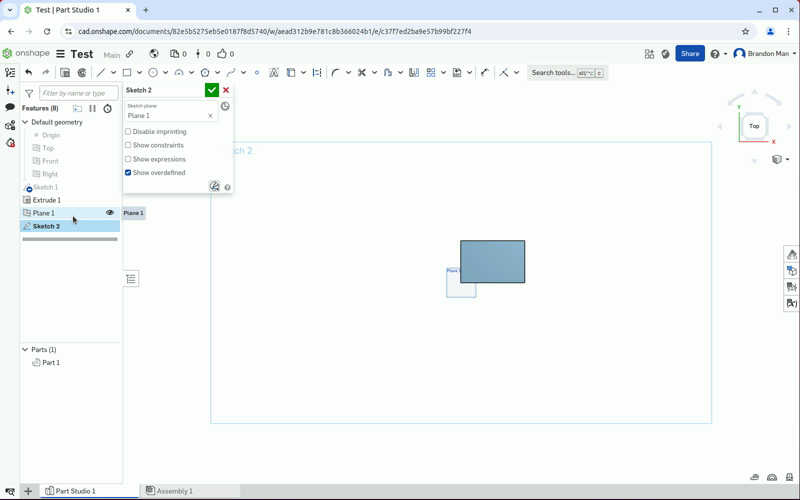
mouse_move(73, 352)
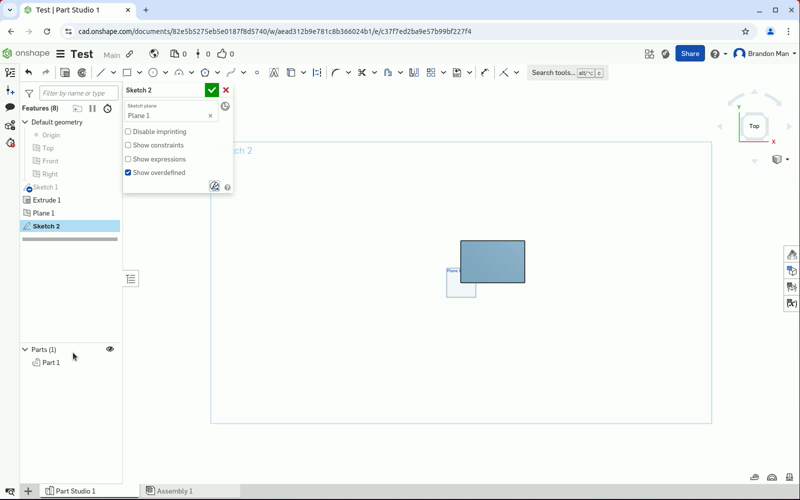
key(y)
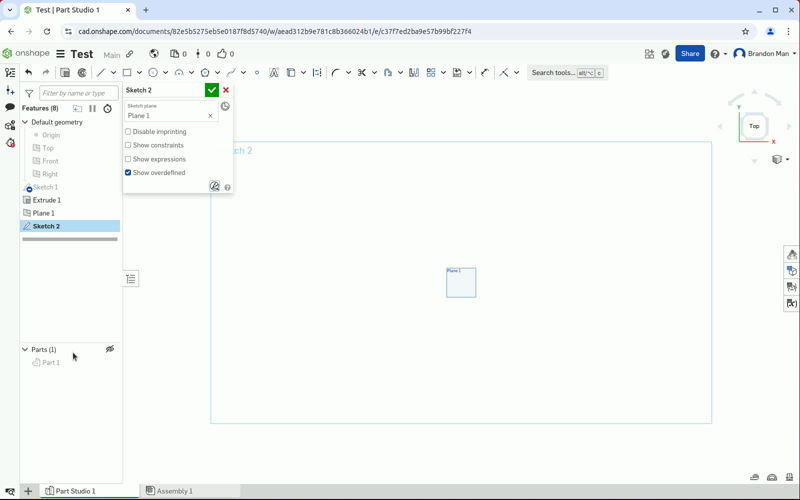
key(l)
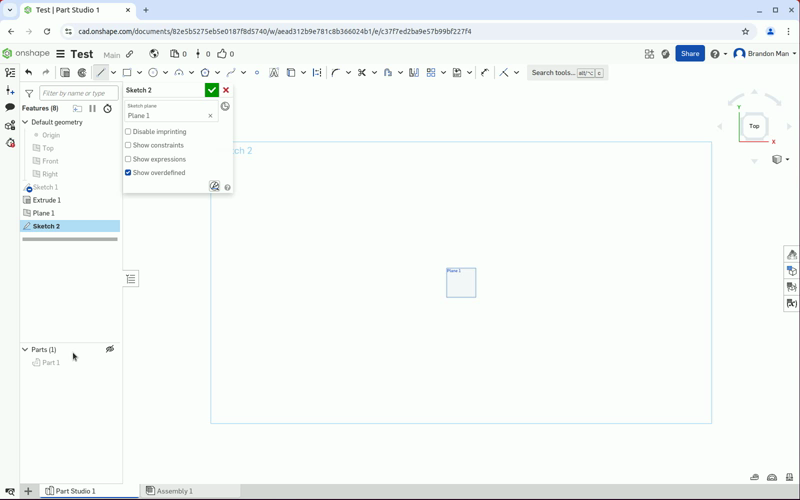
key_down(shift)
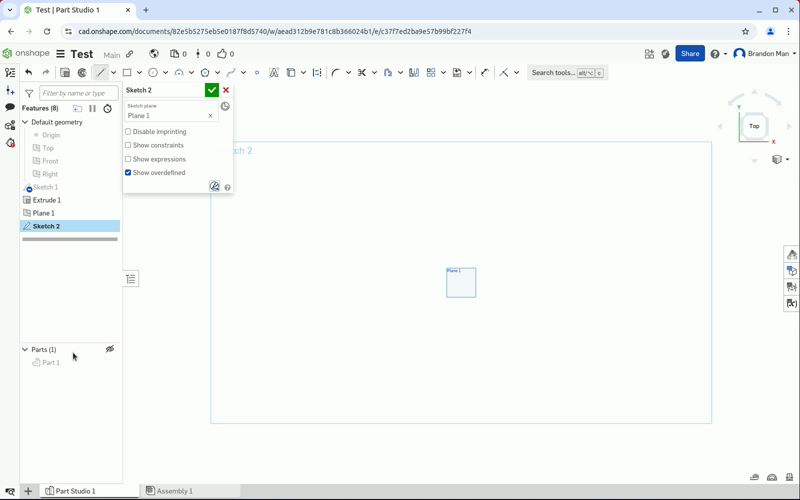
mouse_move(461, 281)
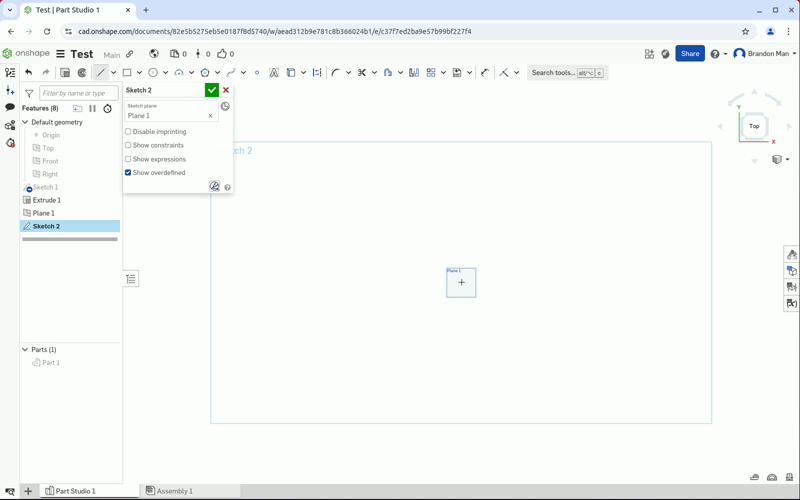
click(461, 281)
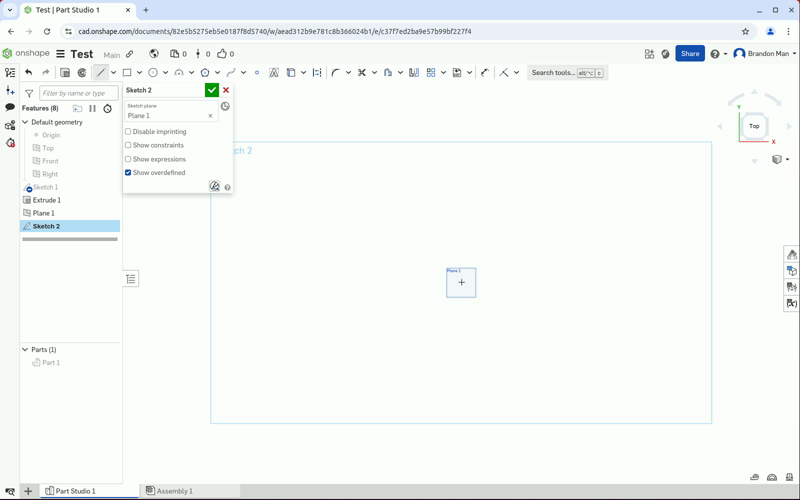
key_up(shift)
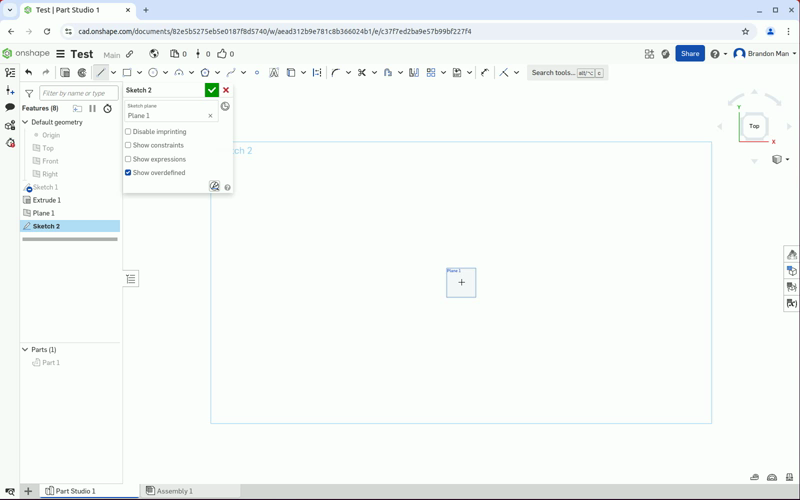
key_down(shift)
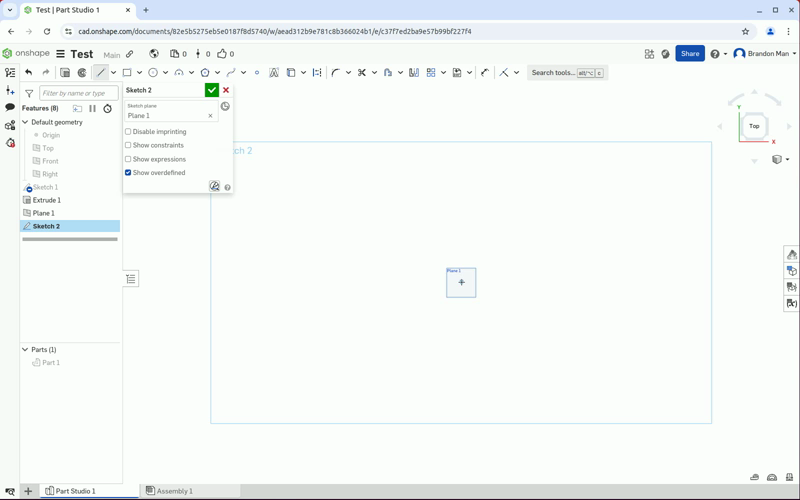
mouse_move(524, 281)
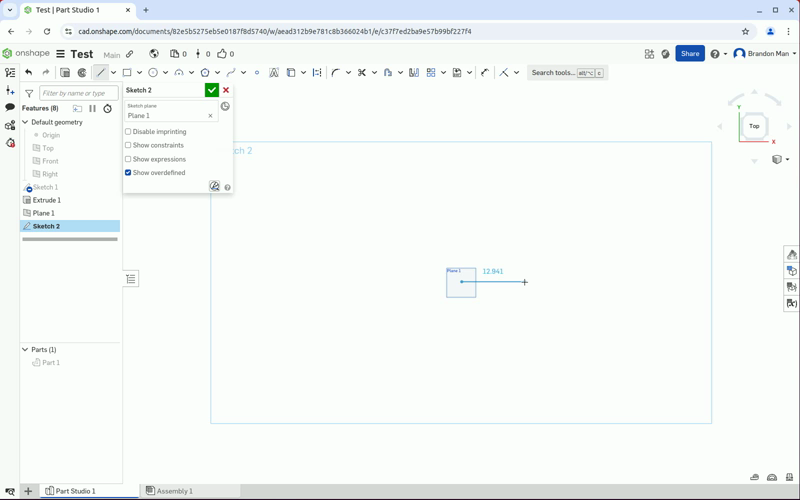
click(524, 281)
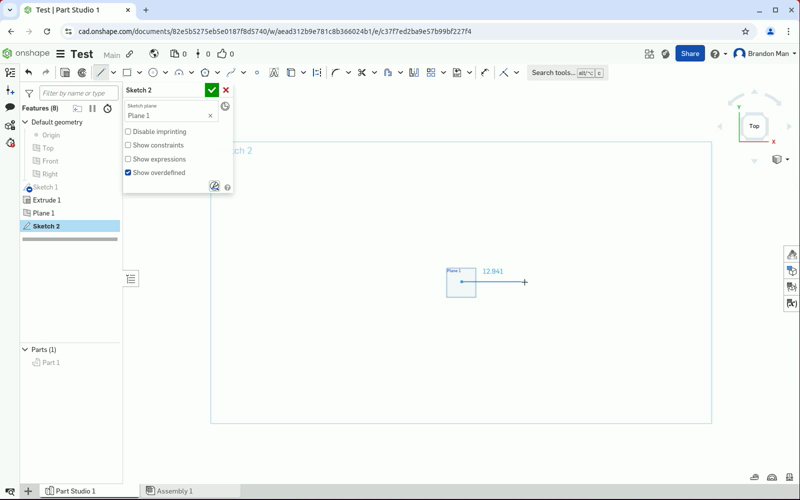
key_up(shift)
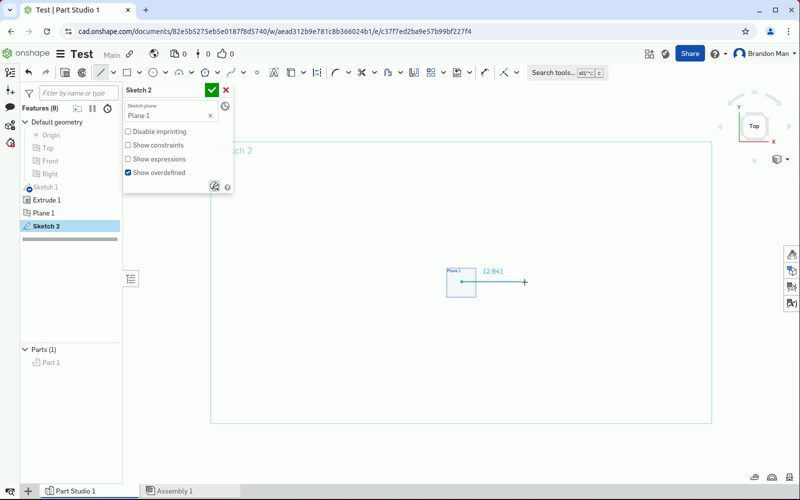
key_down(shift)
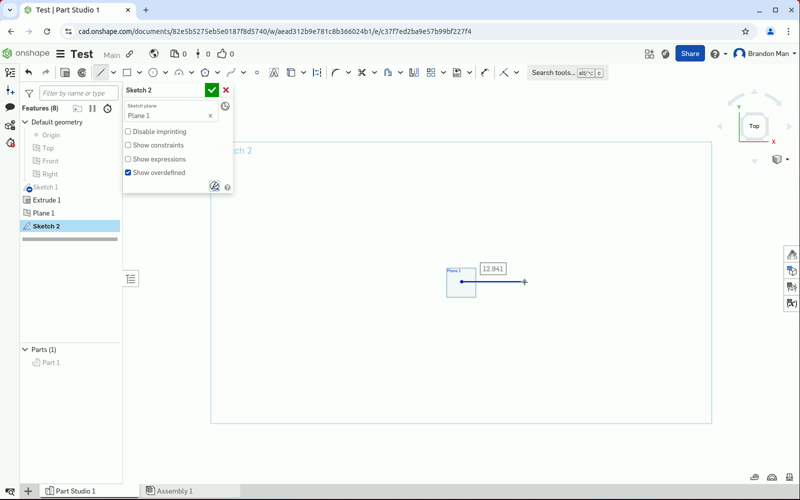
mouse_move(554, 281)
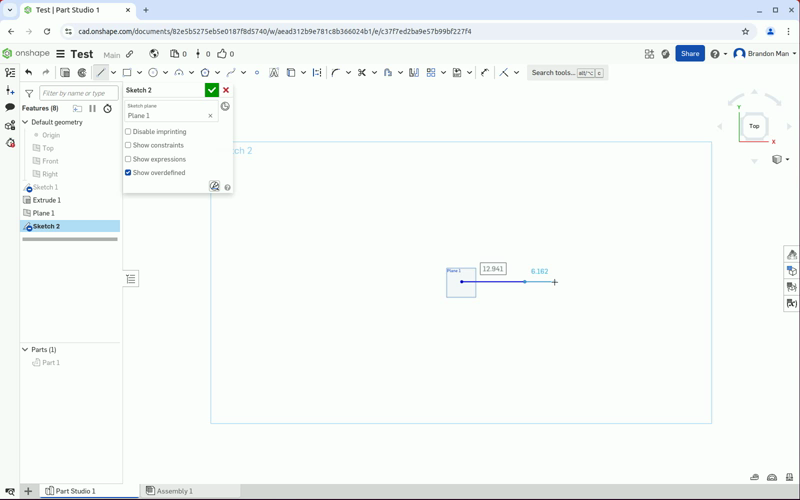
mouse_move(524, 240)
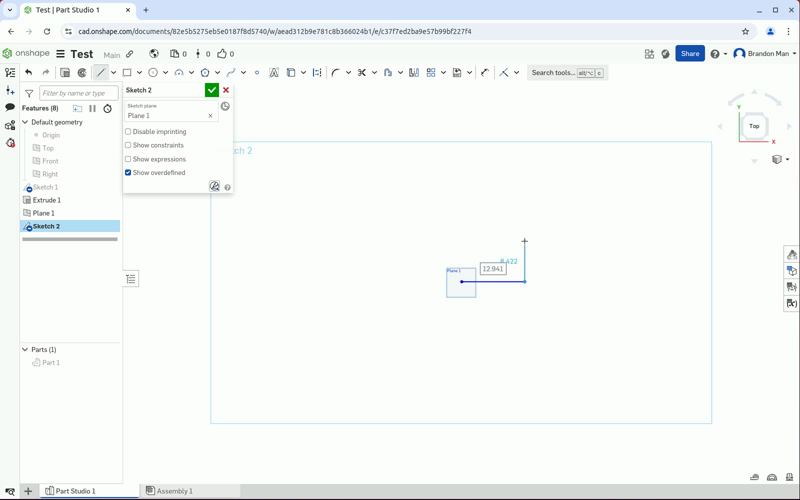
click(524, 240)
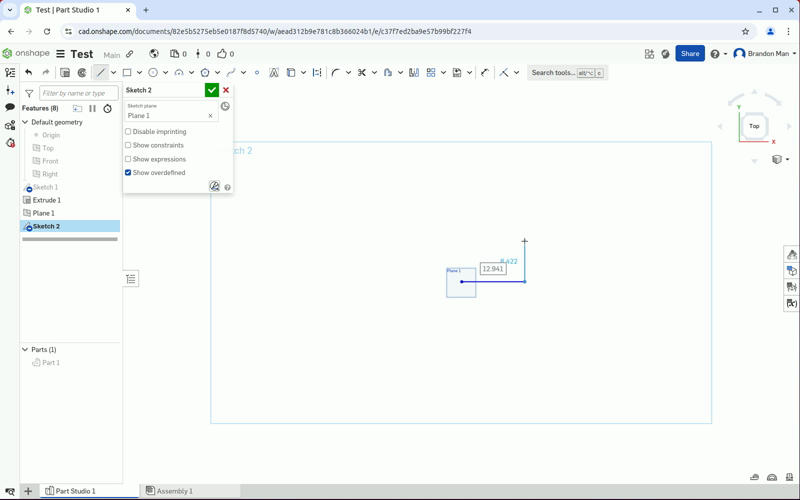
key_up(shift)
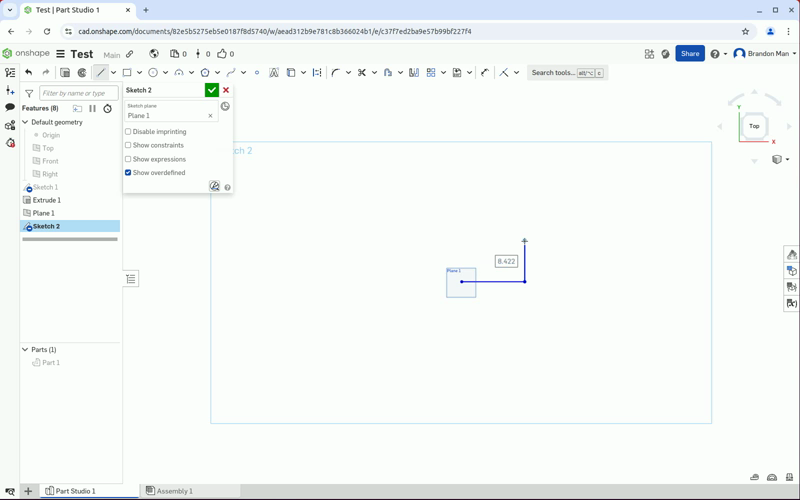
key_down(shift)
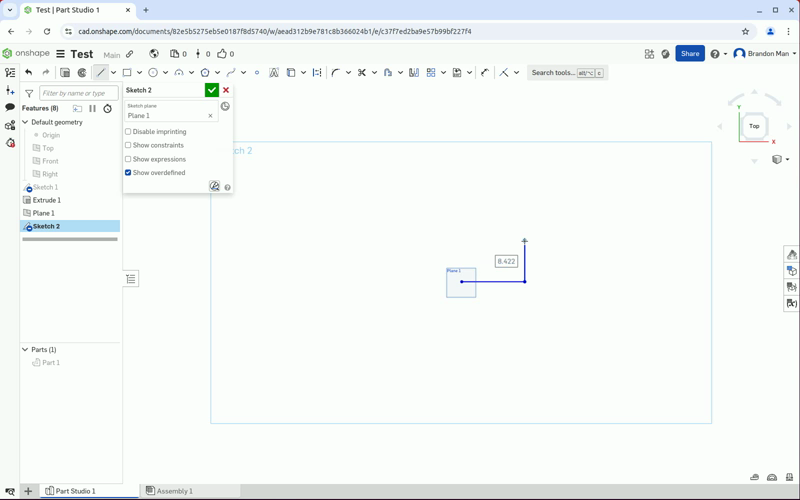
mouse_move(461, 240)
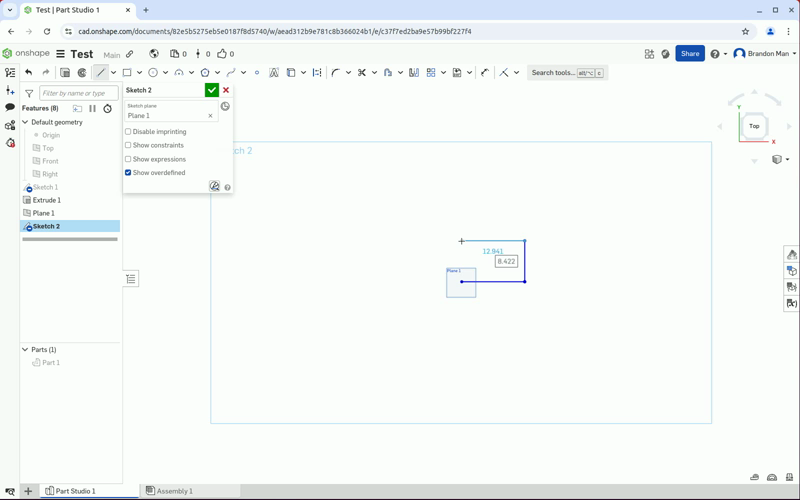
click(461, 240)
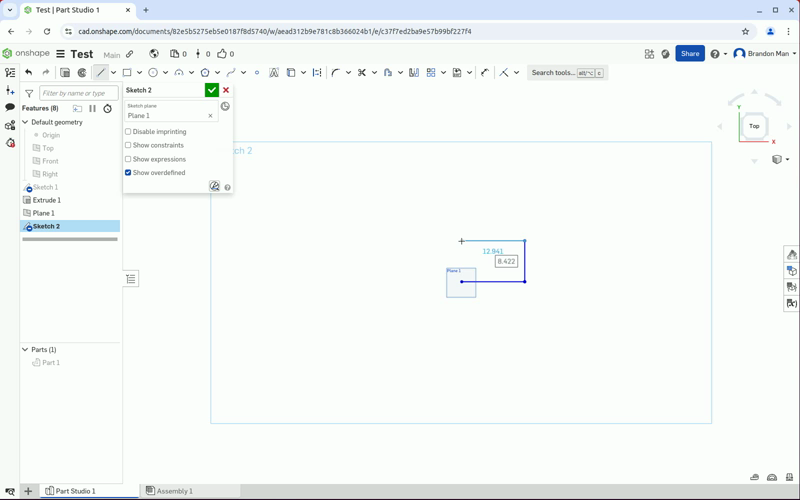
key_up(shift)
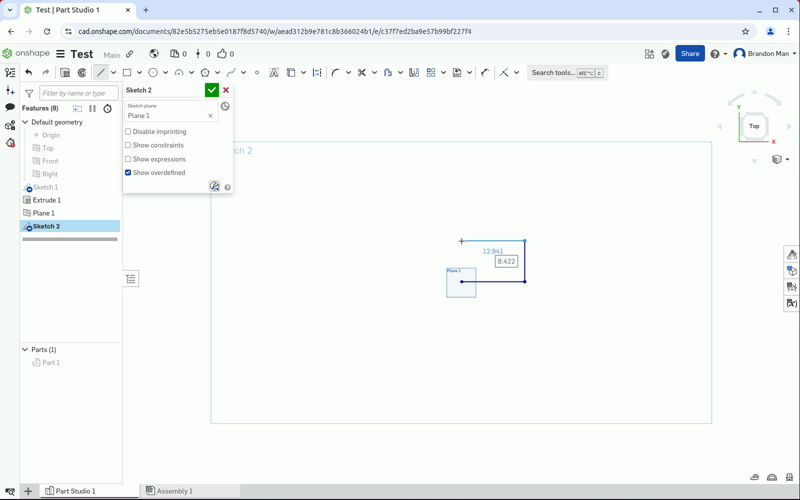
mouse_move(492, 240)
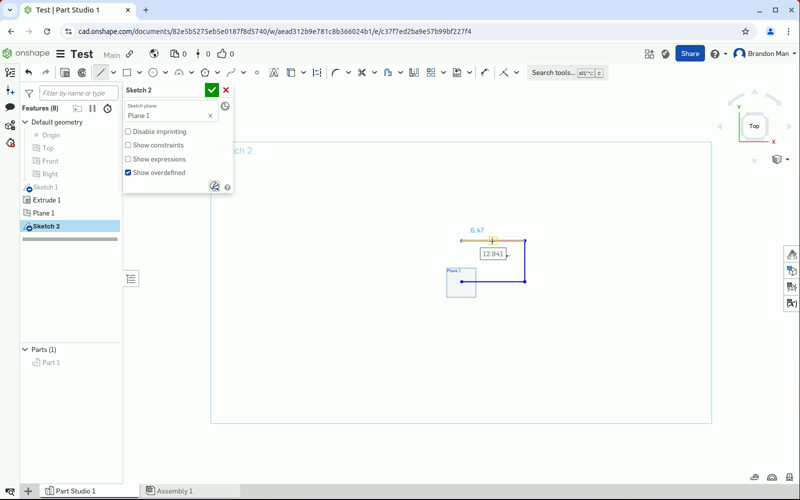
key_down(shift)
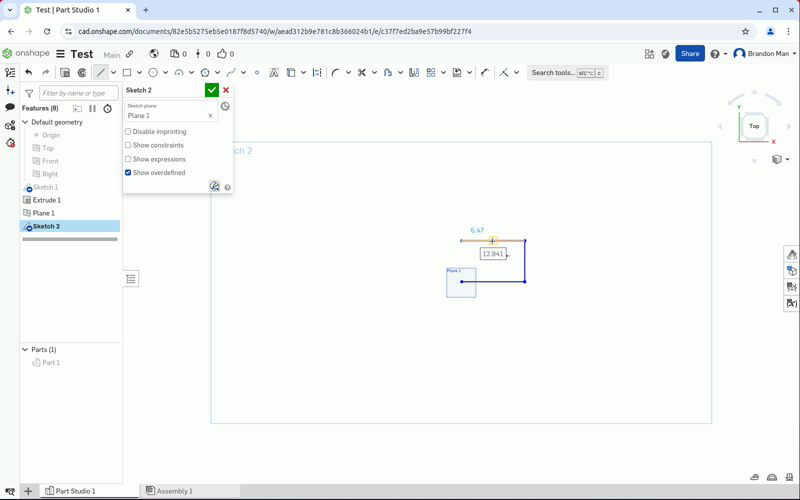
mouse_move(461, 281)
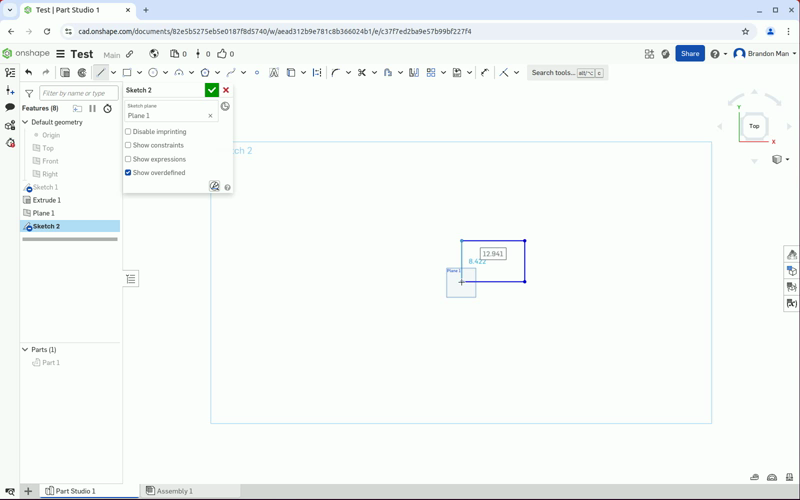
key_up(shift)
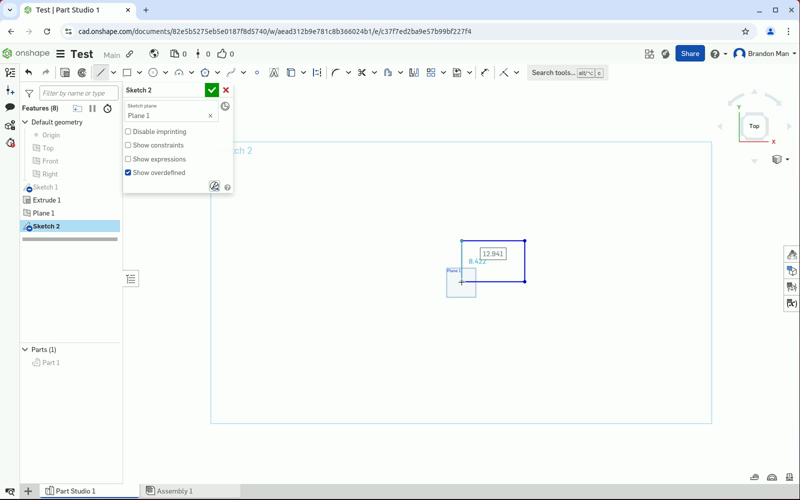
click(461, 281)
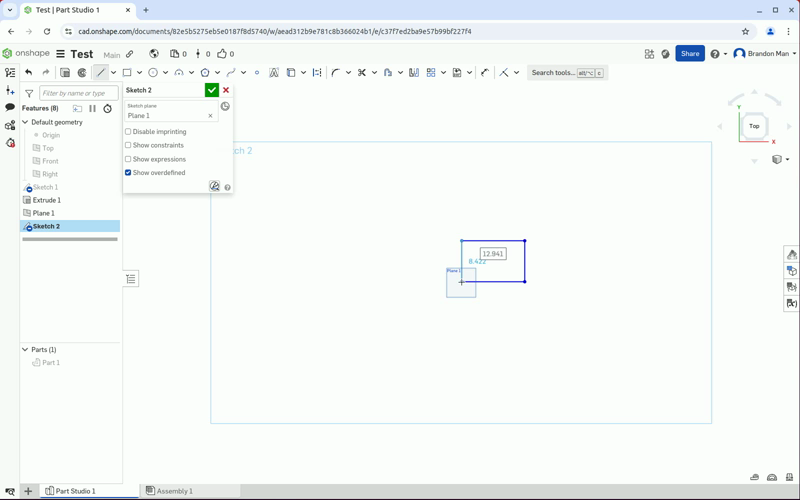
key(esc)
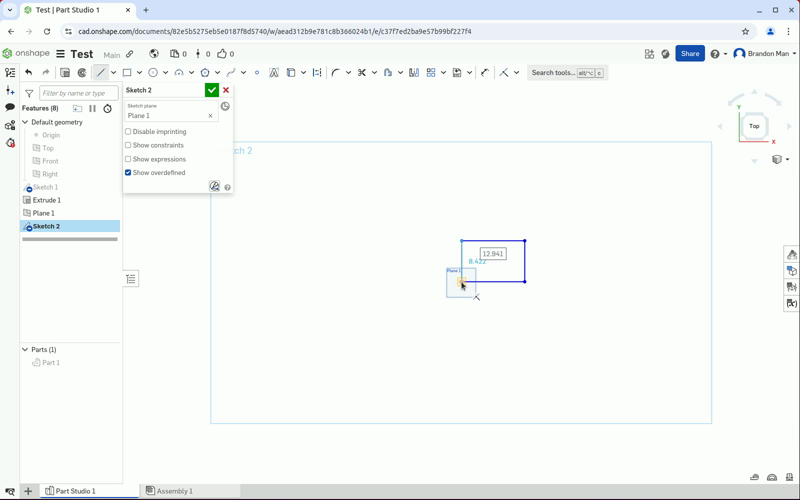
mouse_move(467, 277)
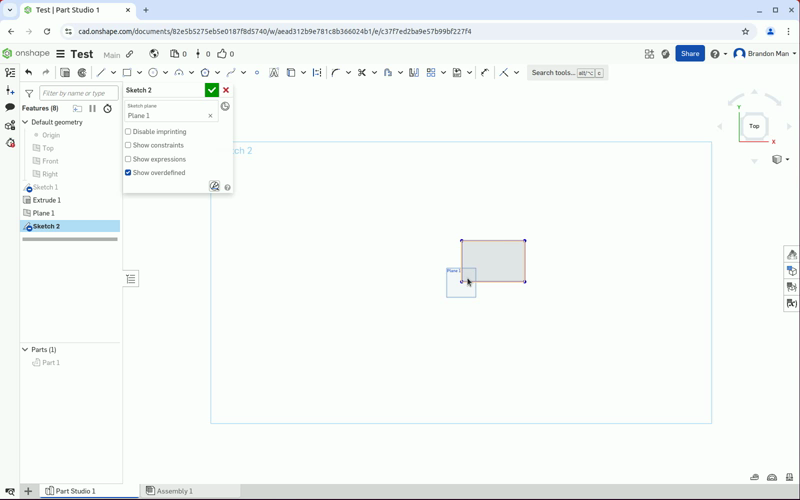
click(467, 277)
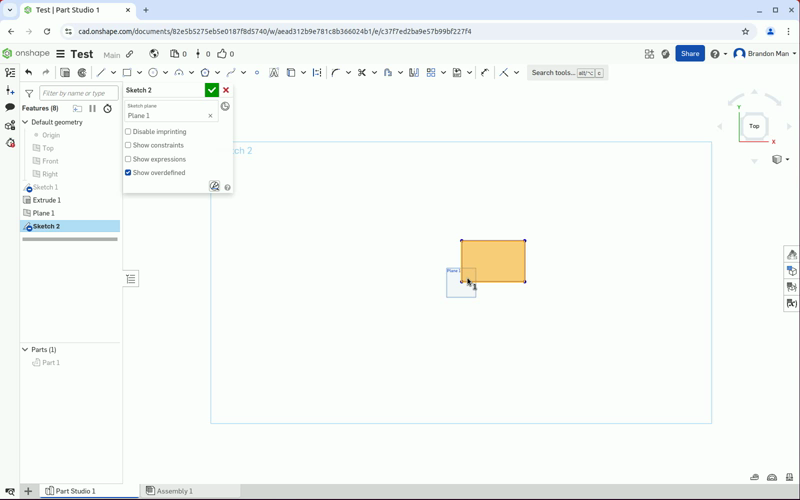
mouse_move(73, 352)
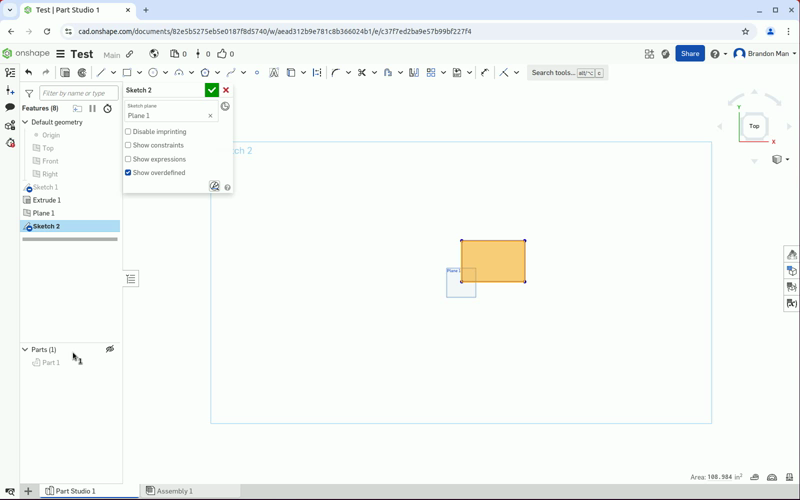
key(shift+y)
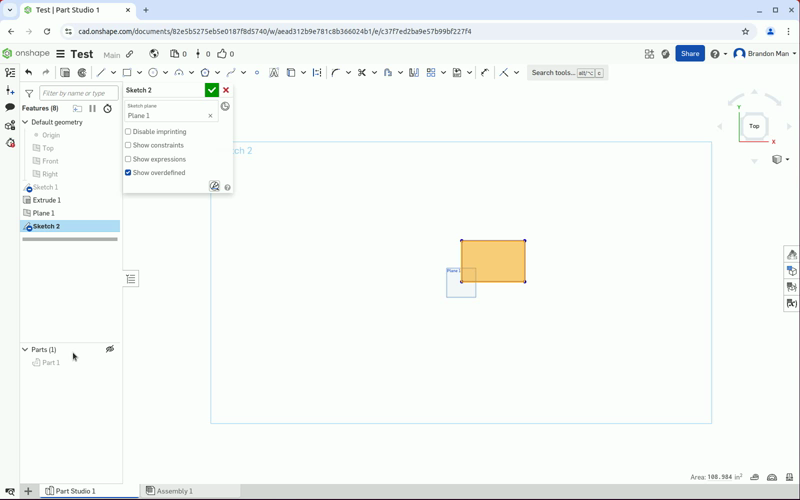
key(shift+e)
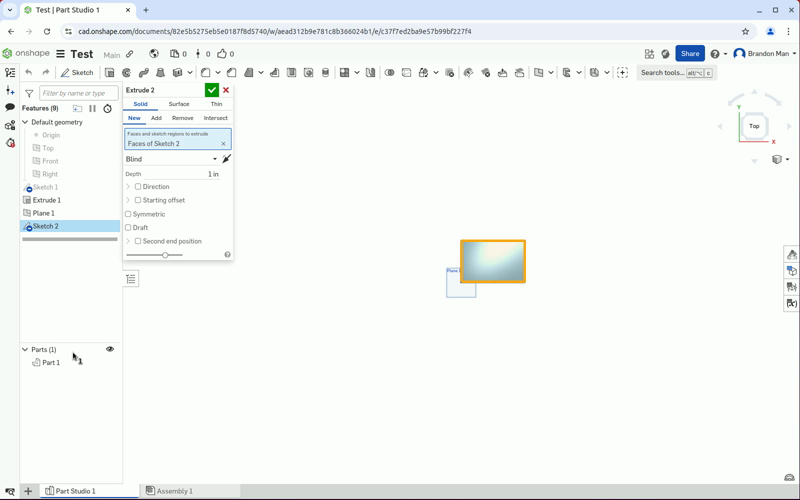
mouse_move(143, 106)
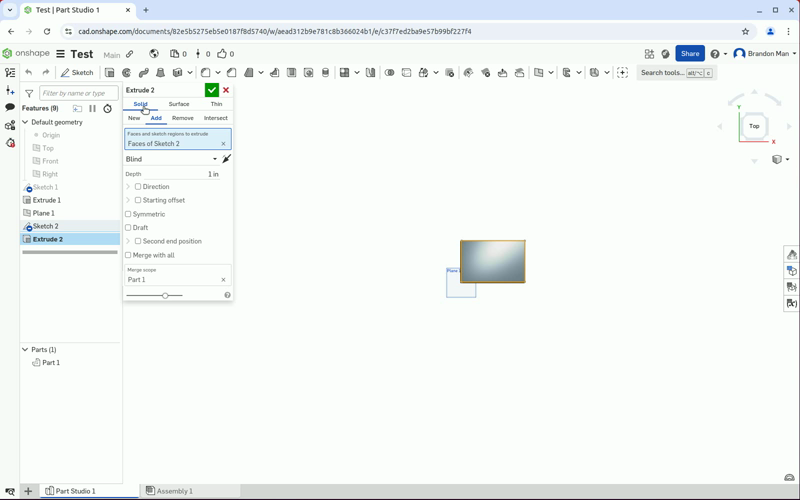
click(143, 106)
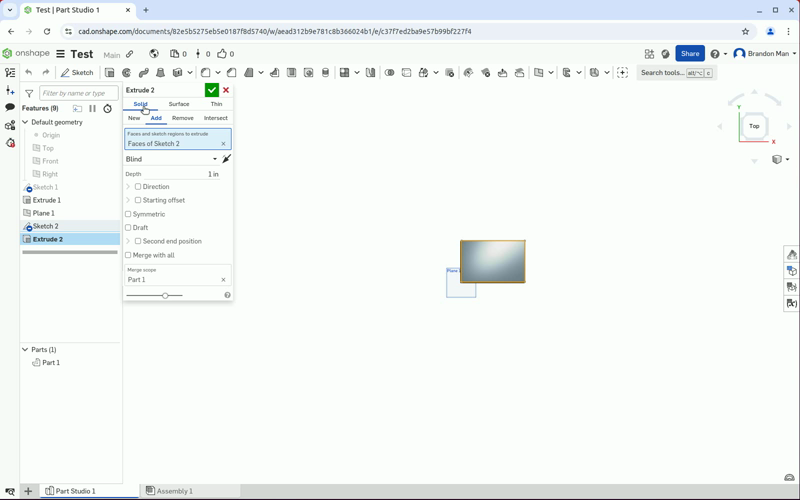
mouse_move(186, 120)
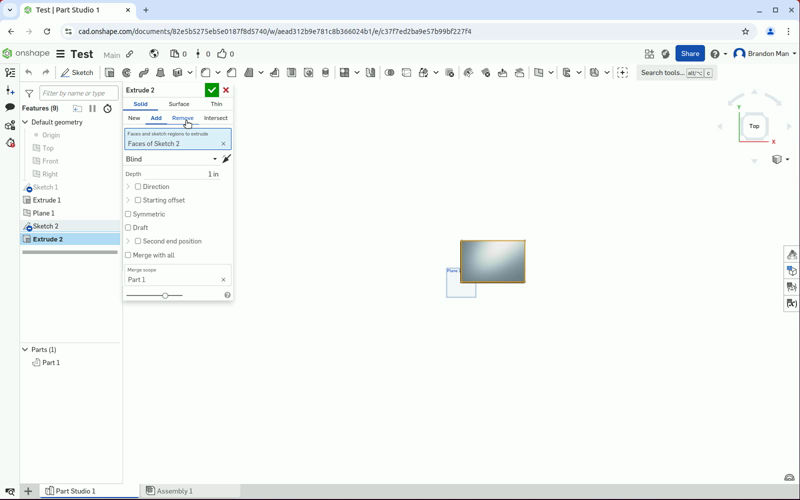
click(186, 120)
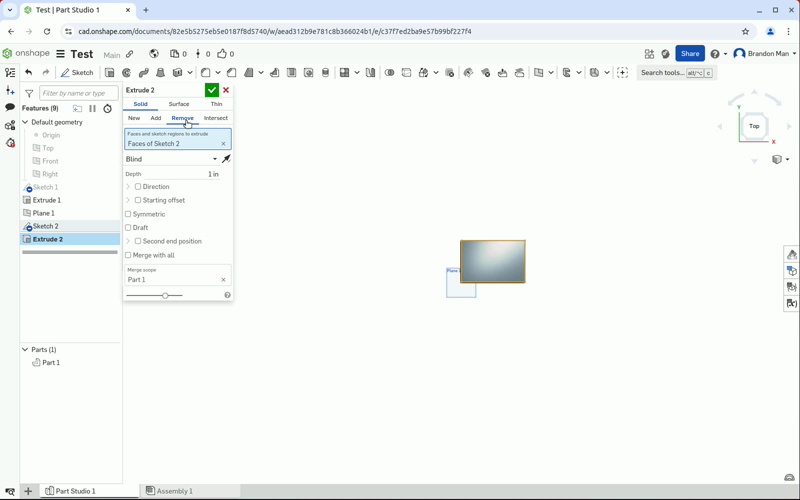
key(tab, 4)
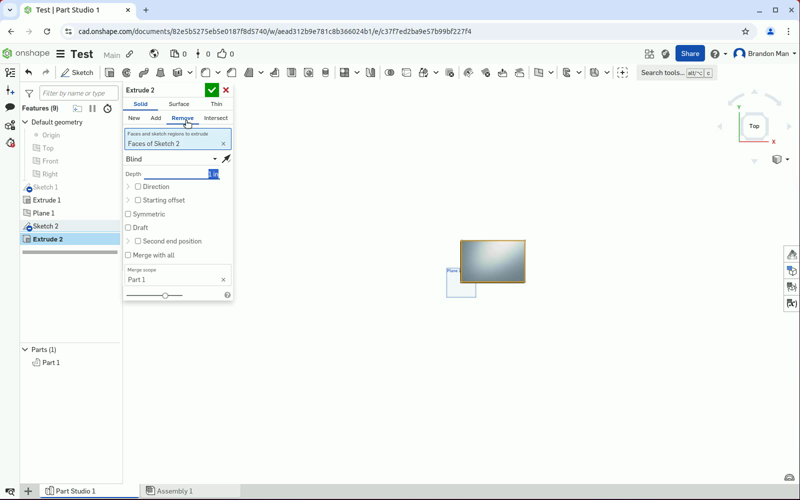
text(3.611)
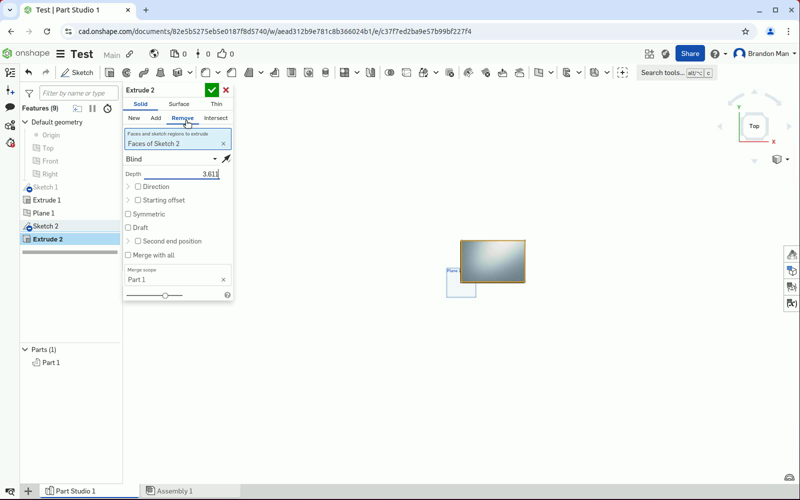
key(tab, 6)
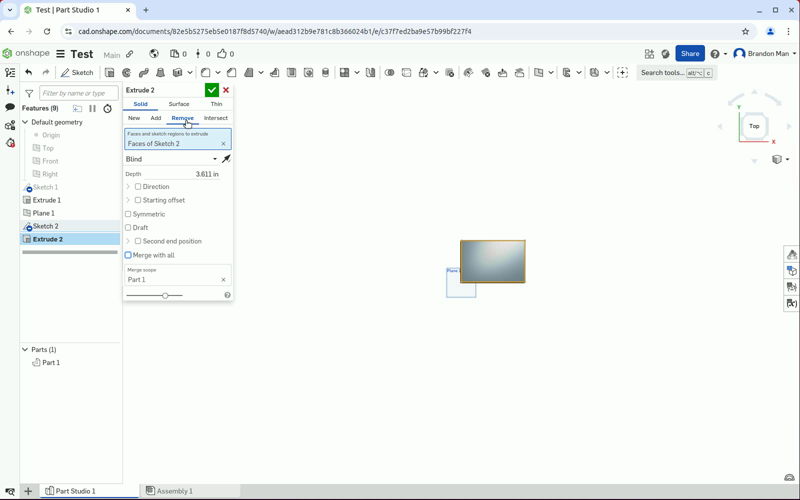
key(space)
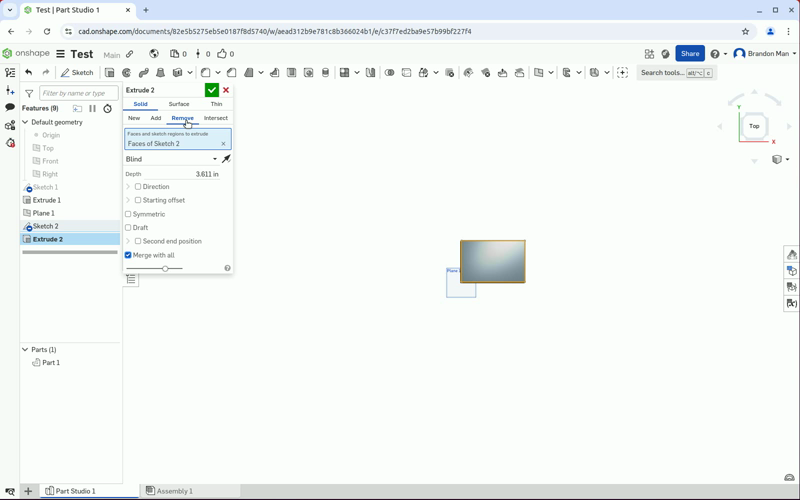
key(enter)
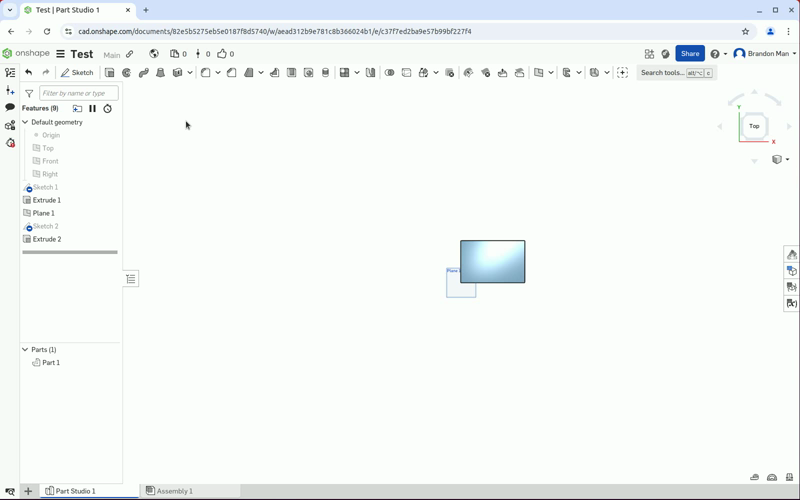
key(shift+h)
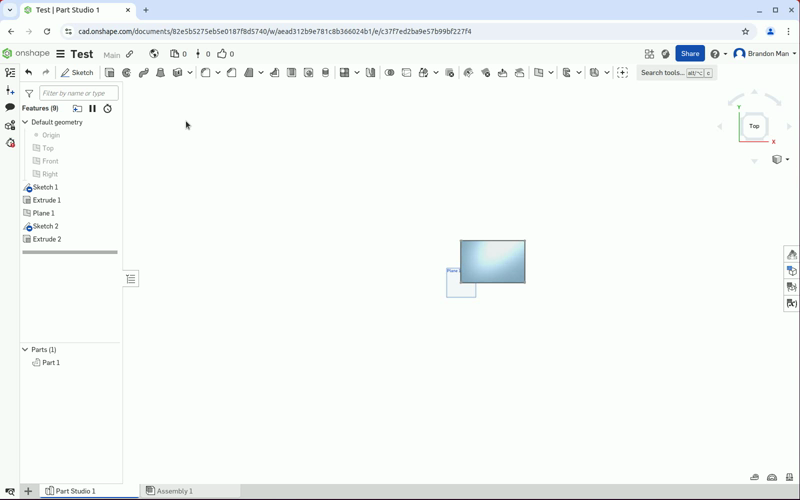
key(shift+h)
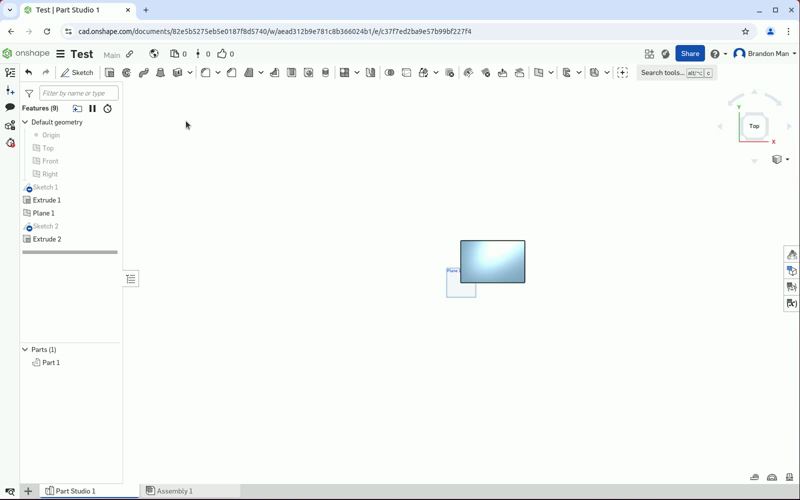
mouse_move(73, 189)
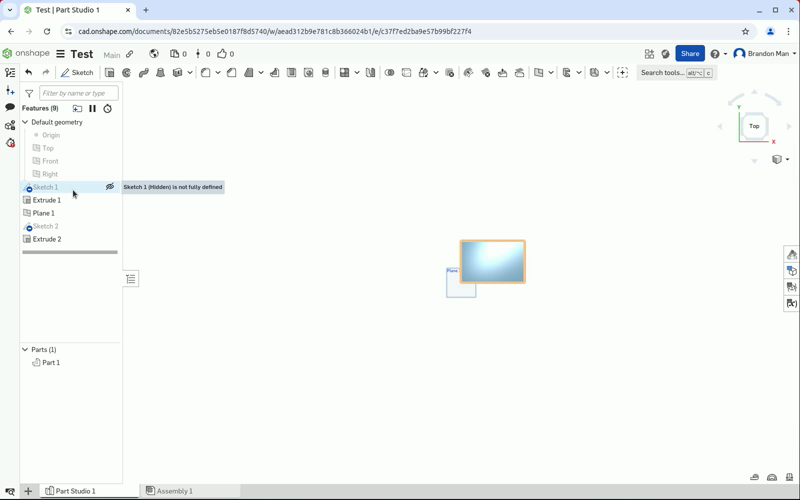
click(73, 189)
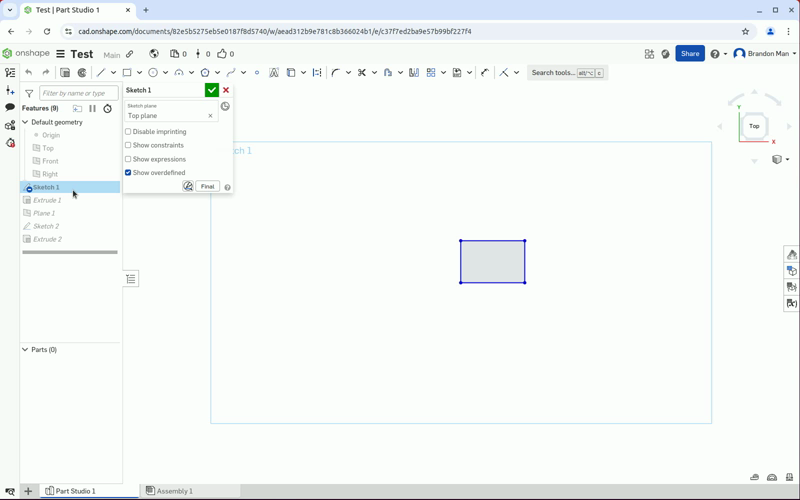
mouse_move(229, 92)
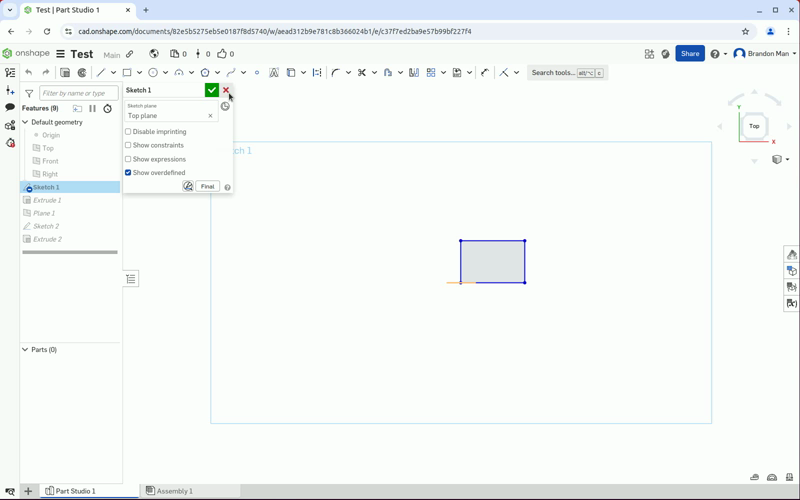
click(229, 92)
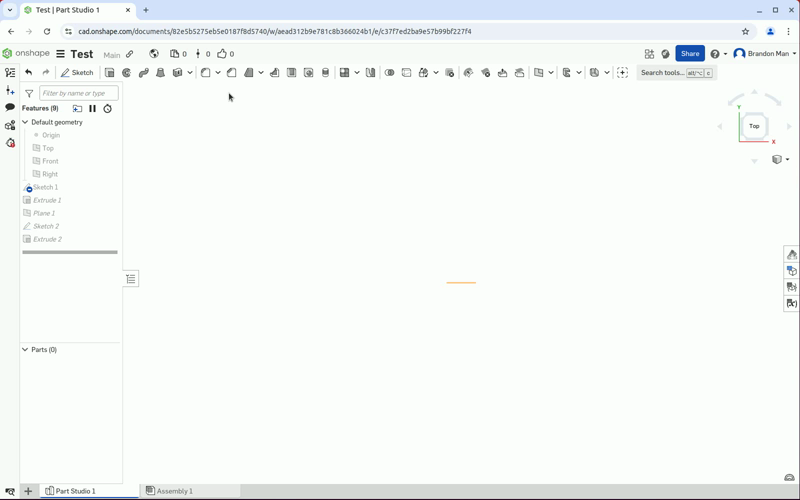
mouse_move(73, 352)
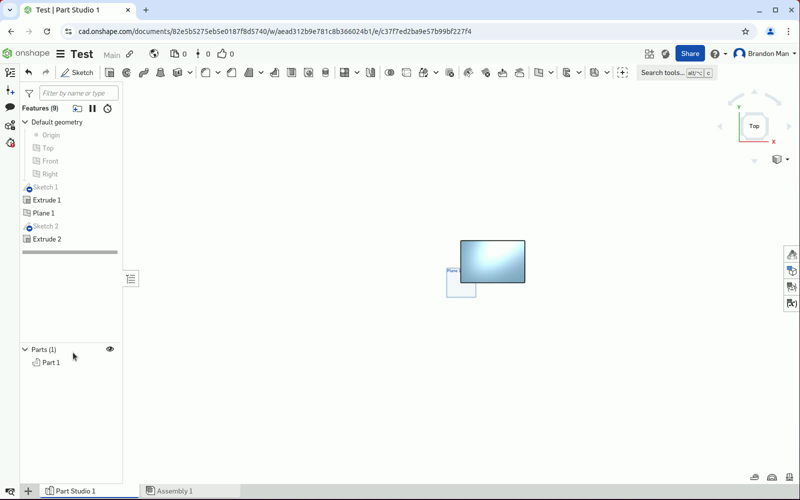
key(y)
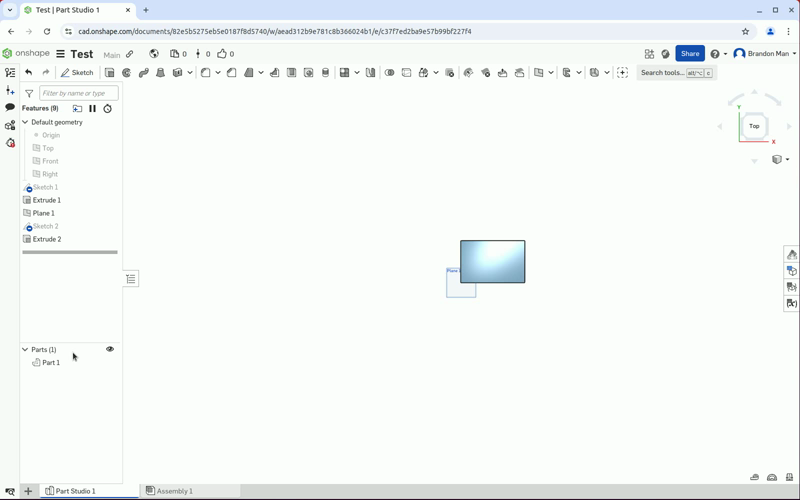
key(shift+p)
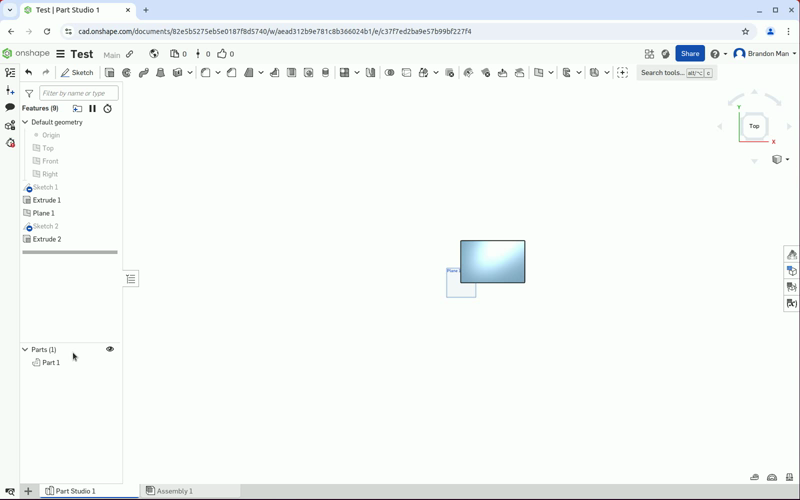
key(space)
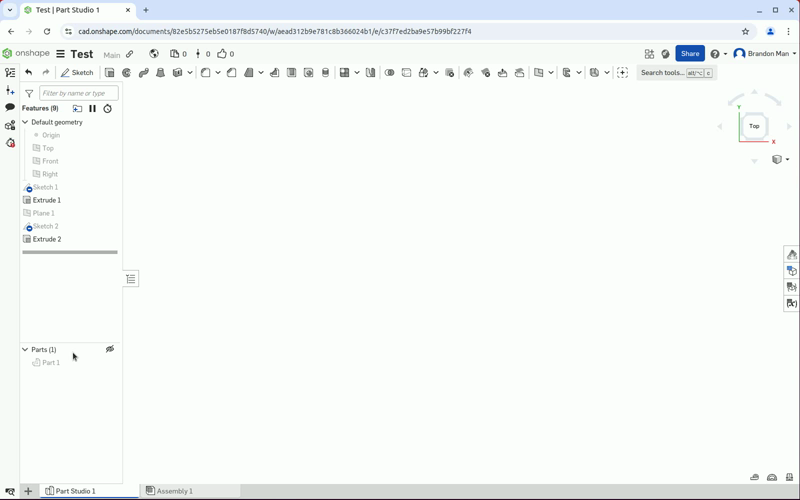
key_down(shift)
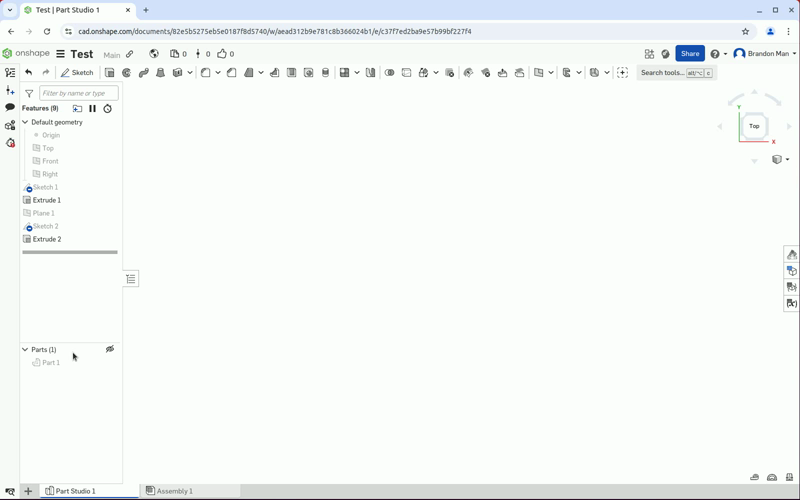
key(up)
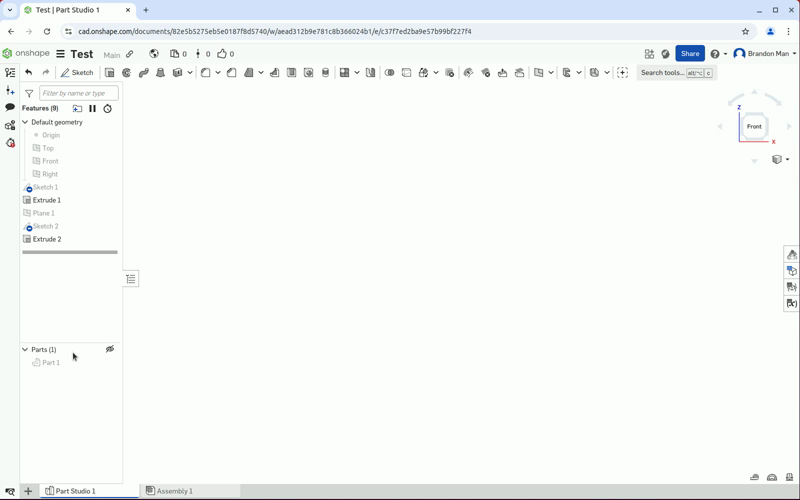
key_up(shift)
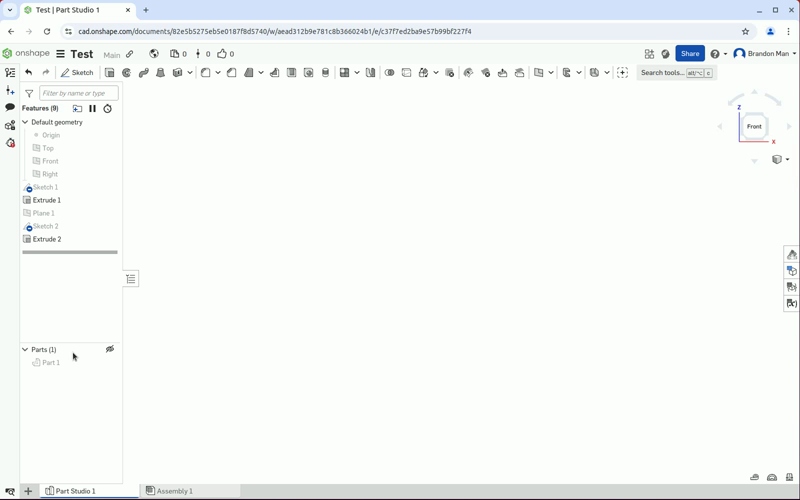
key(space)
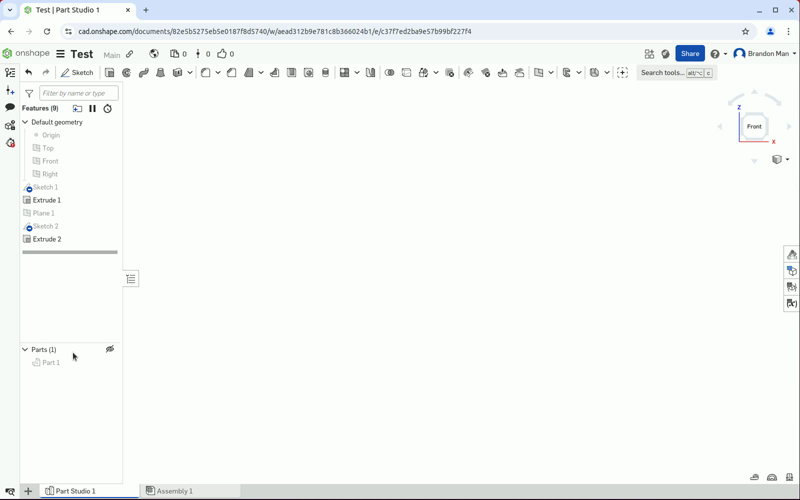
key_down(shift)
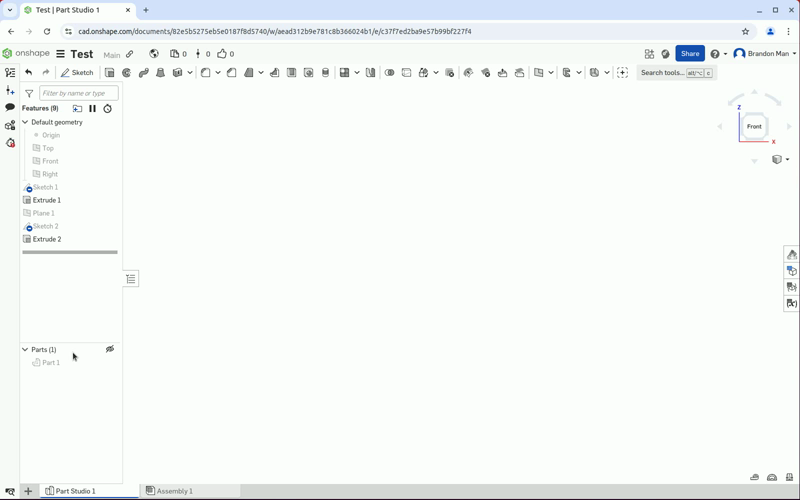
key(left)
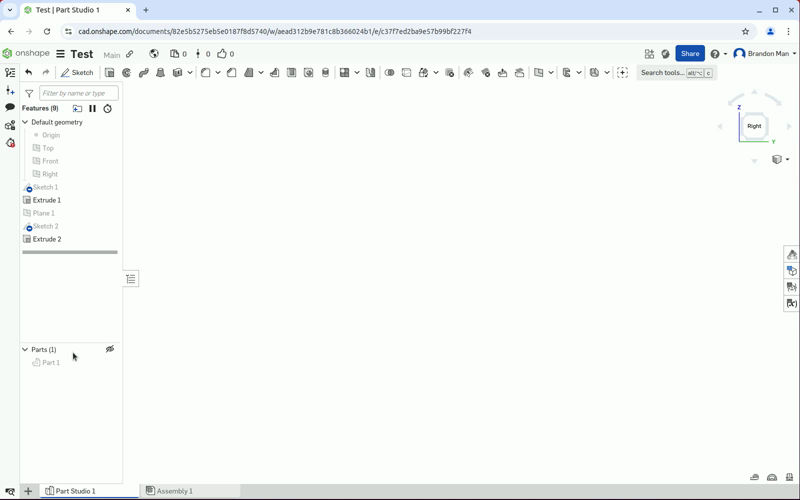
key_up(shift)
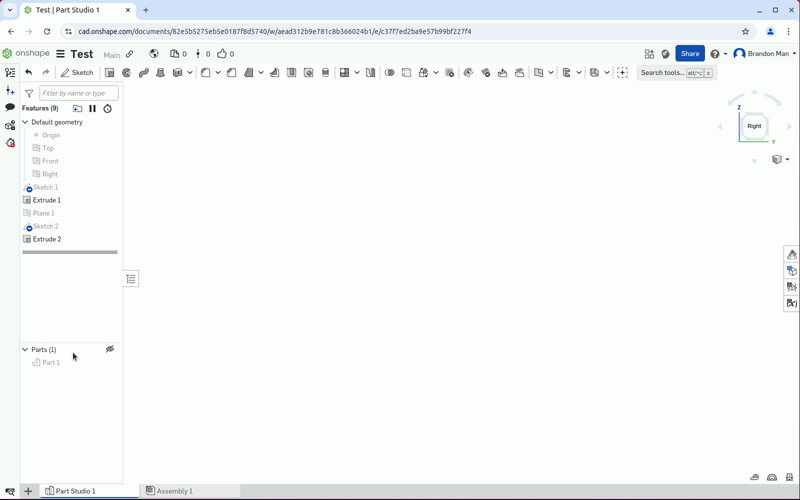
mouse_move(73, 352)
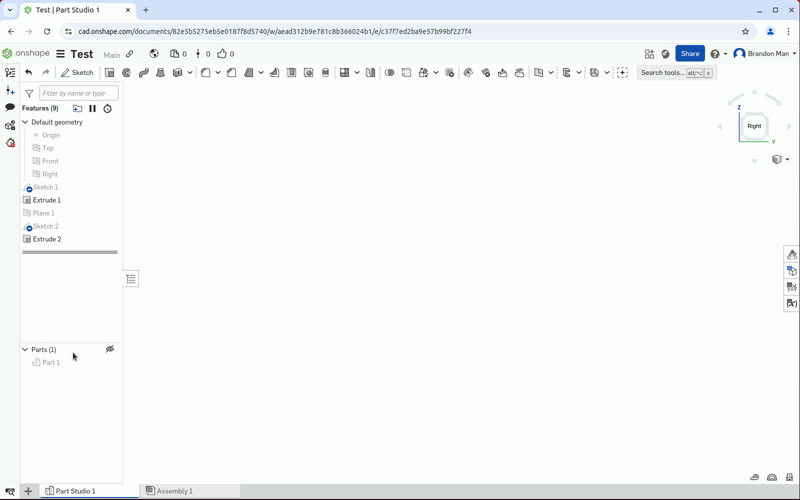
key(shift+y)
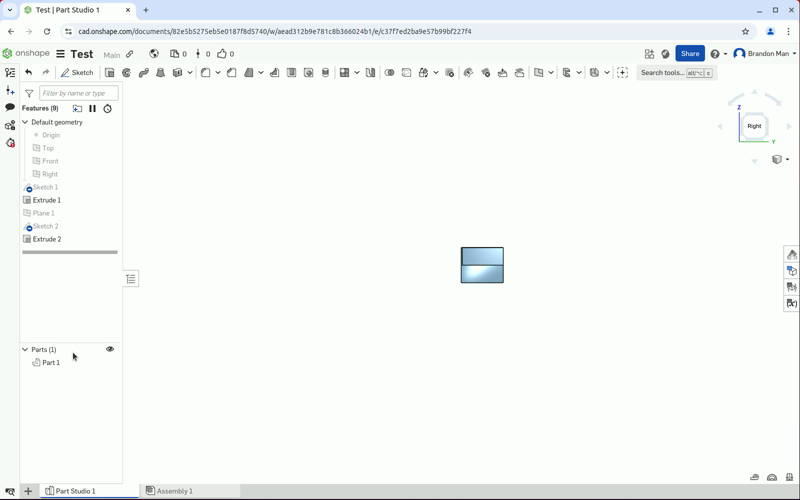
mouse_move(541, 75)
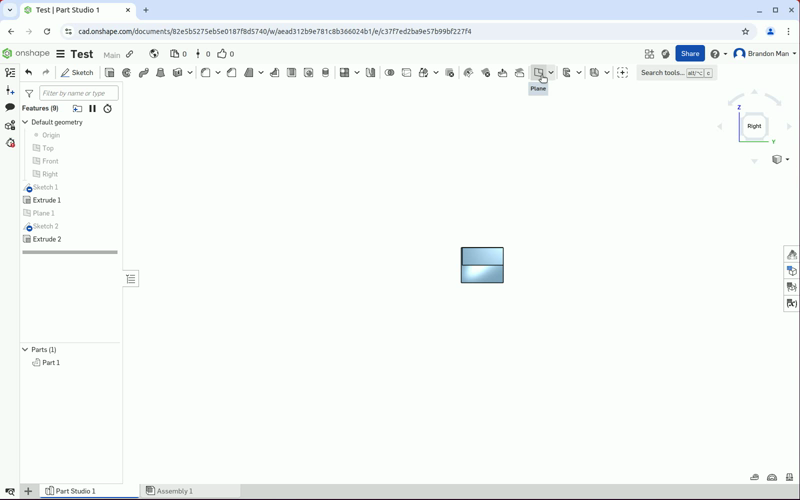
click(541, 75)
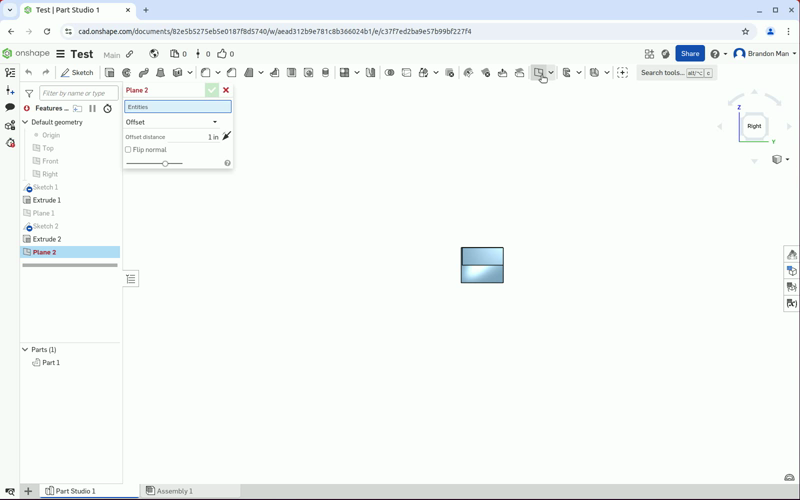
mouse_move(73, 176)
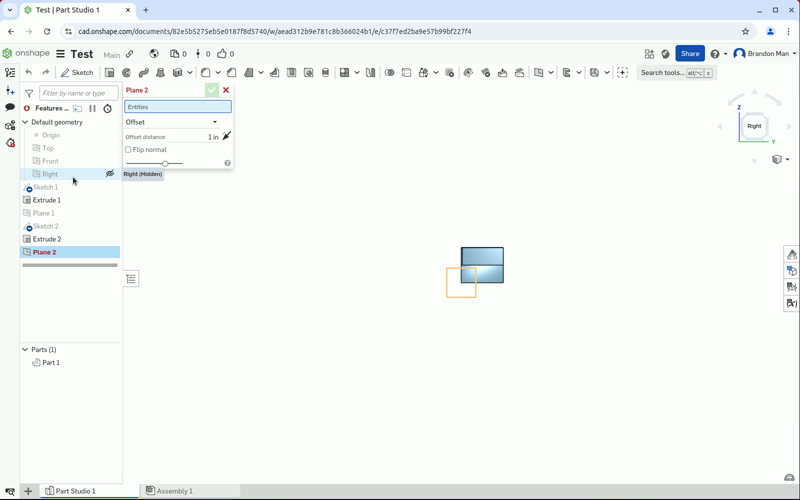
click(73, 176)
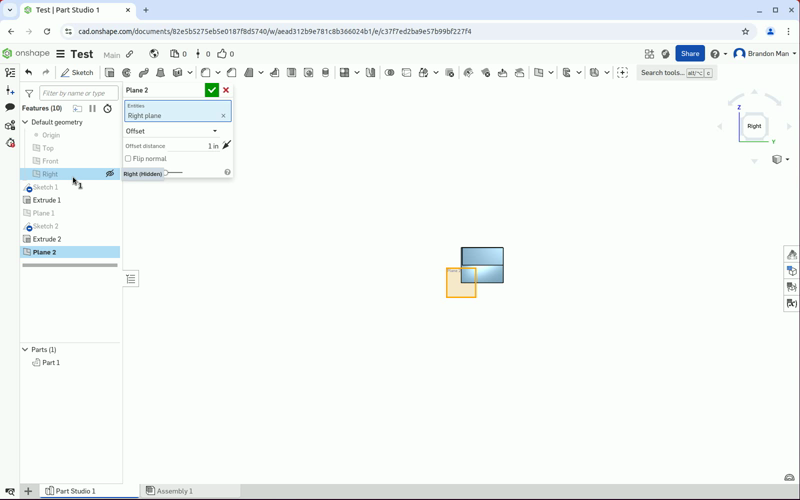
key(tab, 2)
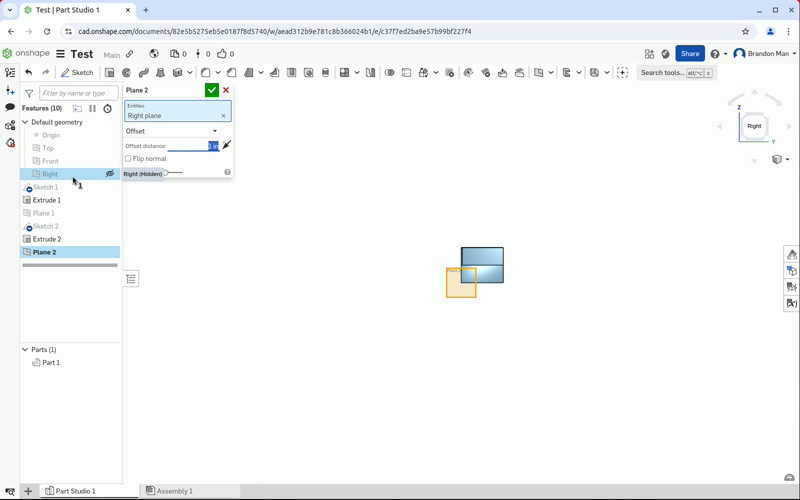
text(13.002)
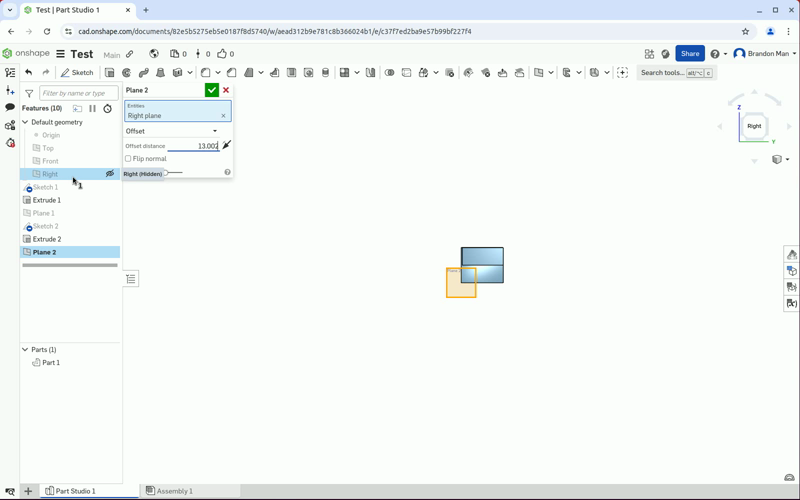
key(enter, 2)
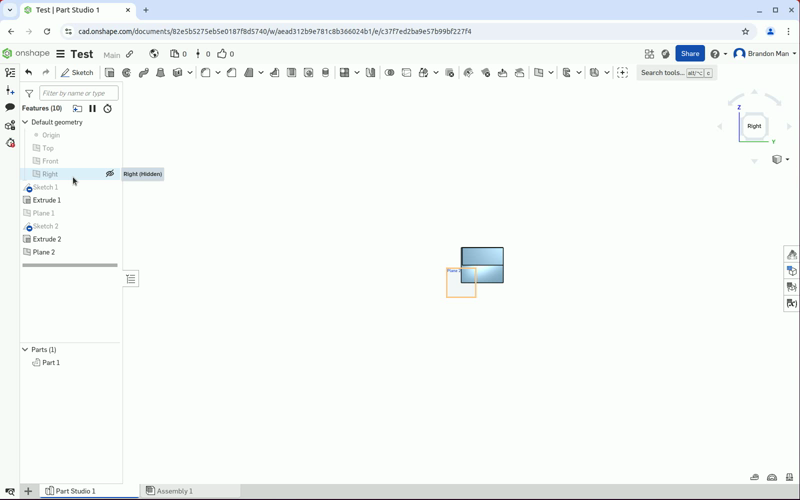
key(shift+s)
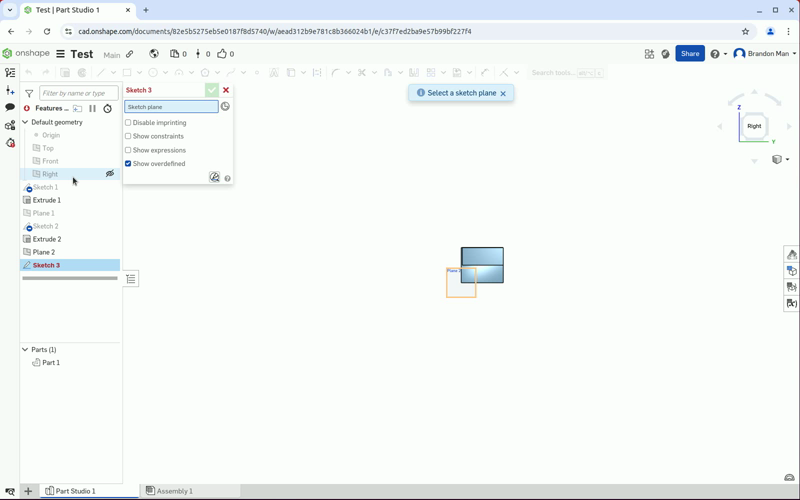
mouse_move(73, 254)
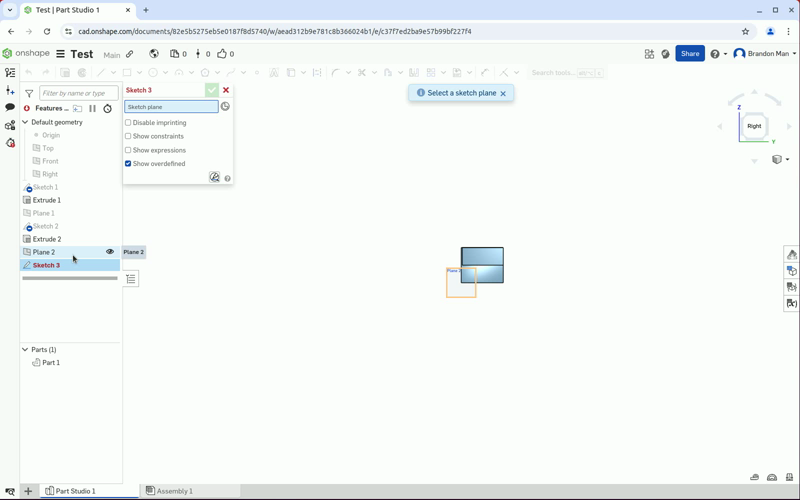
click(73, 254)
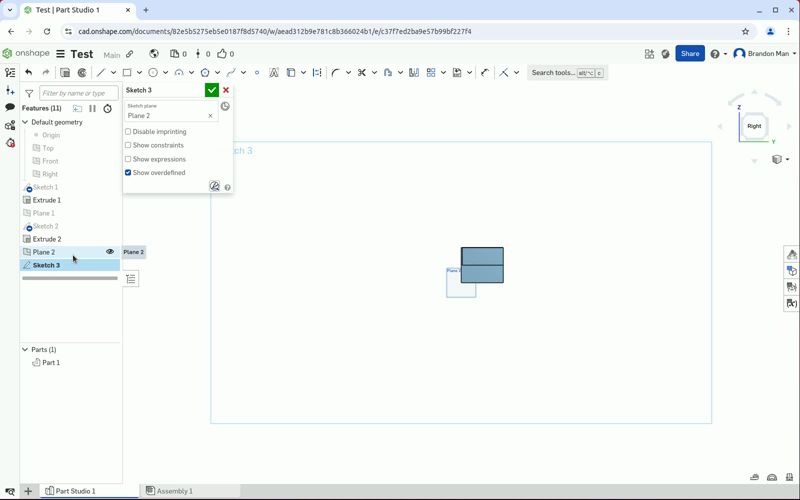
mouse_move(73, 352)
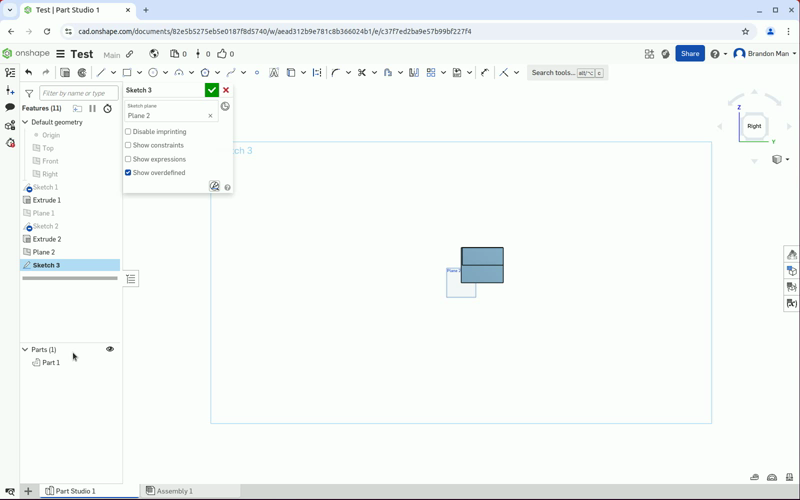
key(y)
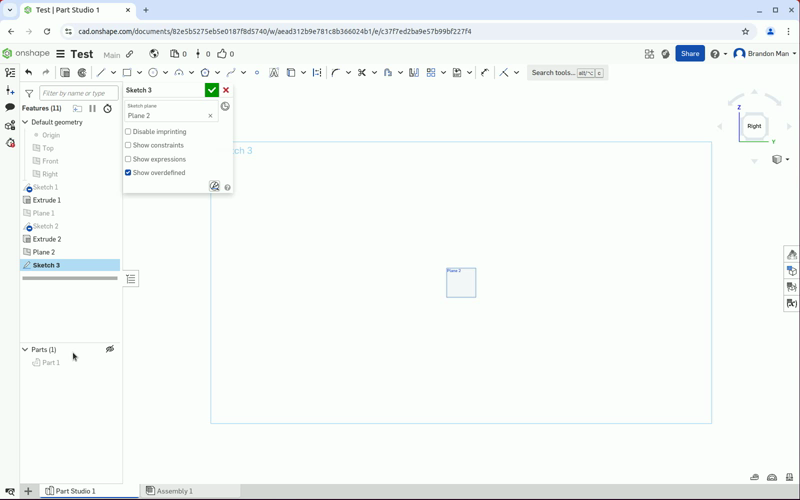
key(l)
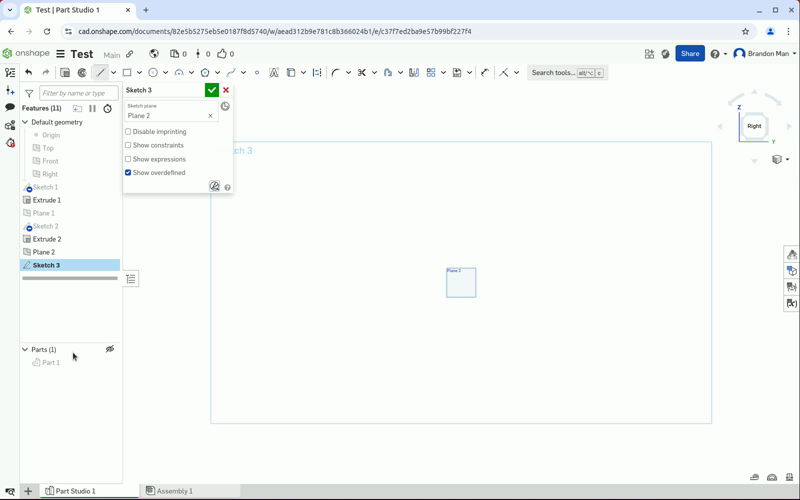
key_down(shift)
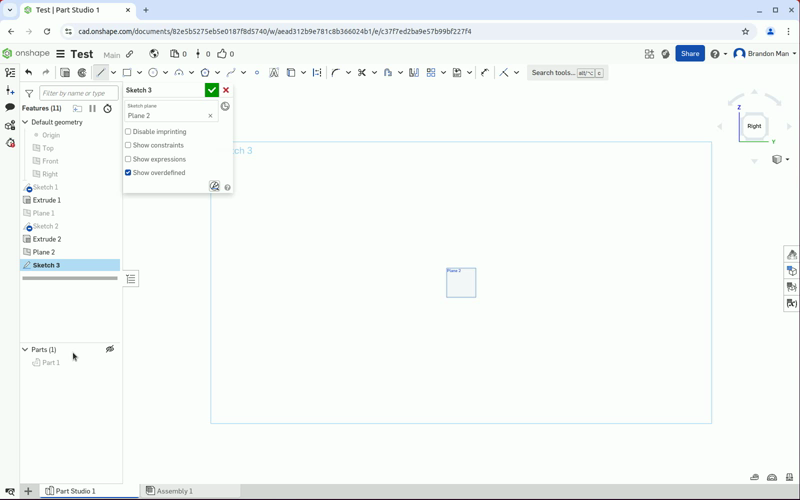
mouse_move(465, 282)
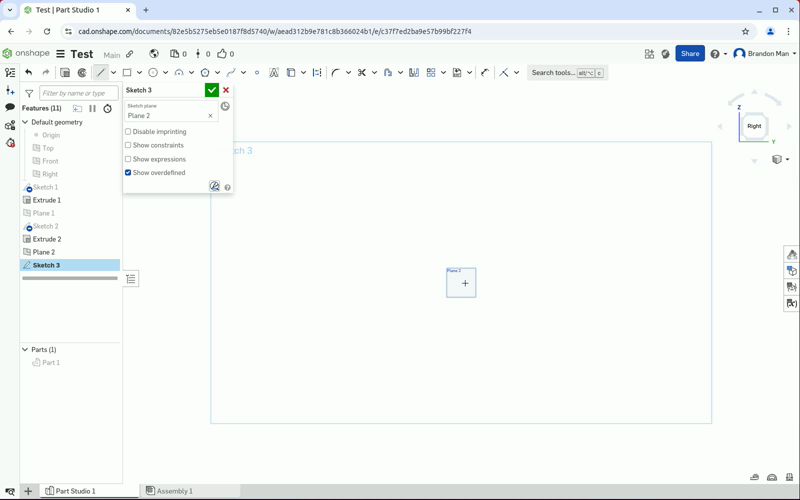
click(465, 282)
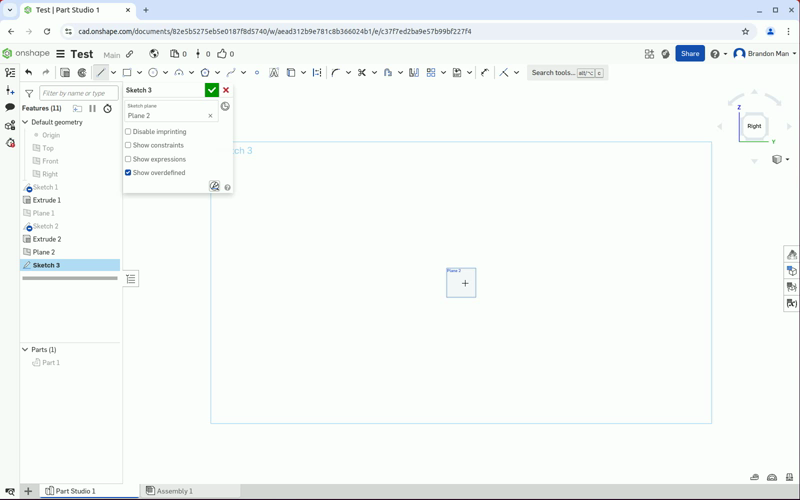
key_up(shift)
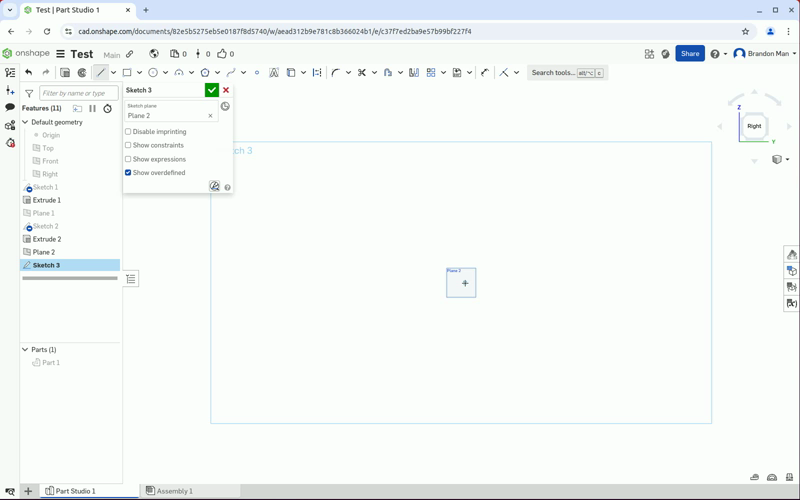
key_down(shift)
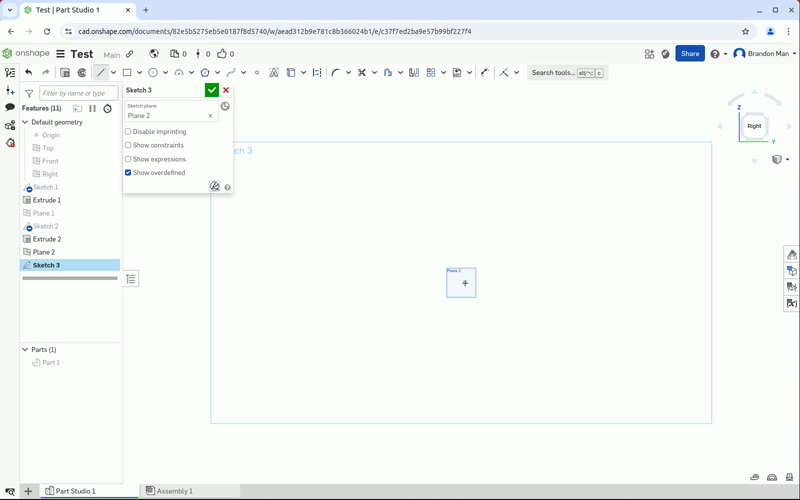
mouse_move(495, 282)
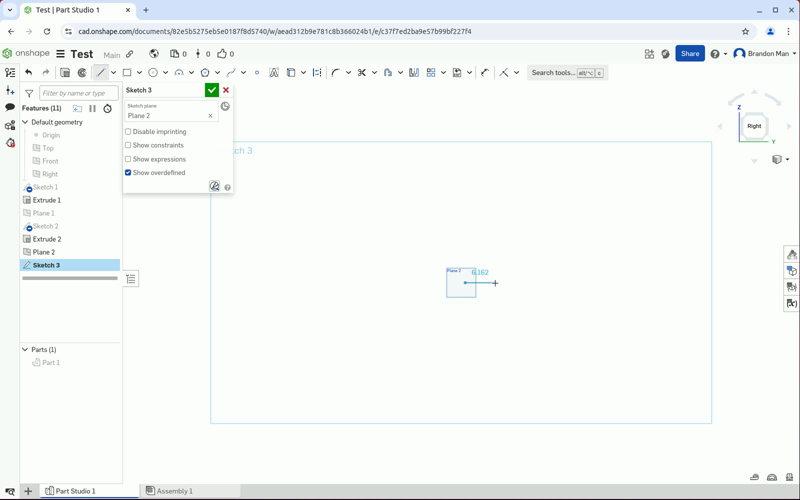
mouse_move(498, 282)
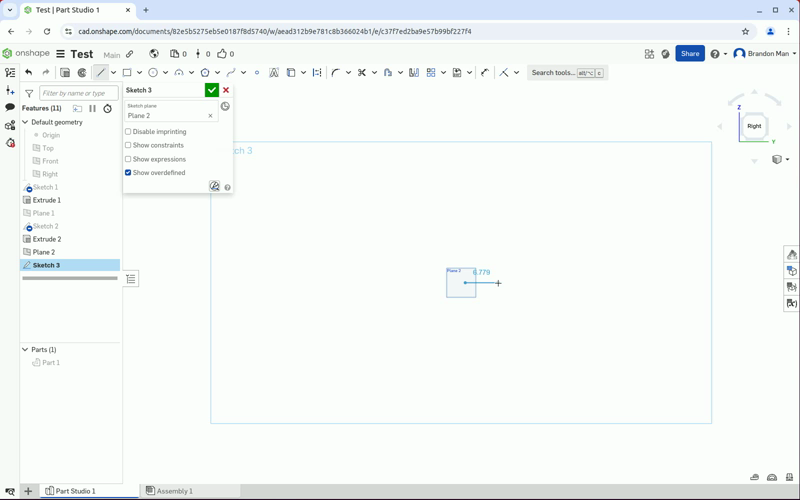
click(498, 282)
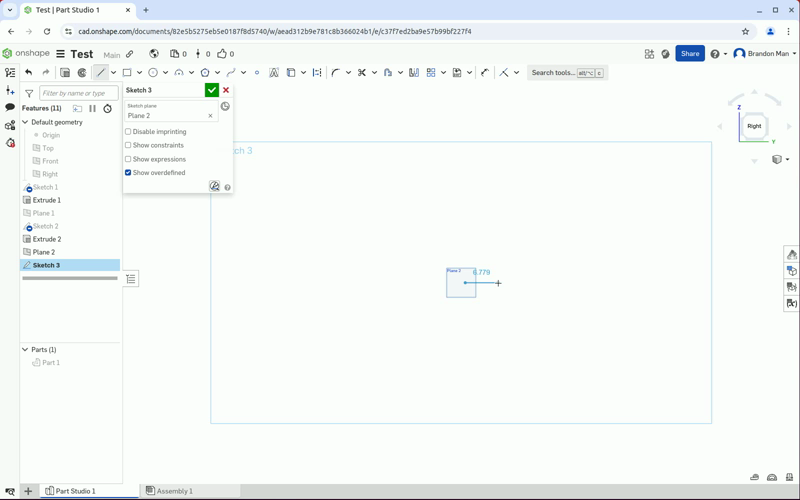
key_up(shift)
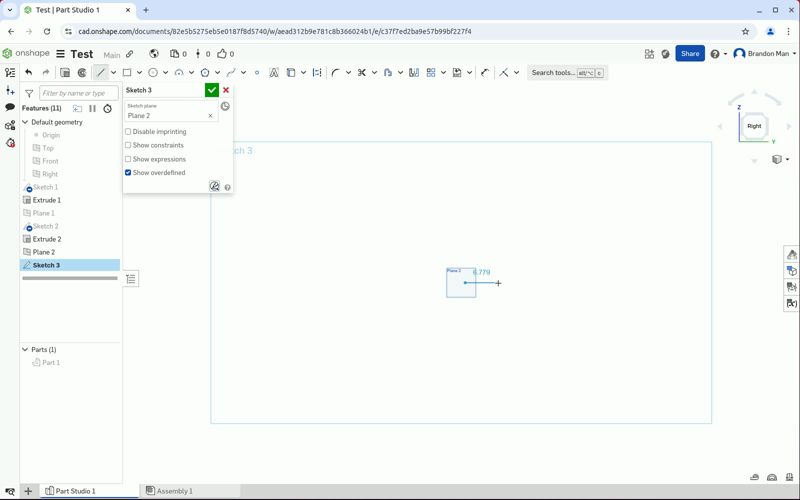
key_down(shift)
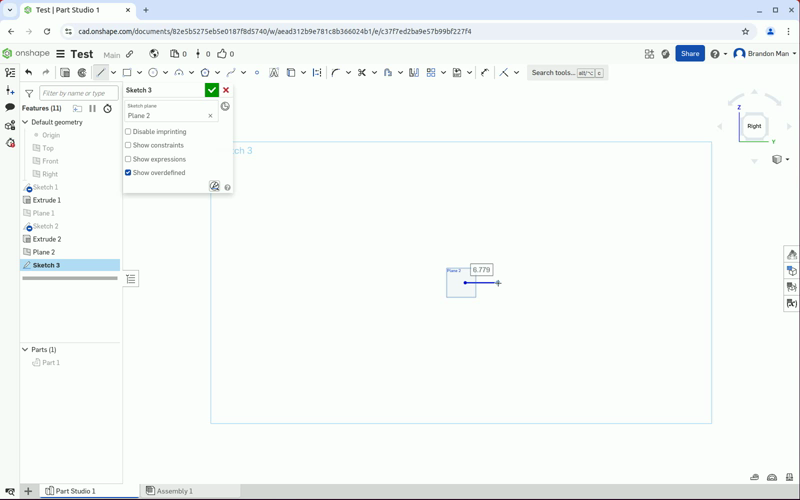
mouse_move(528, 282)
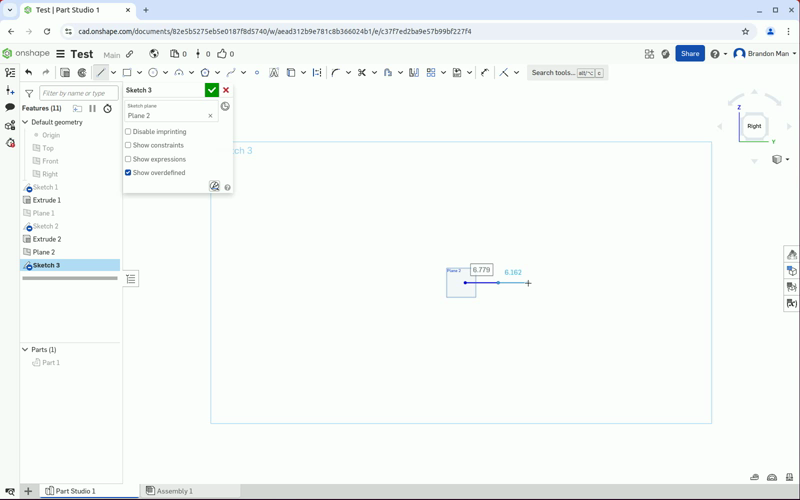
mouse_move(498, 268)
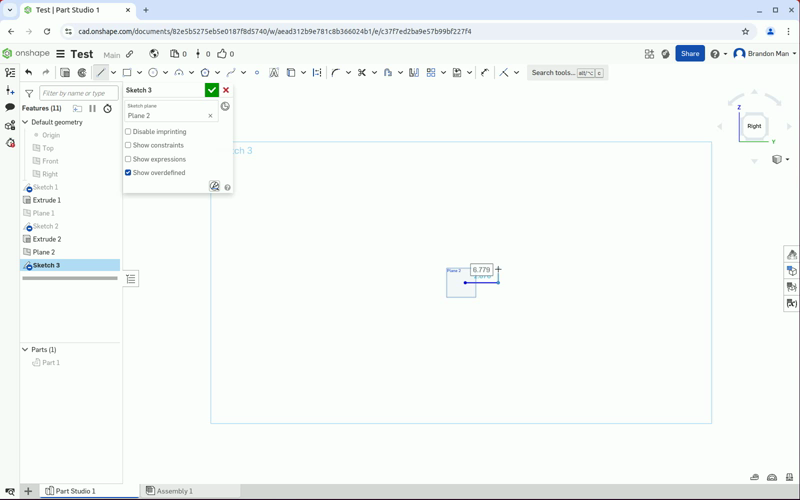
click(498, 268)
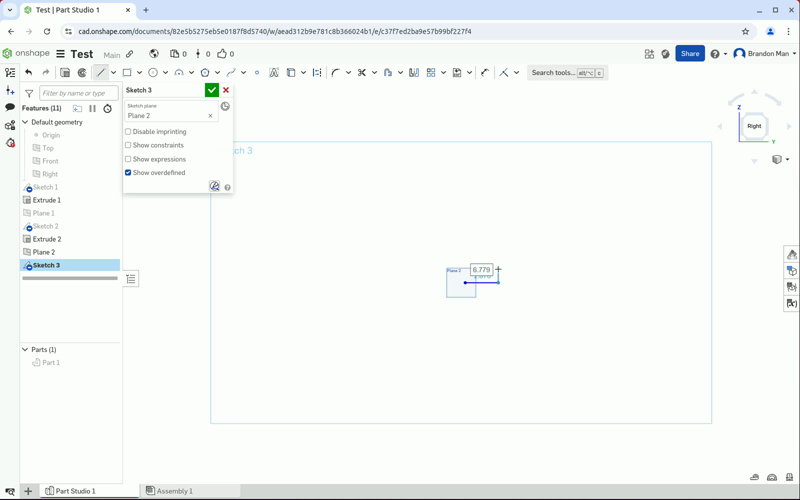
key_up(shift)
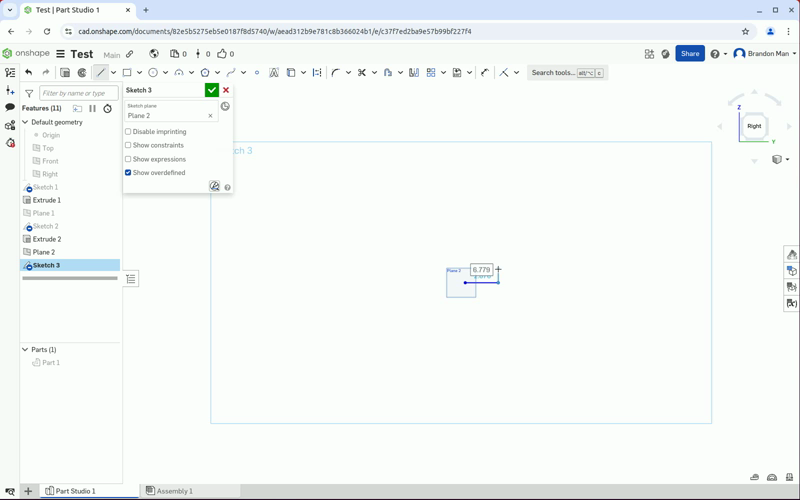
key_down(shift)
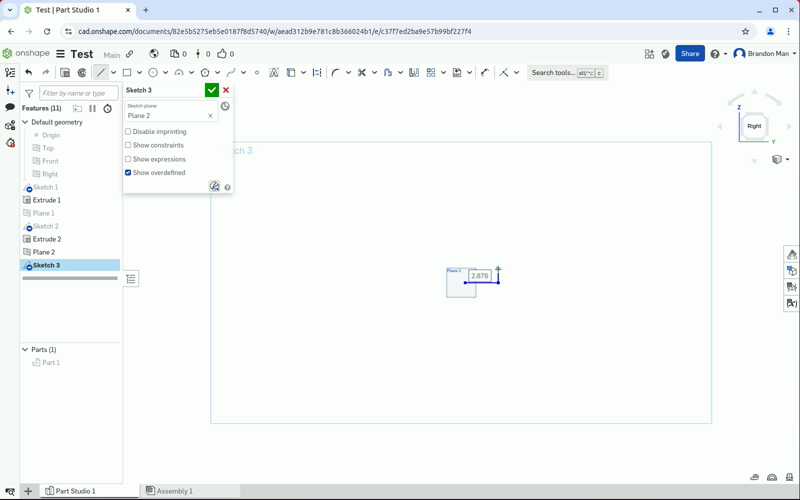
mouse_move(528, 268)
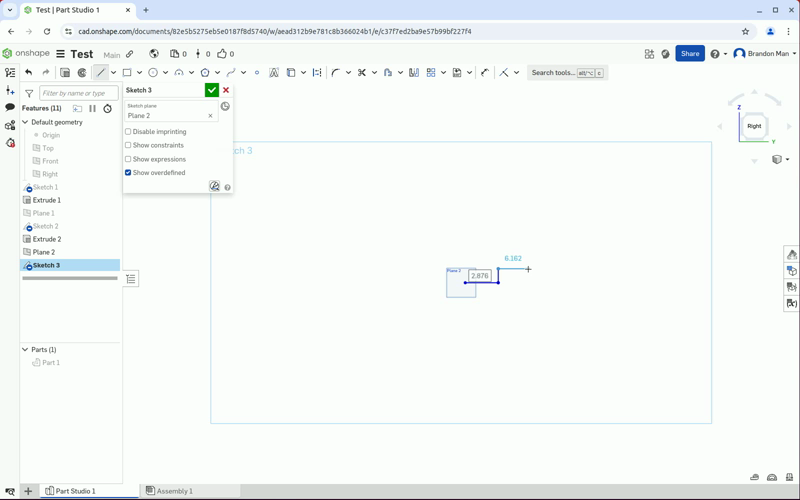
mouse_move(465, 268)
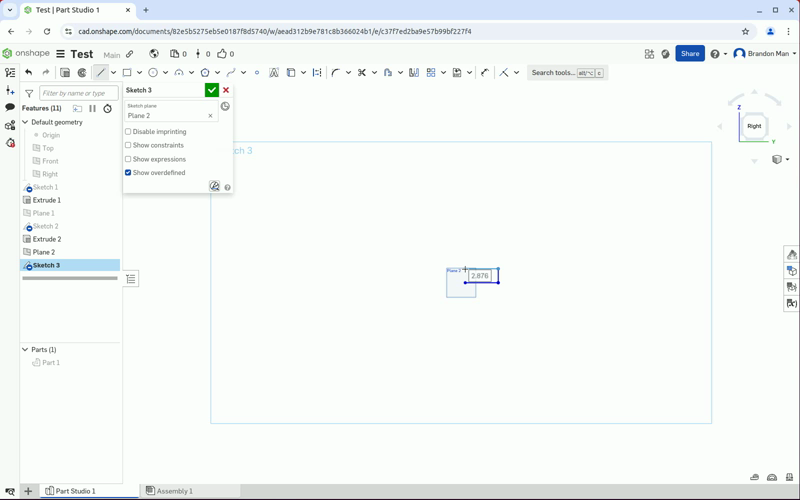
click(465, 268)
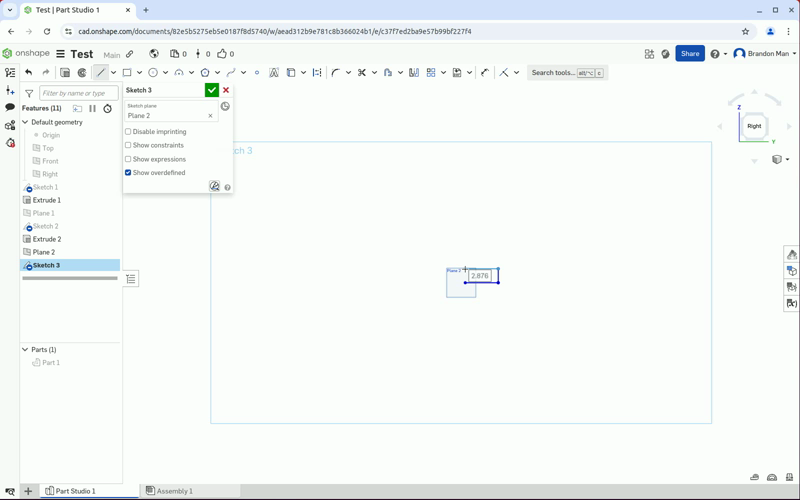
key_up(shift)
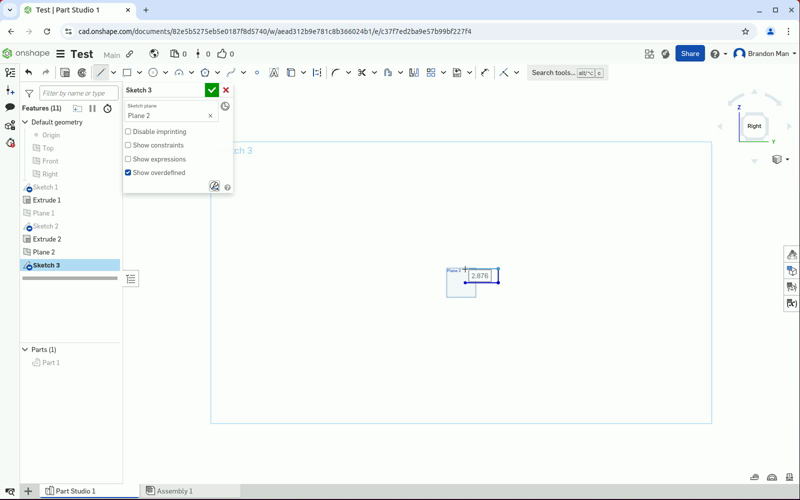
mouse_move(495, 268)
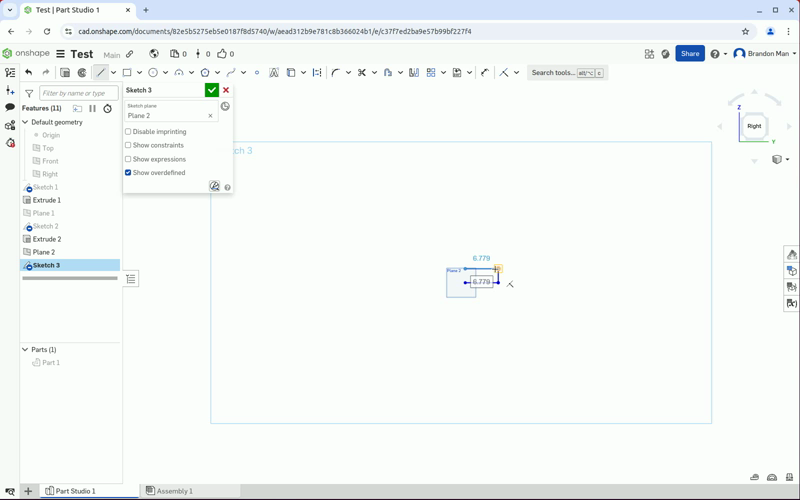
key_down(shift)
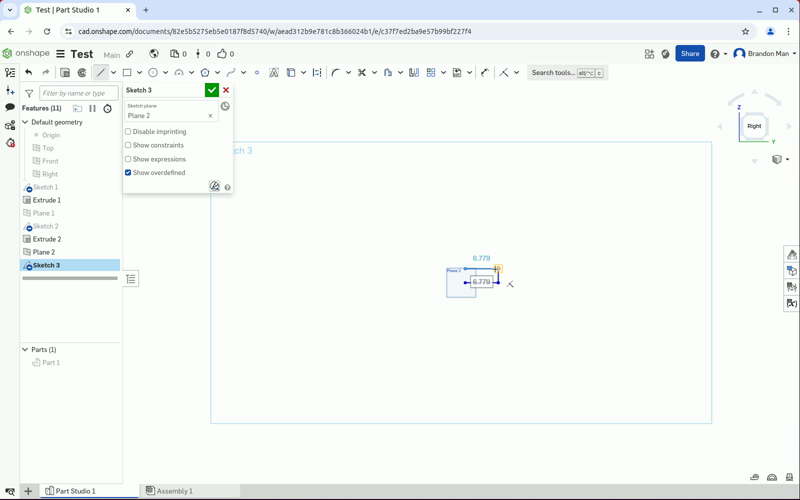
mouse_move(465, 282)
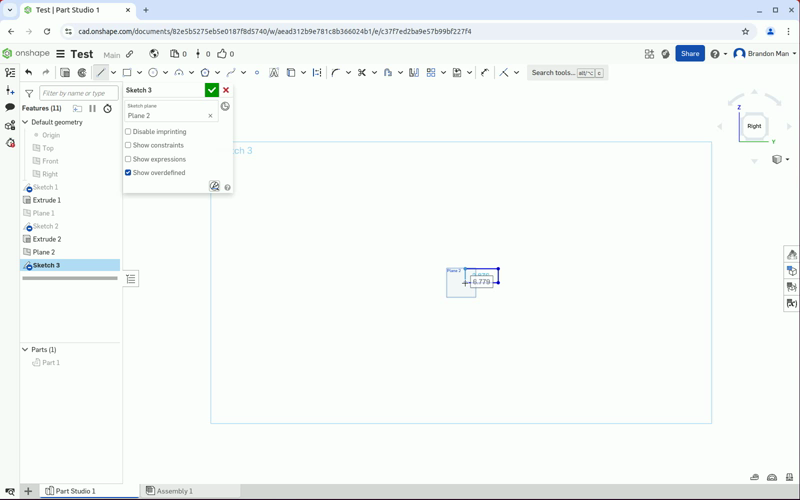
key_up(shift)
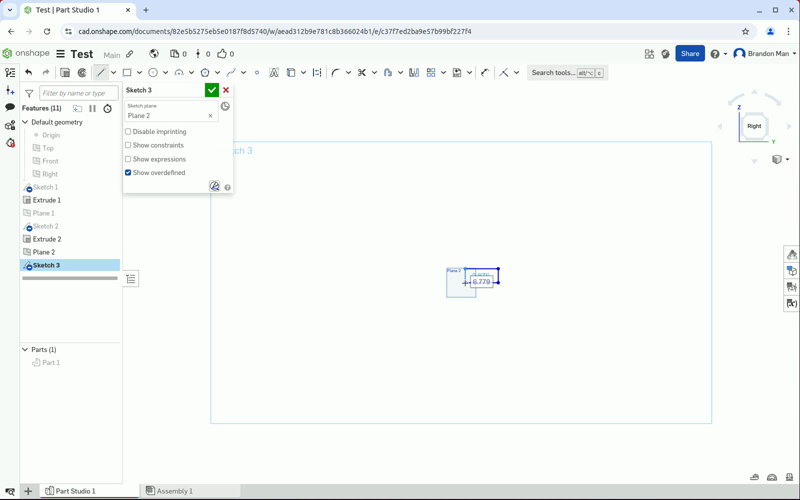
click(465, 282)
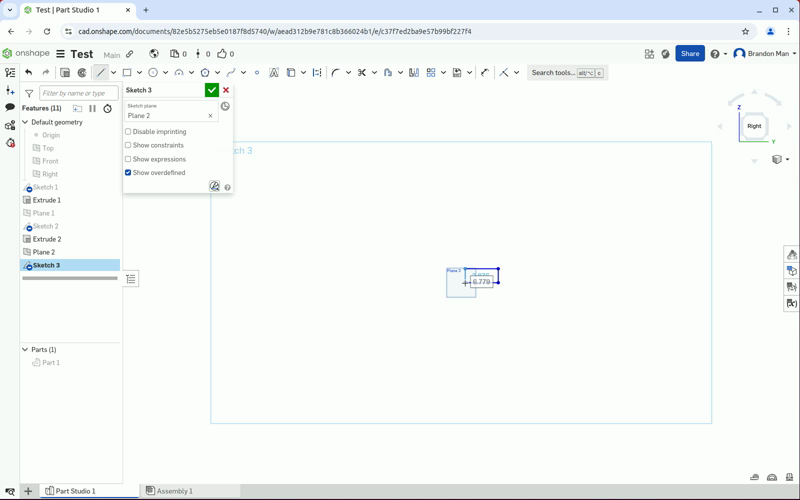
key(esc)
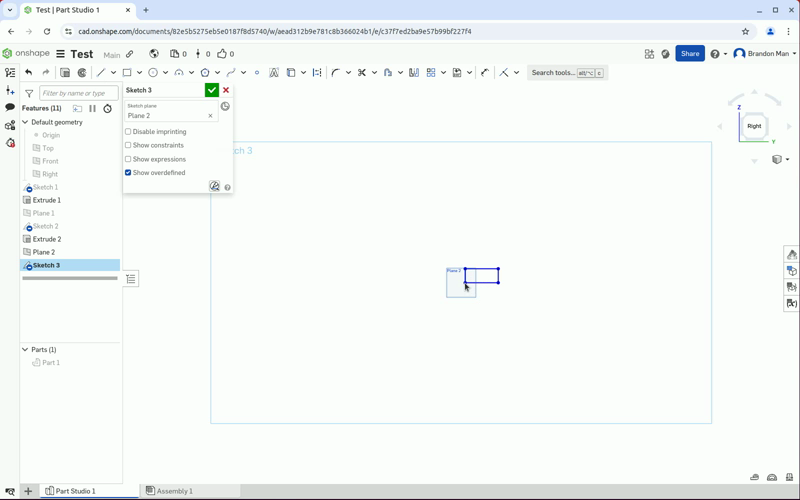
mouse_move(478, 269)
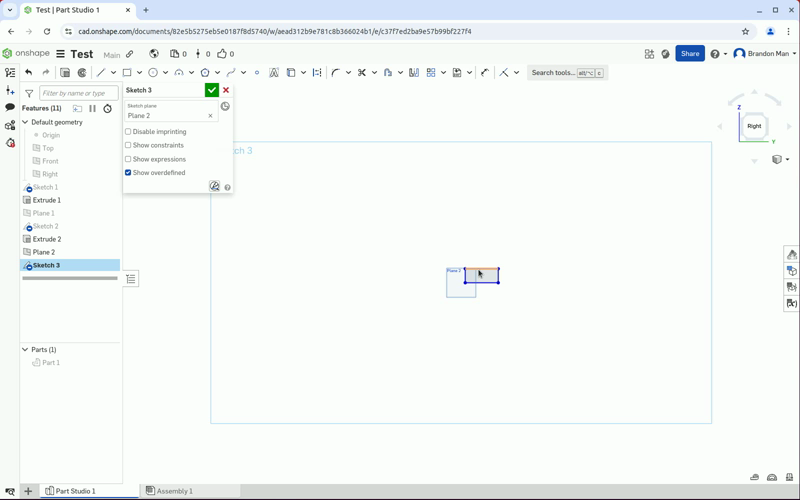
scroll(6)
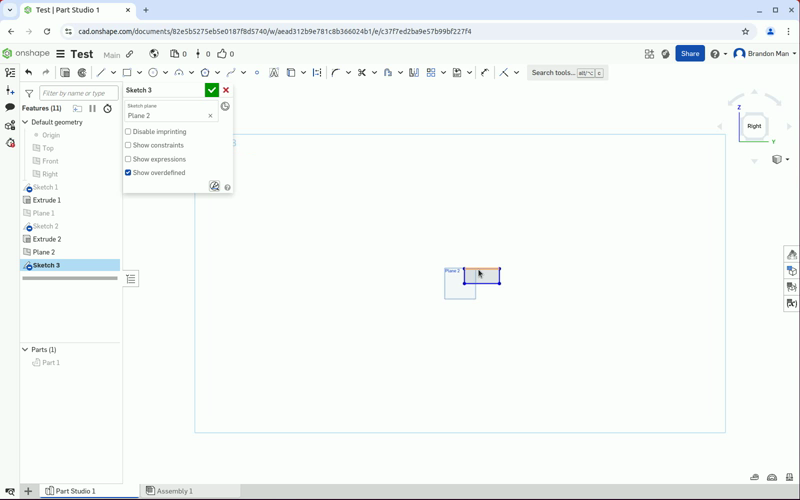
scroll(6)
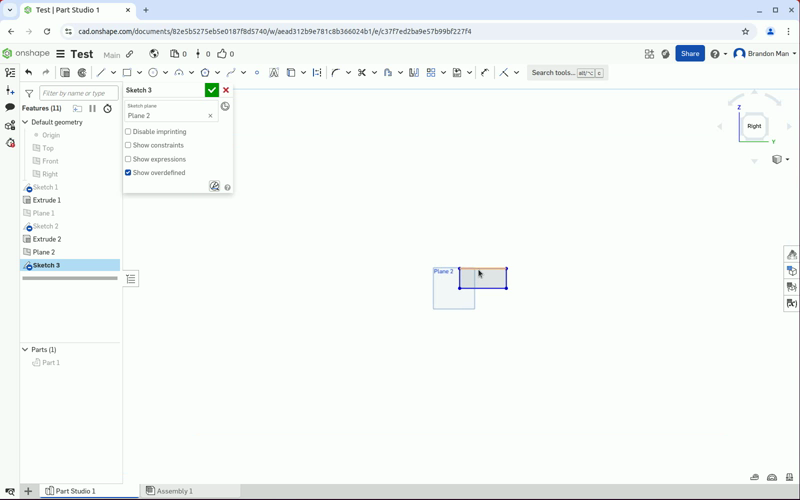
scroll(6)
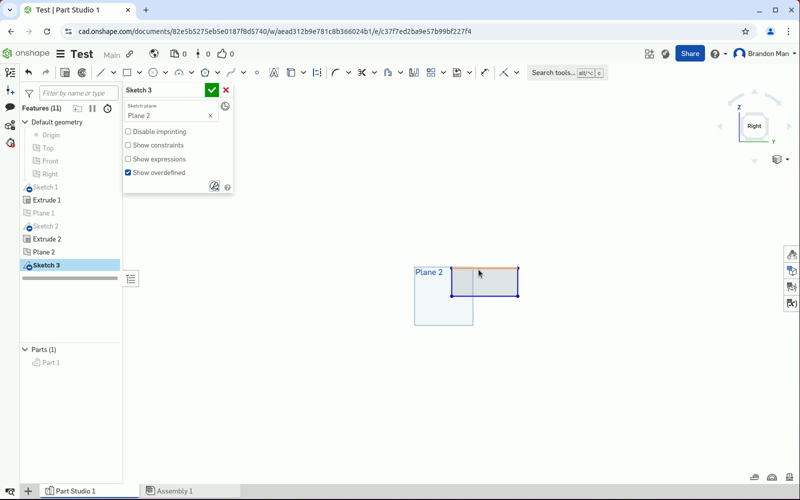
scroll(6)
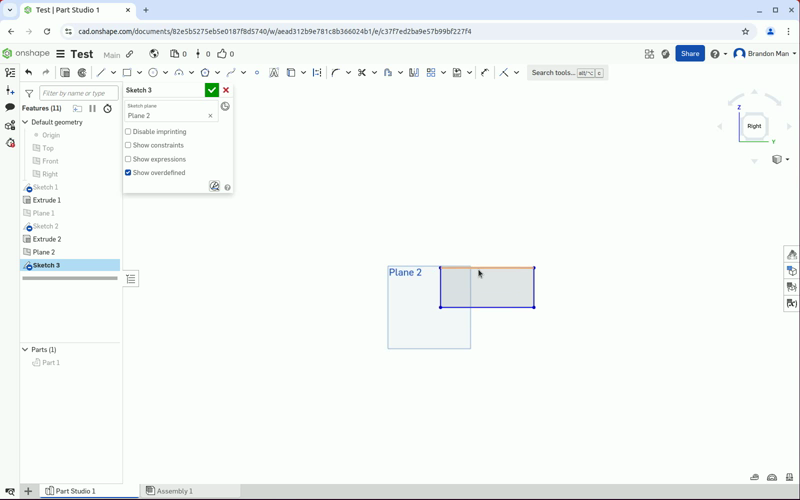
scroll(6)
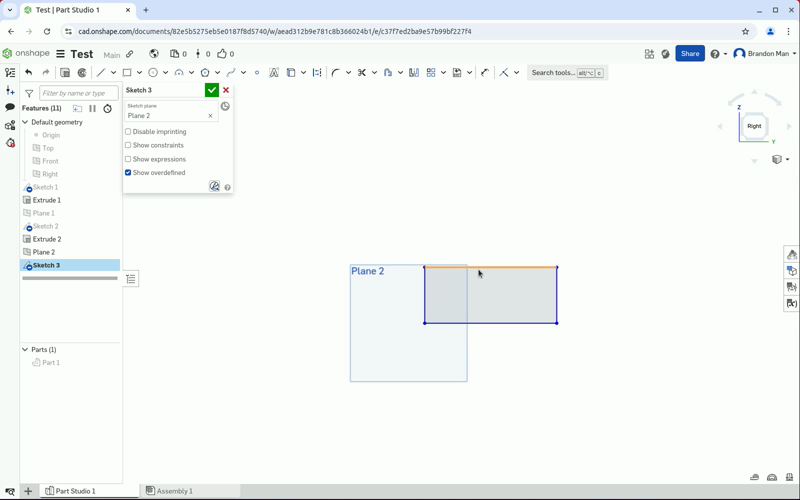
scroll(6)
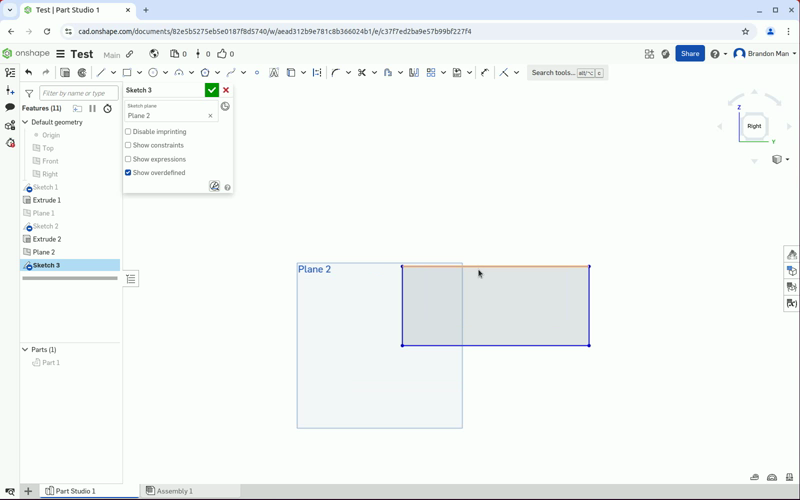
scroll(6)
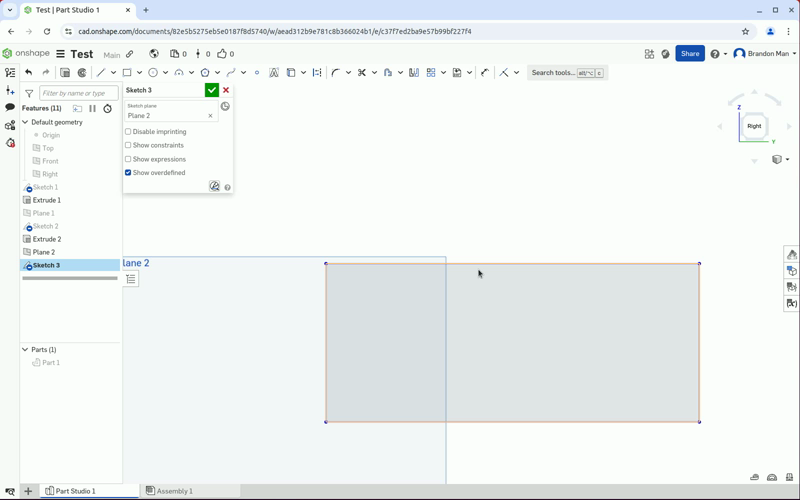
click(478, 269)
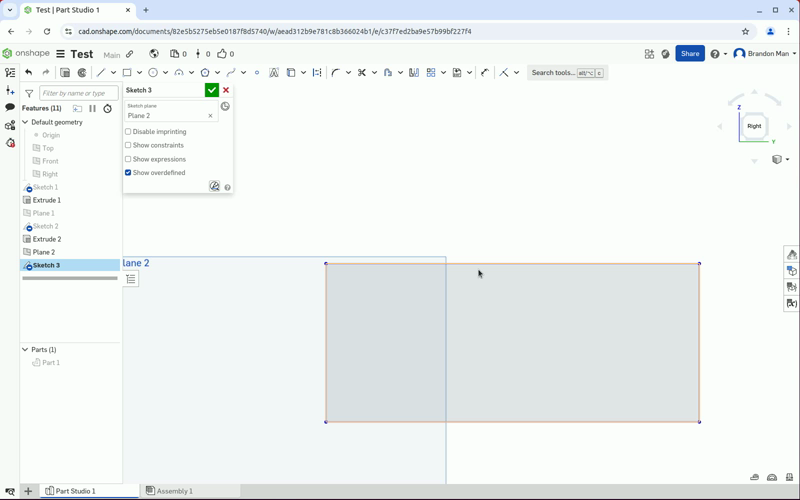
scroll(-6)
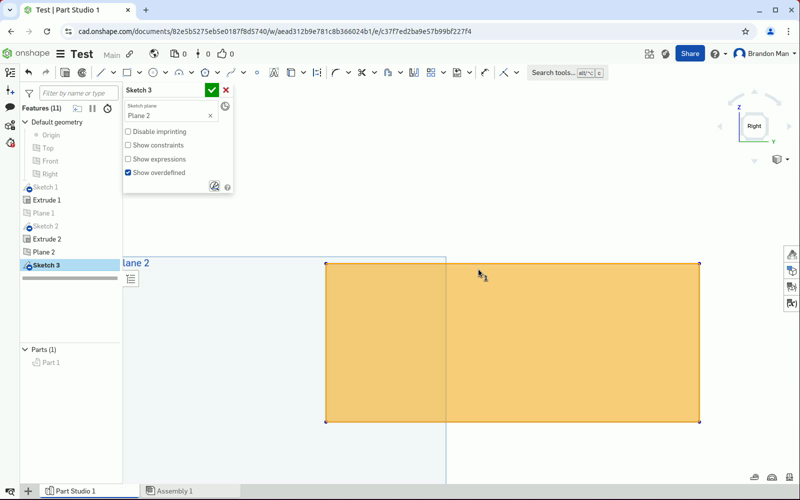
scroll(-6)
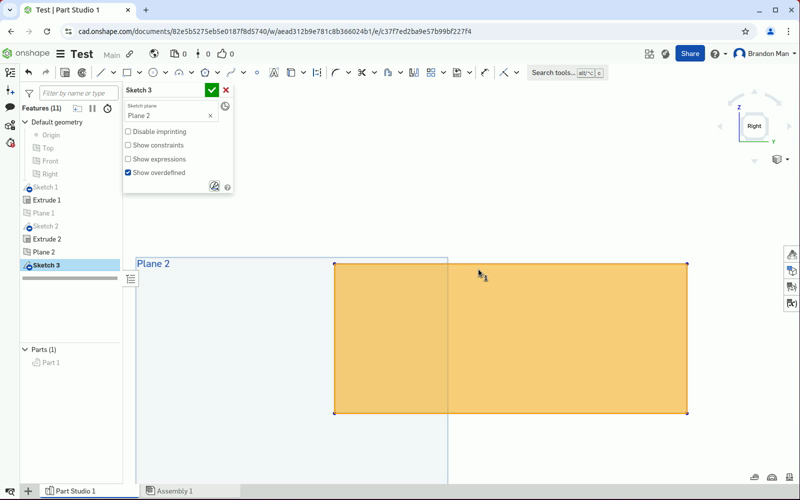
scroll(-6)
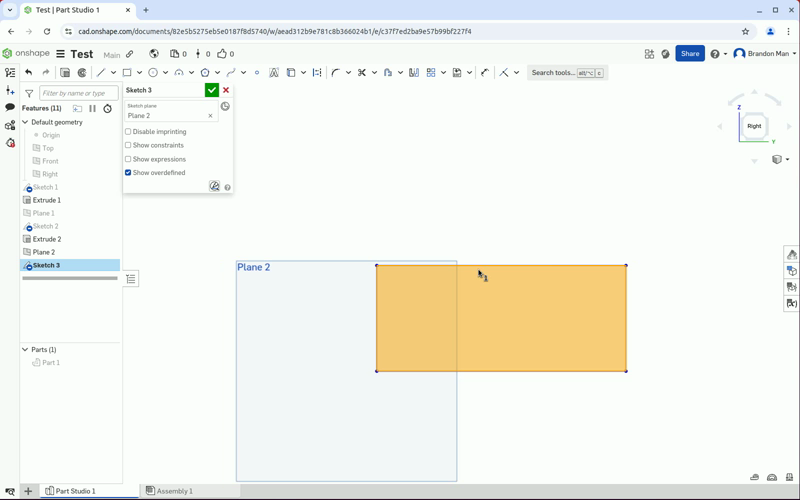
scroll(-6)
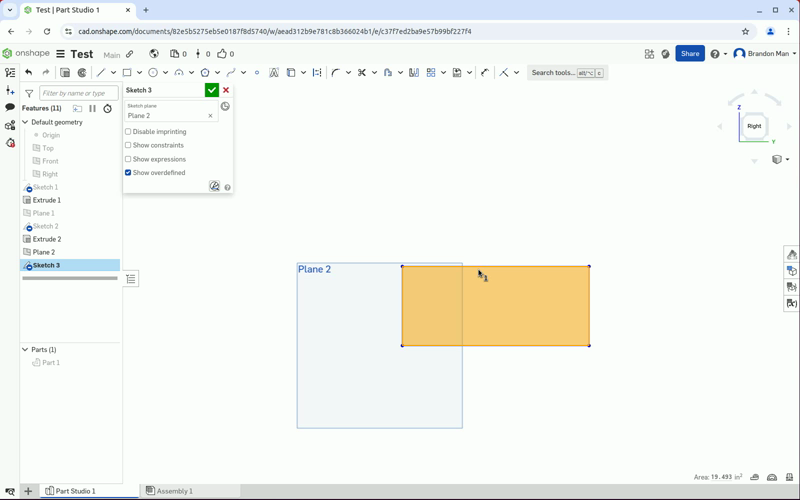
scroll(-6)
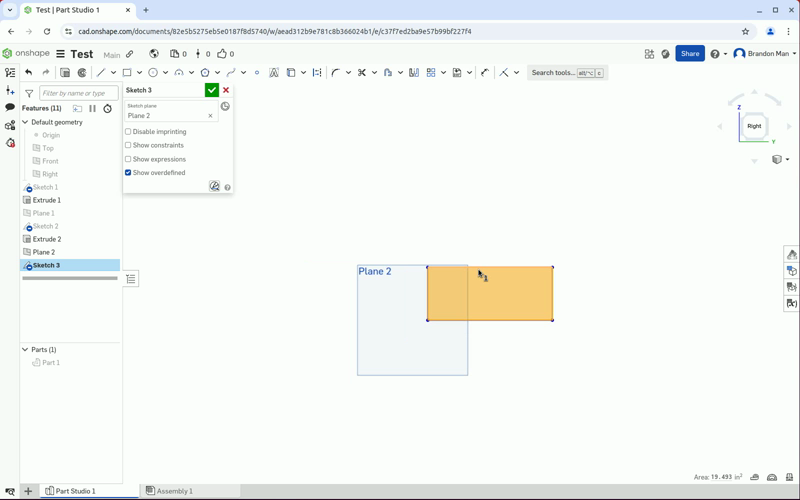
scroll(-6)
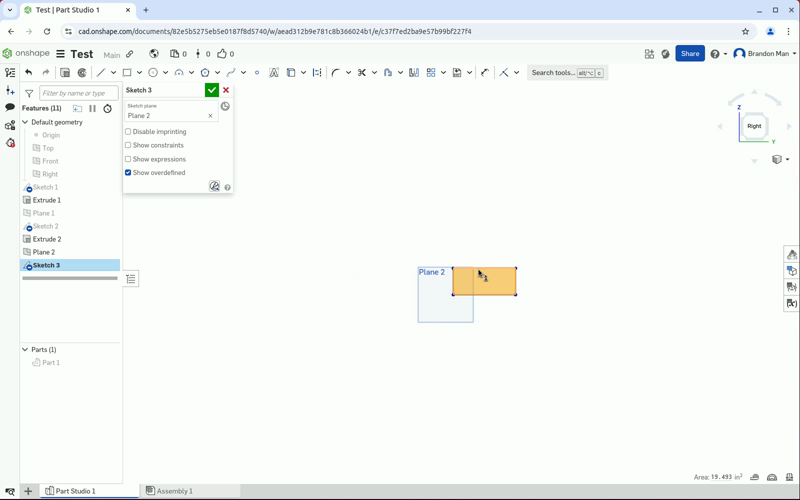
scroll(-6)
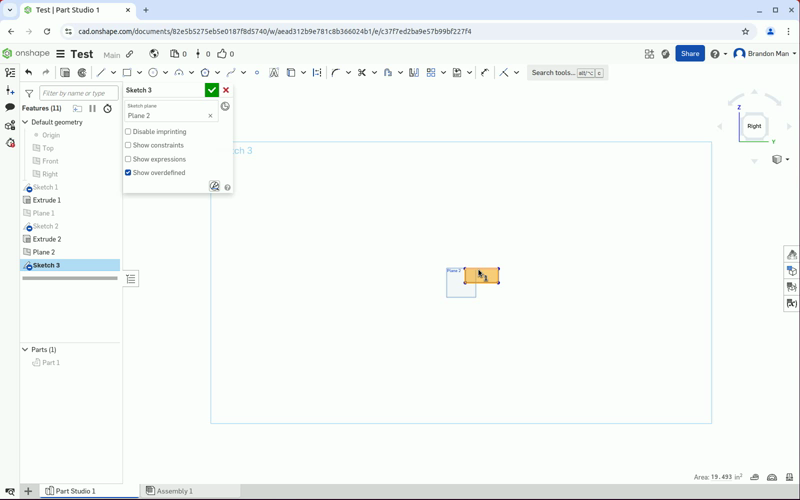
mouse_move(73, 352)
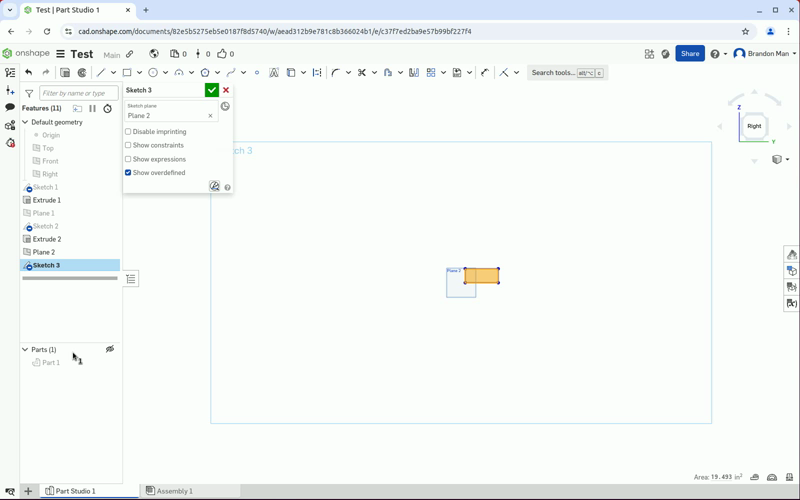
key(shift+y)
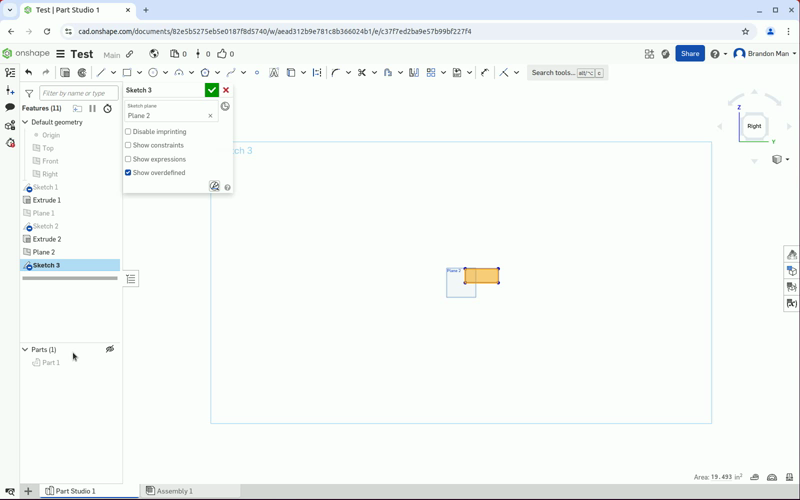
key(shift+e)
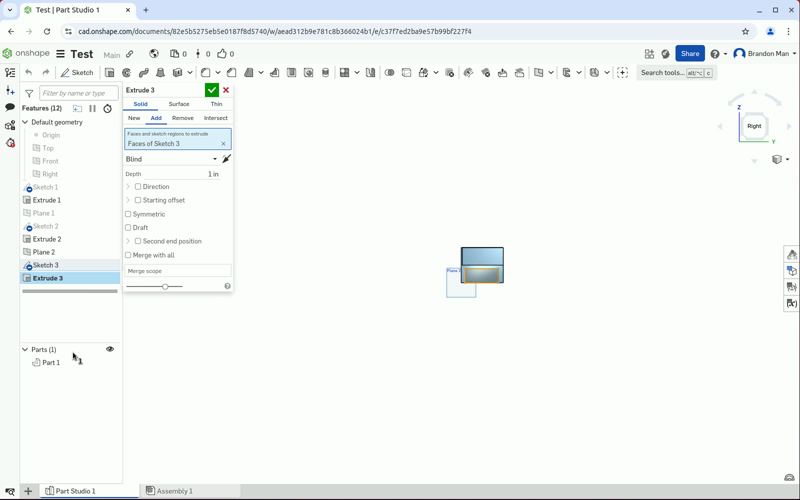
mouse_move(143, 106)
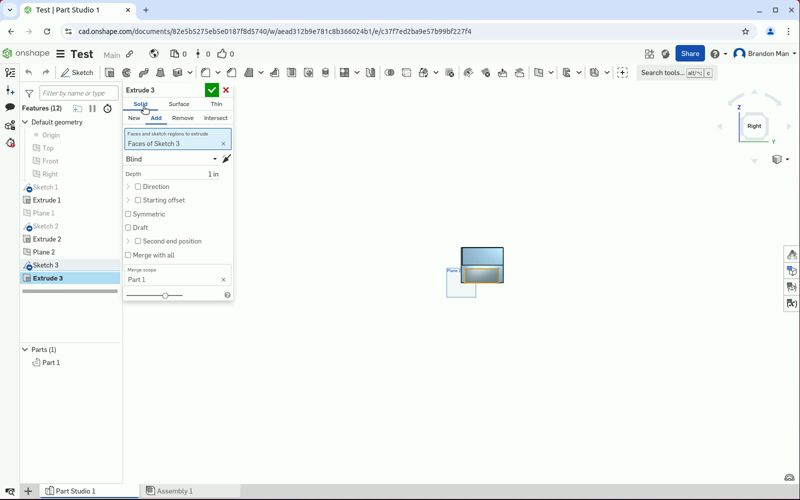
click(143, 106)
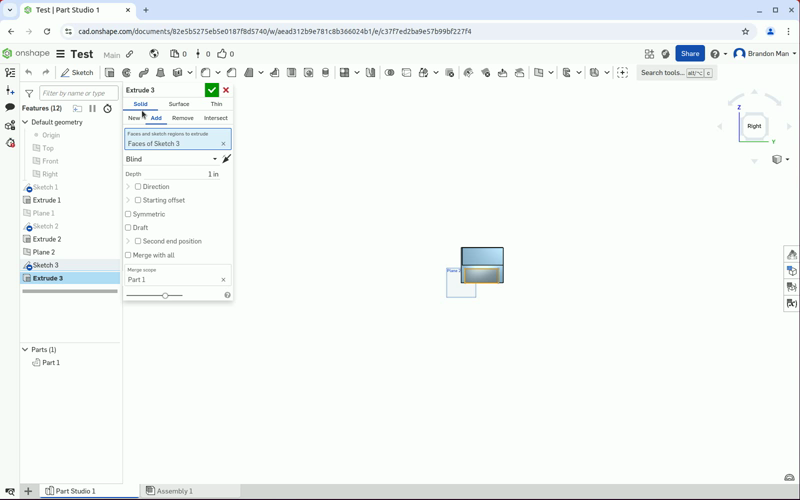
mouse_move(137, 120)
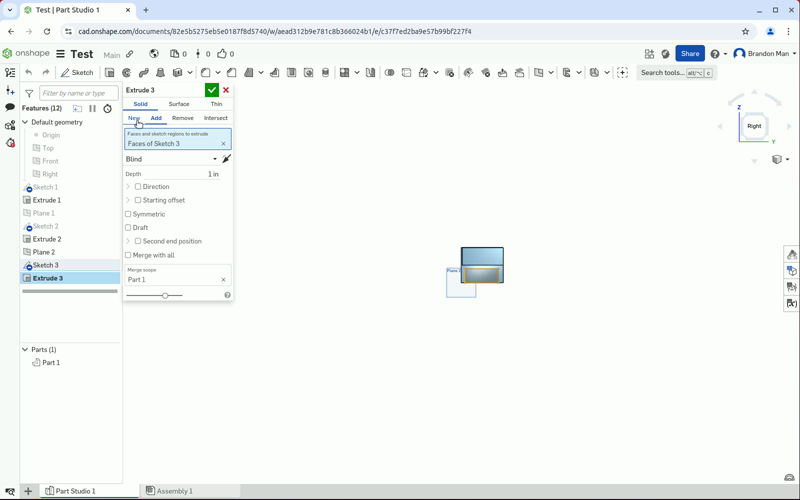
click(137, 120)
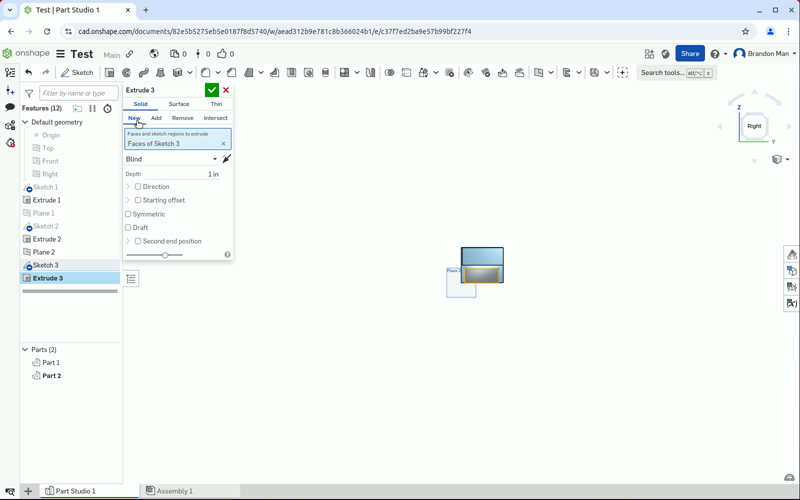
key(tab, 4)
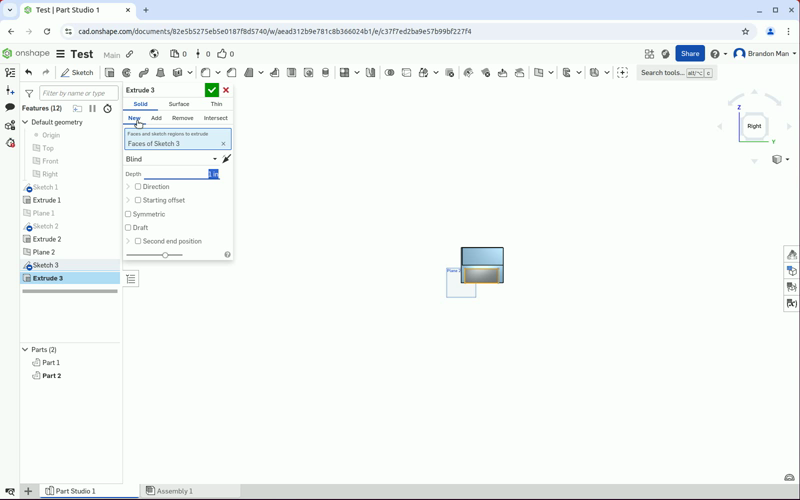
text(10.11)
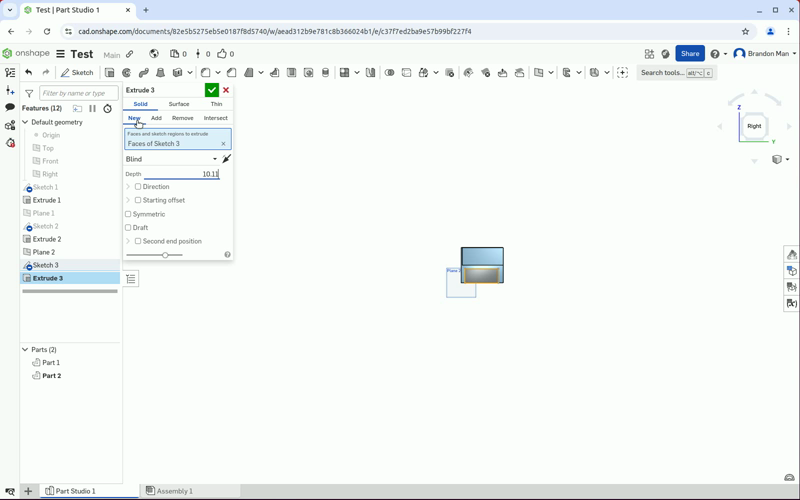
key(enter)
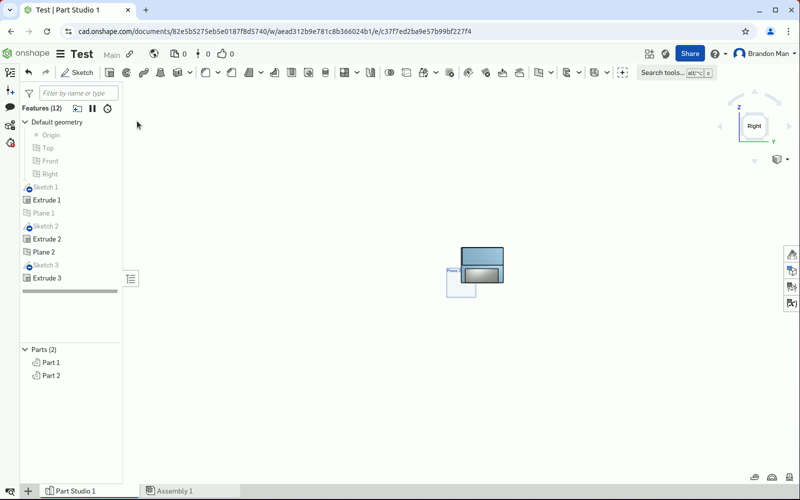
key(shift+h)
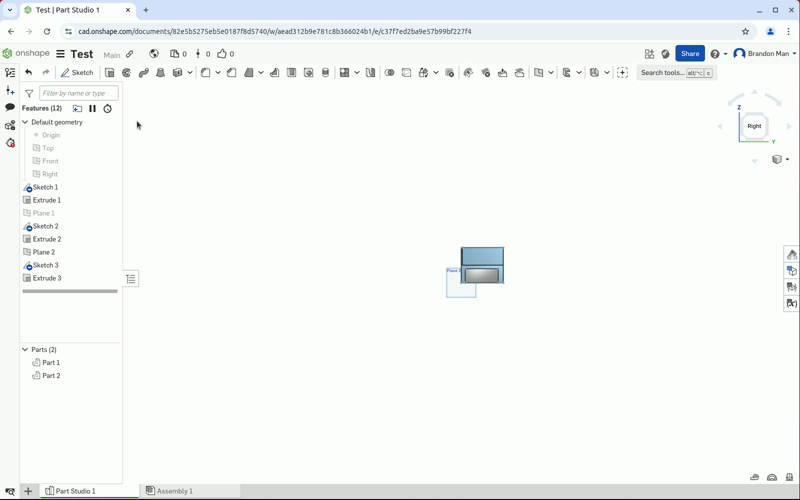
key(shift+h)
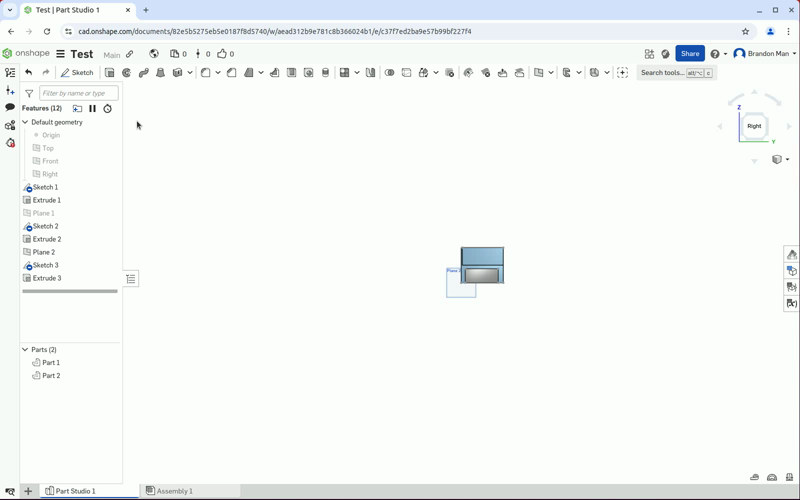
key(shift+7)
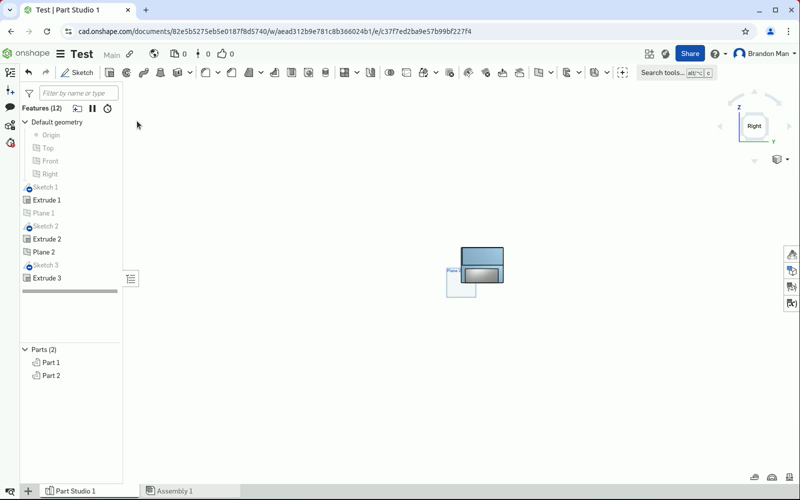
key(right, 2)
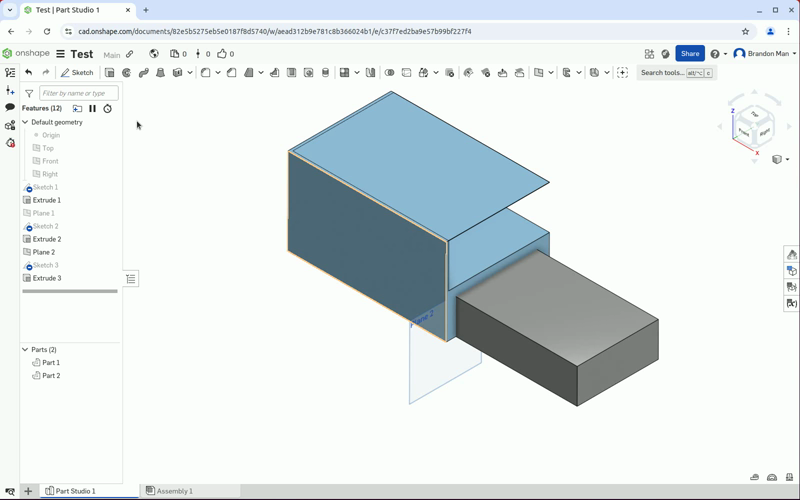
key(down, 2)
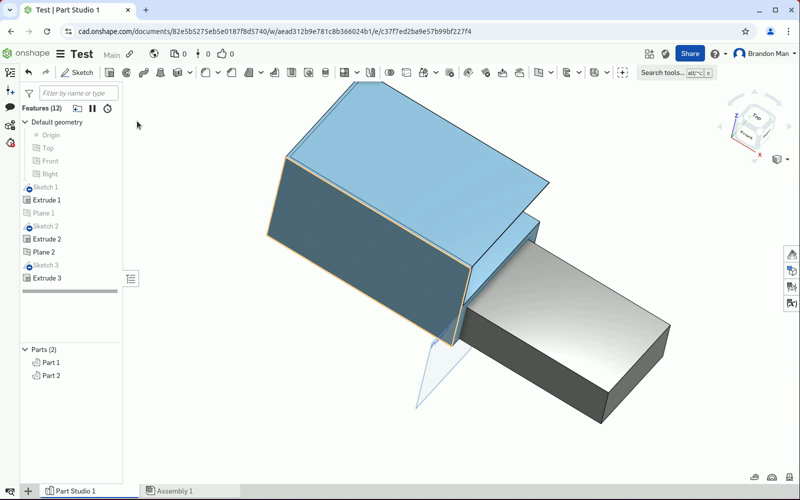
key(up, 2)
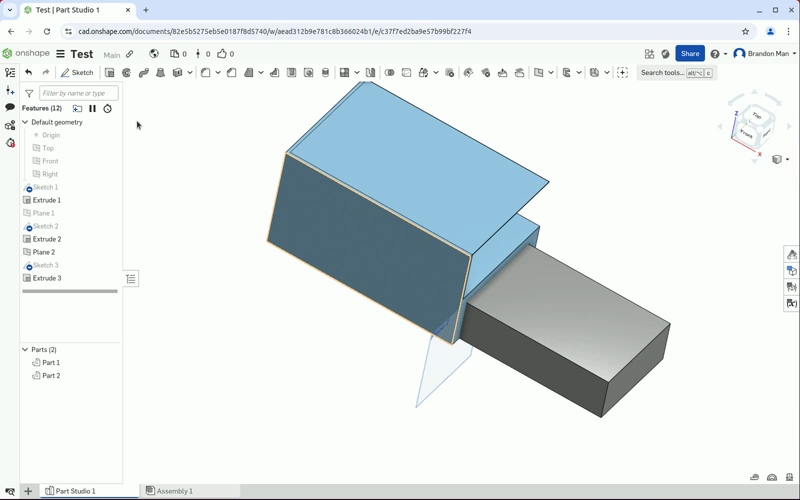
key(left, 2)
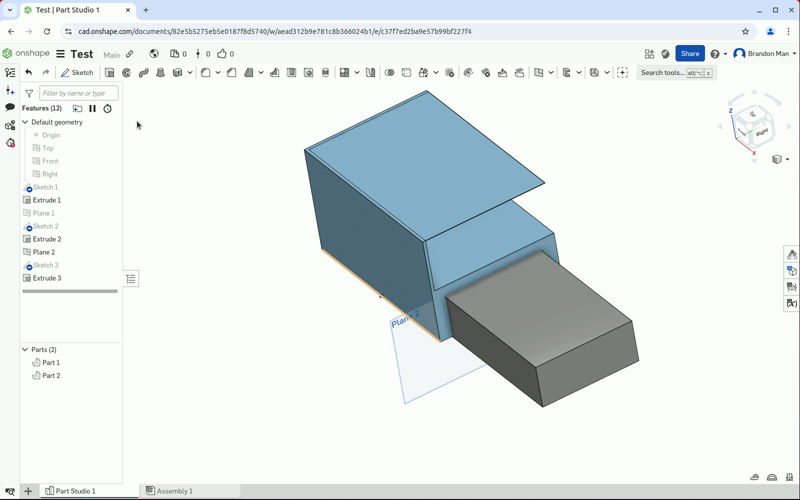
mouse_move(73, 189)
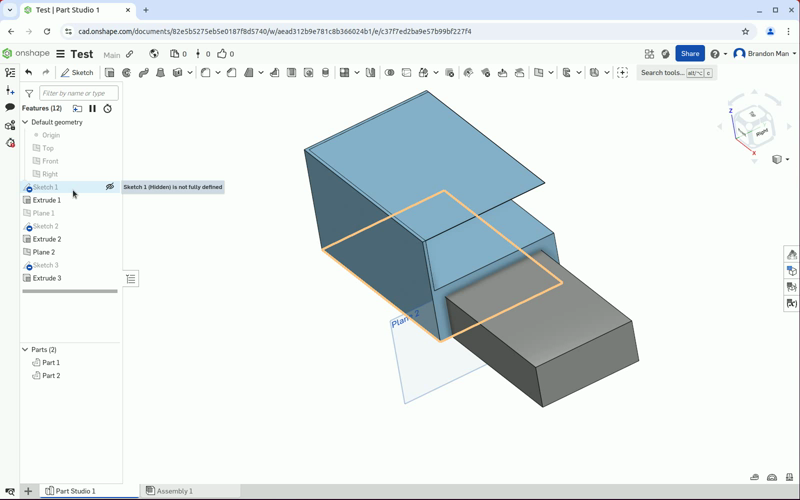
click(73, 189)